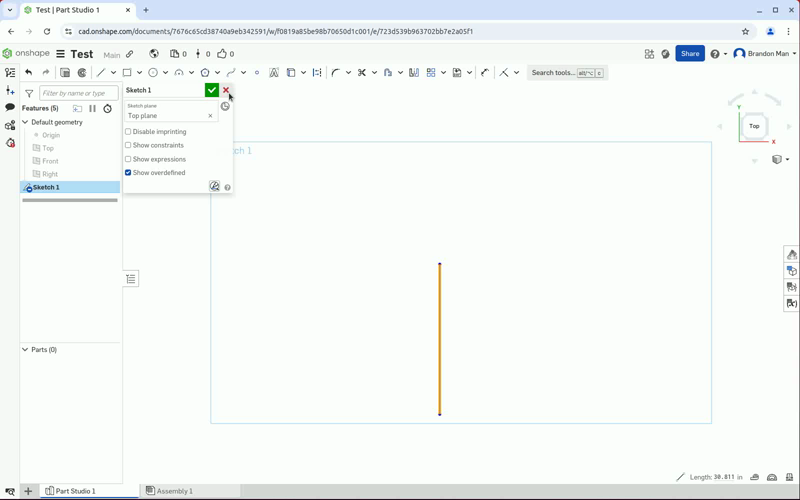
key(shift+h)
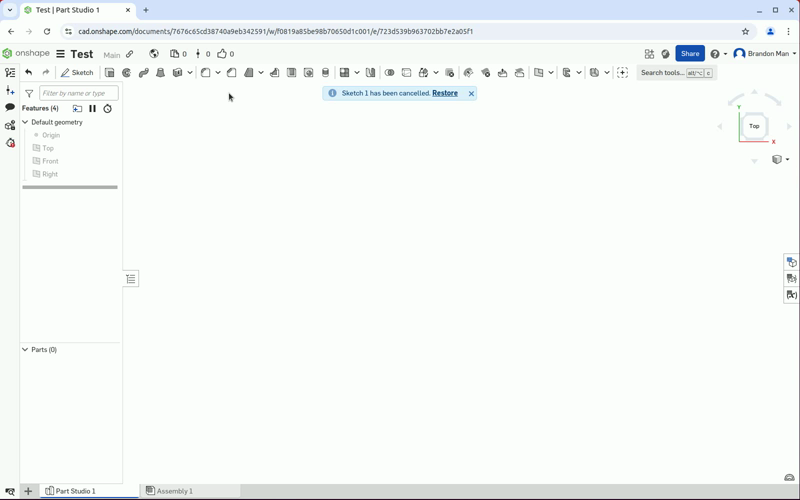
mouse_move(73, 352)
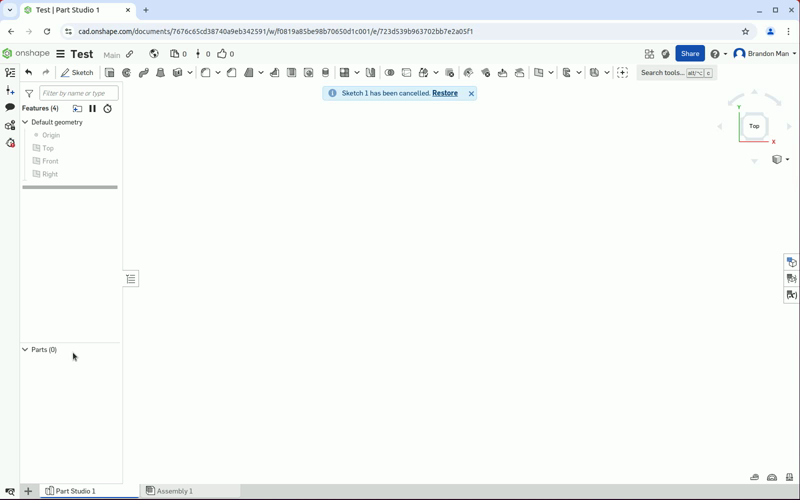
key(y)
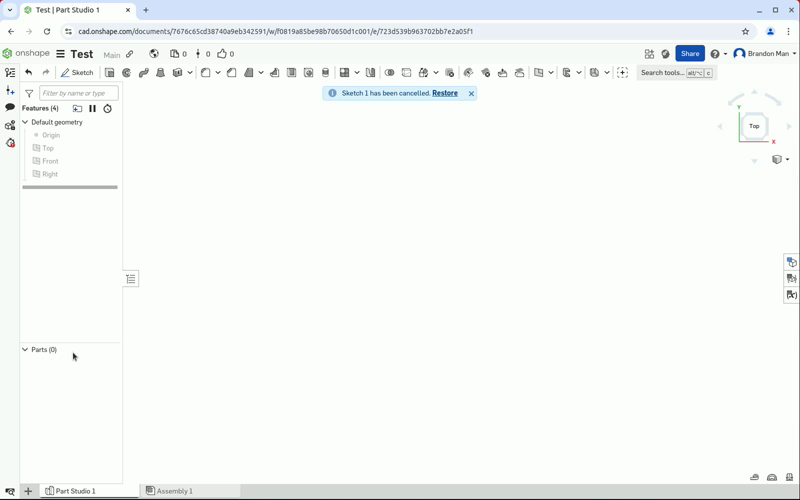
key(shift+p)
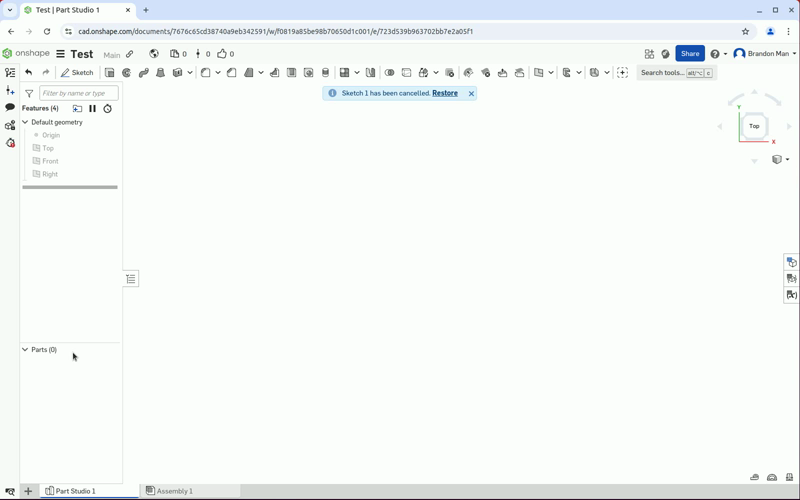
key(space)
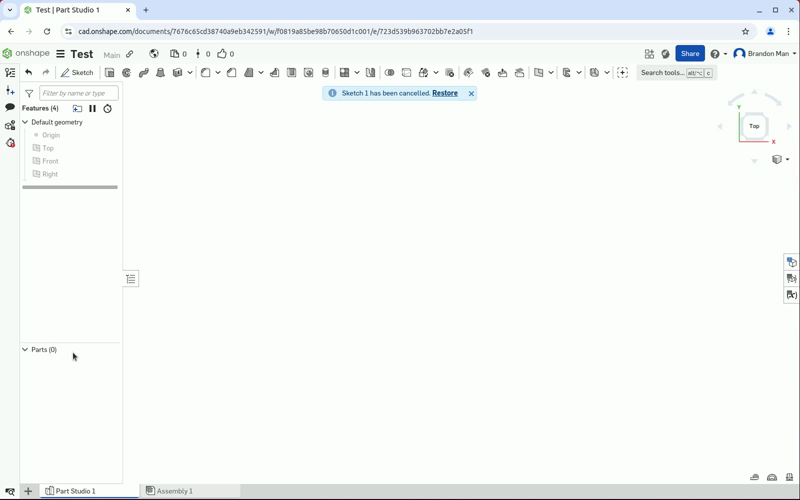
key_down(shift)
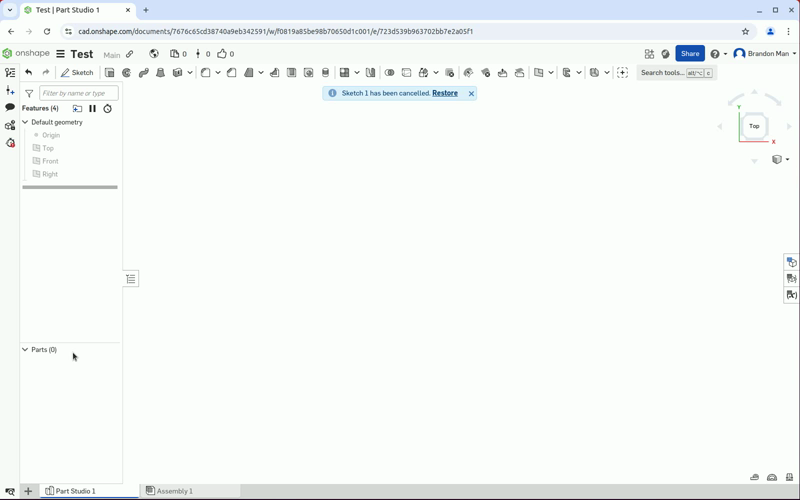
key(up)
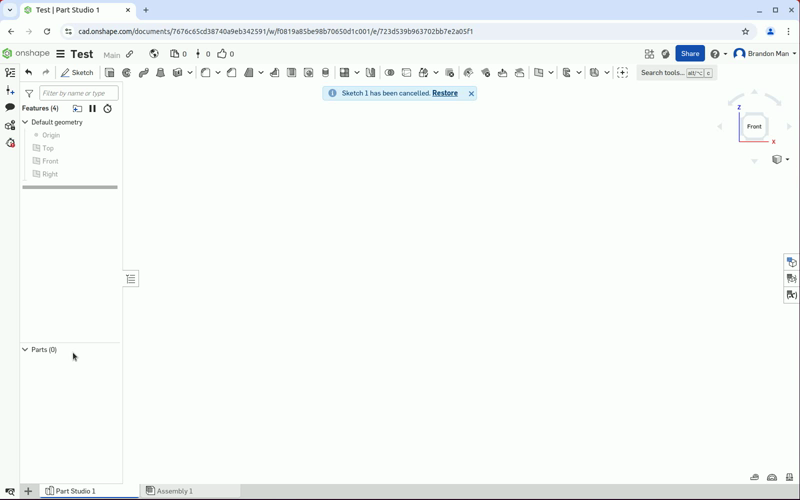
key_up(shift)
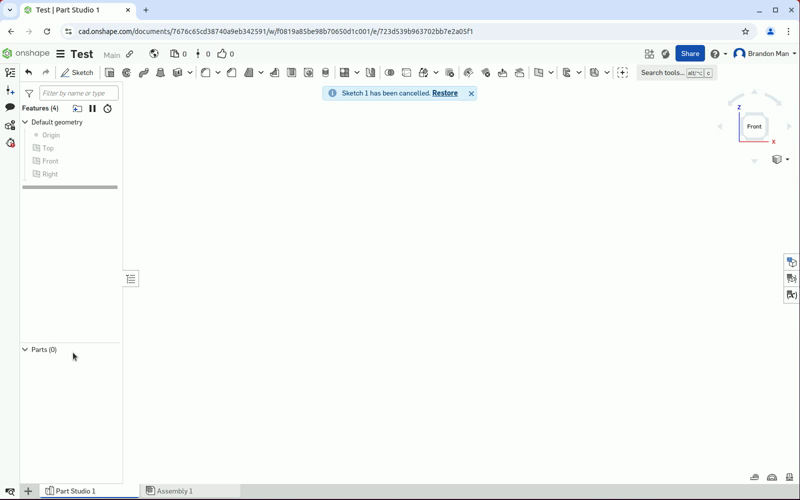
mouse_move(73, 352)
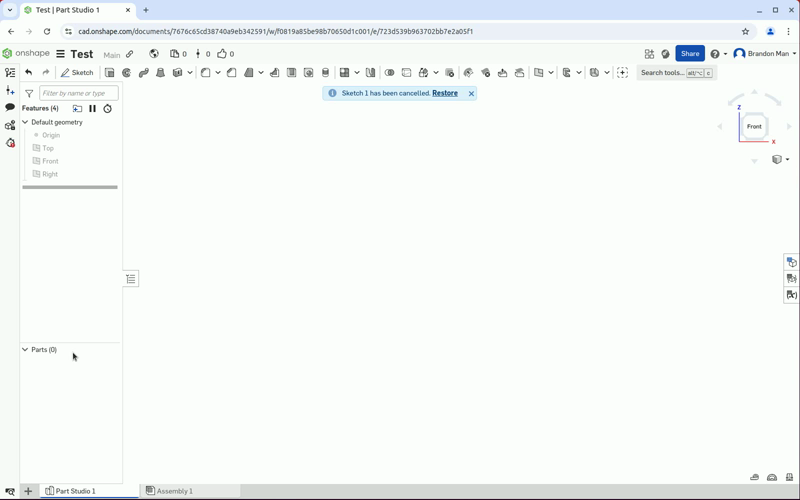
key(shift+y)
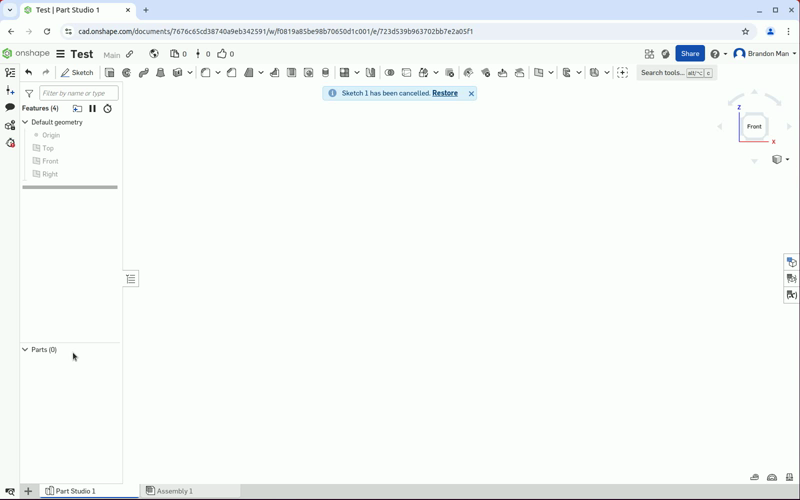
key(shift+s)
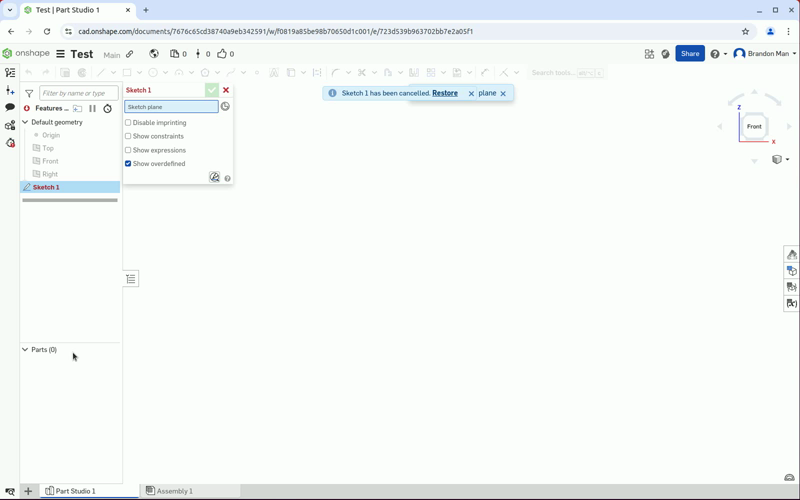
mouse_move(73, 163)
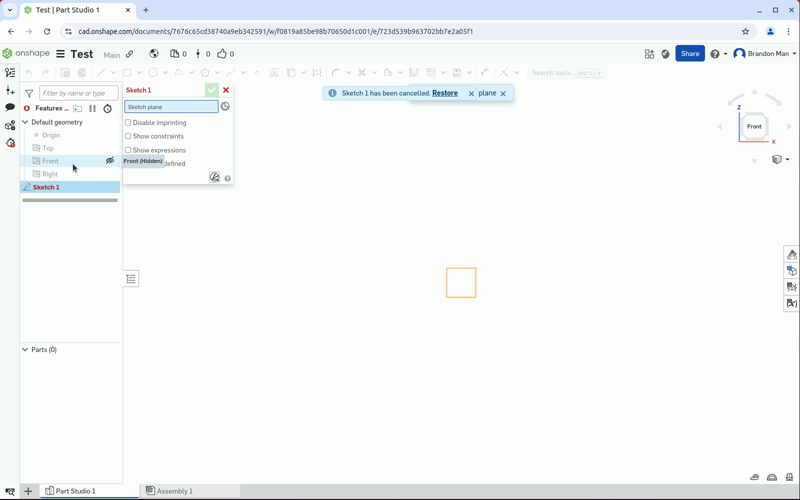
click(73, 163)
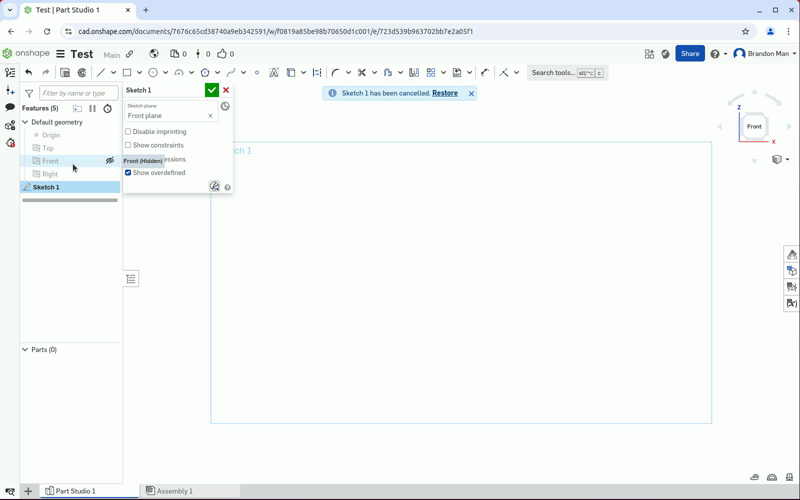
mouse_move(73, 352)
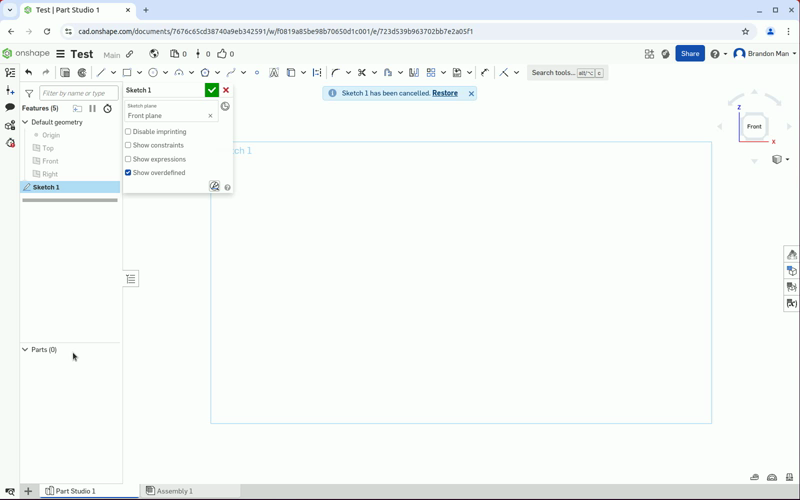
key(y)
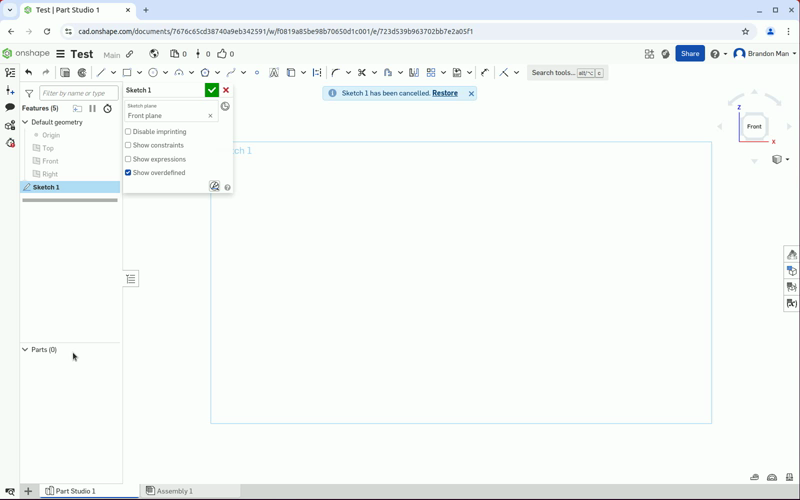
key(l)
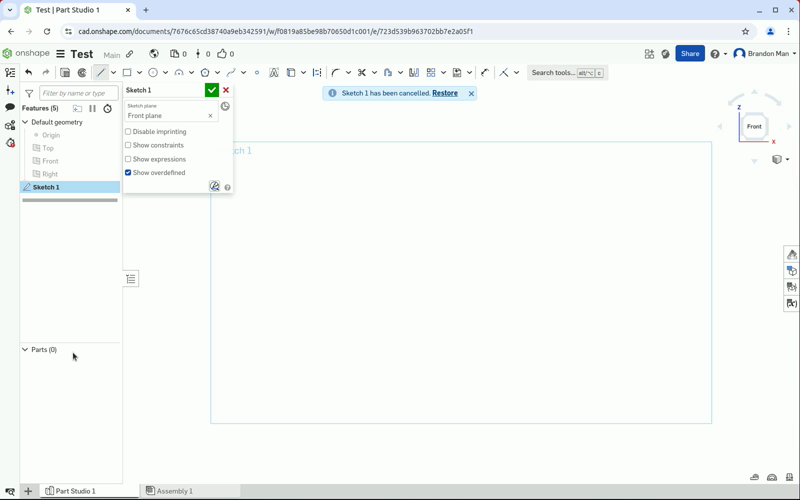
key_down(shift)
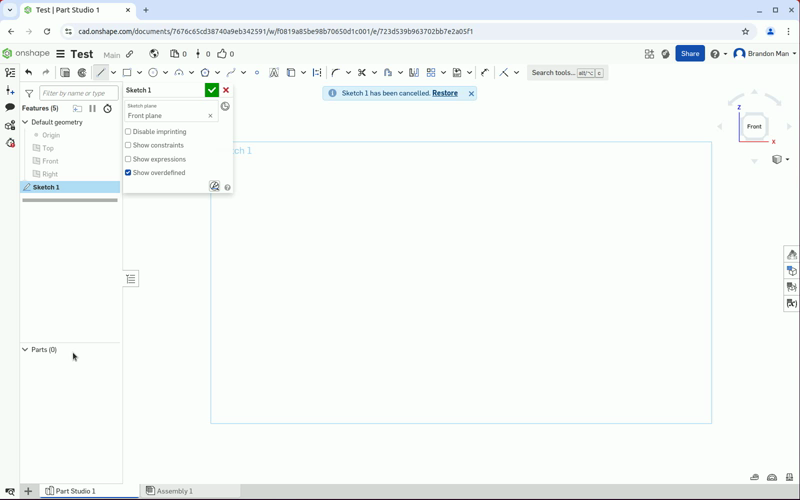
mouse_move(348, 282)
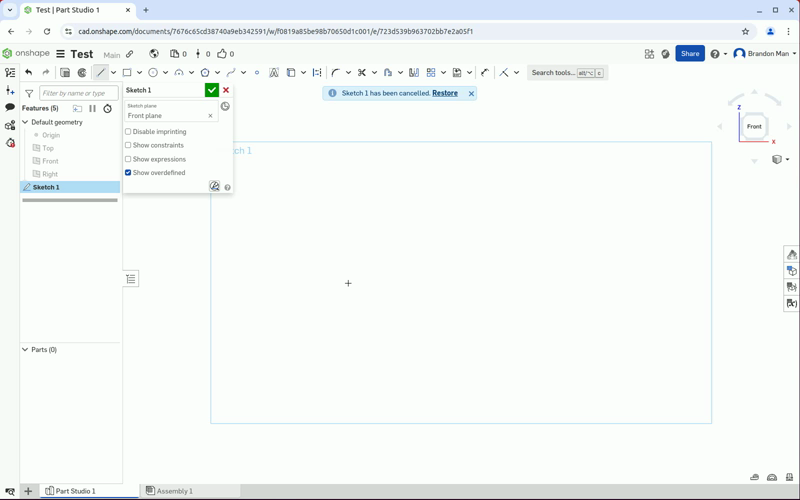
click(348, 282)
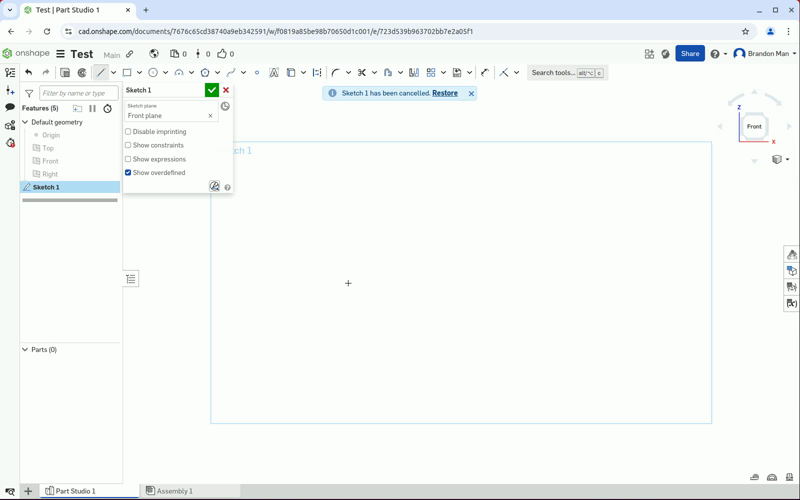
key_up(shift)
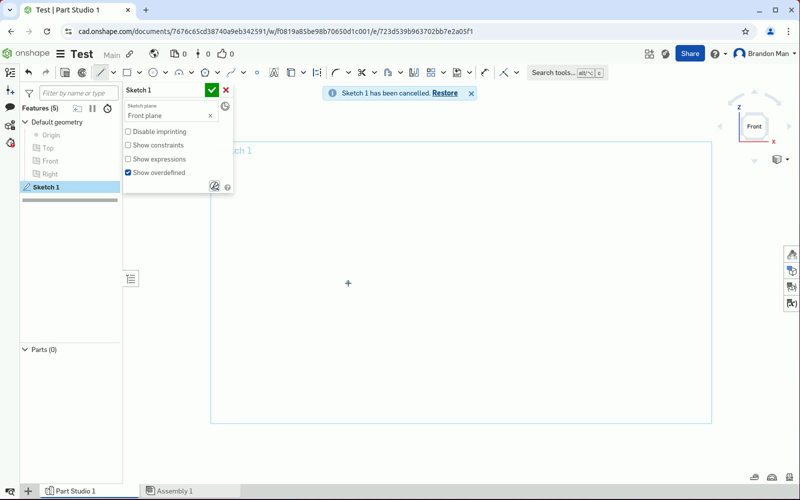
key_down(shift)
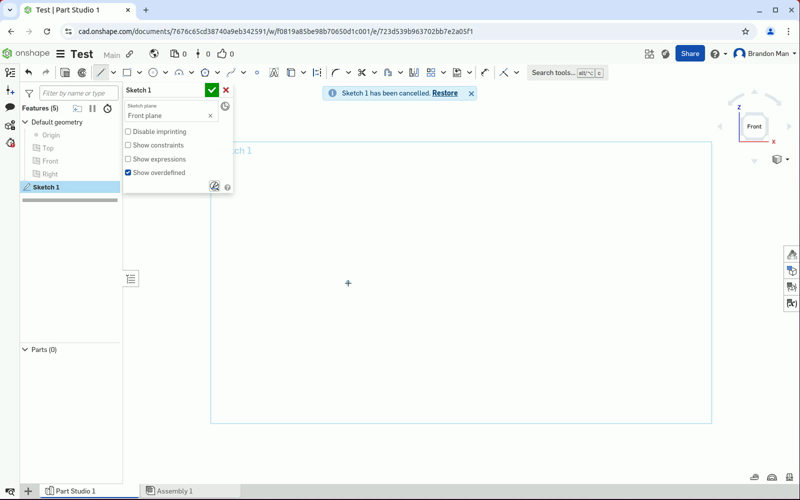
mouse_move(378, 282)
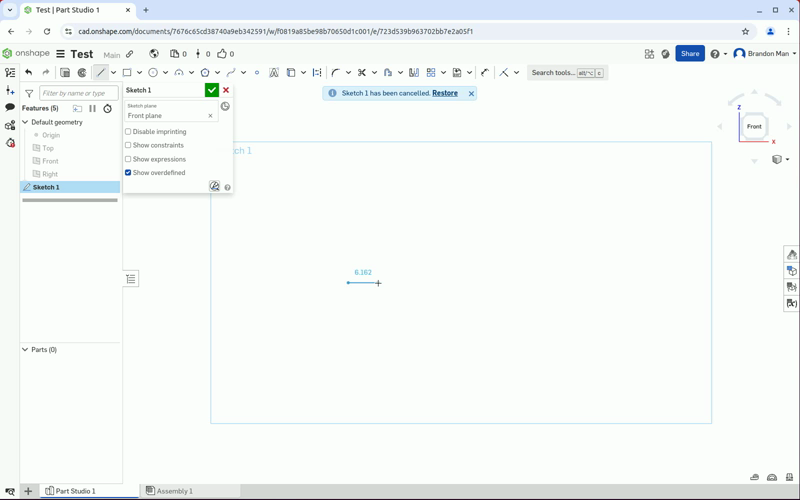
mouse_move(353, 282)
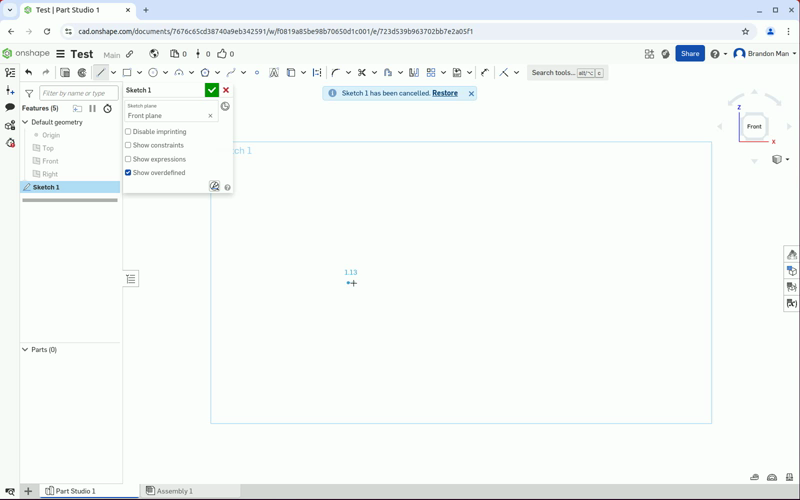
scroll(6)
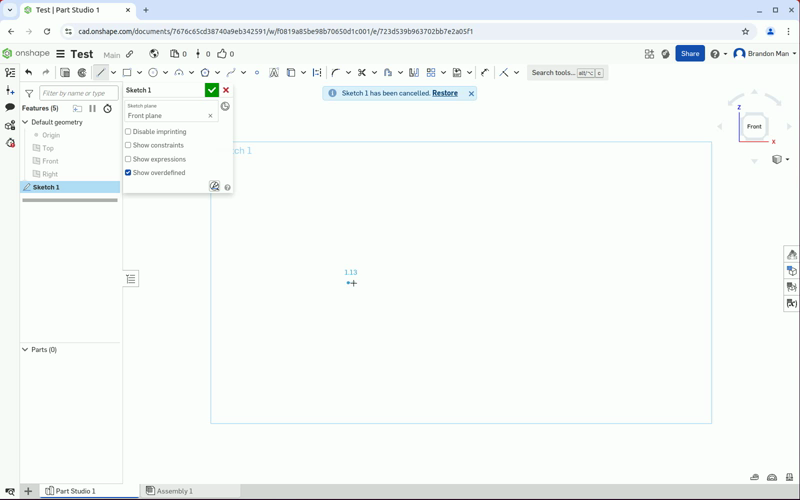
scroll(6)
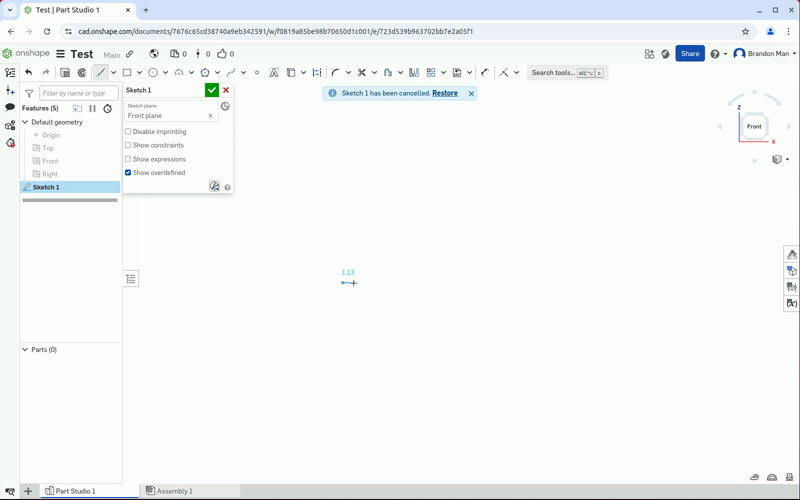
scroll(6)
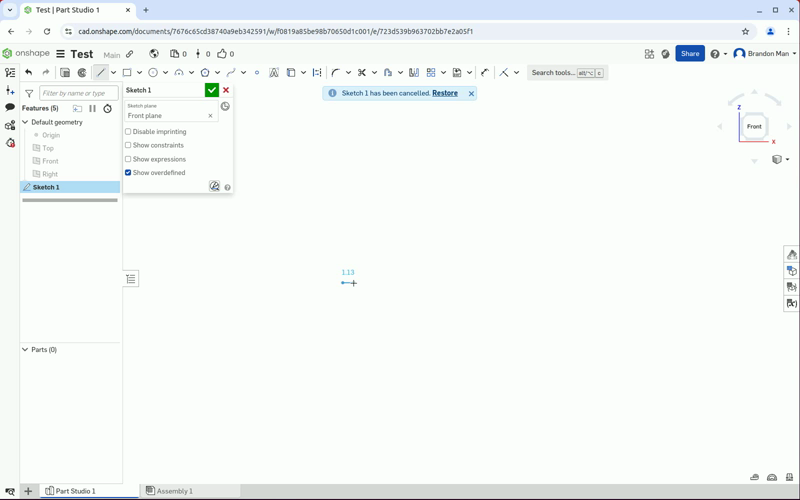
scroll(6)
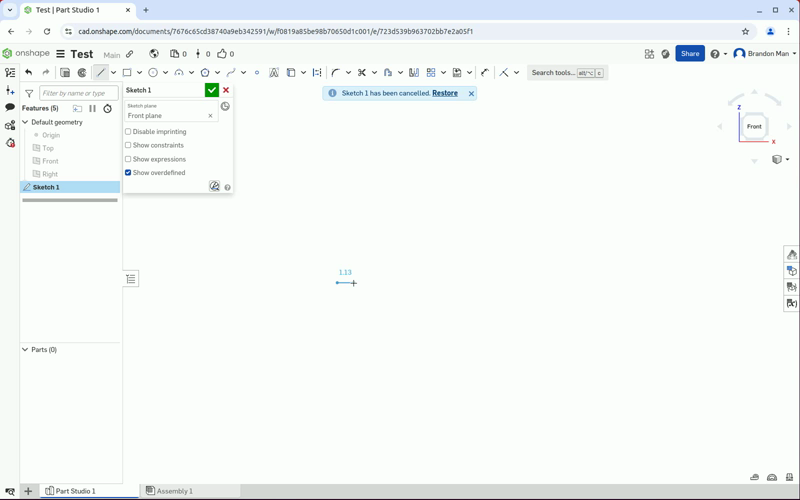
scroll(6)
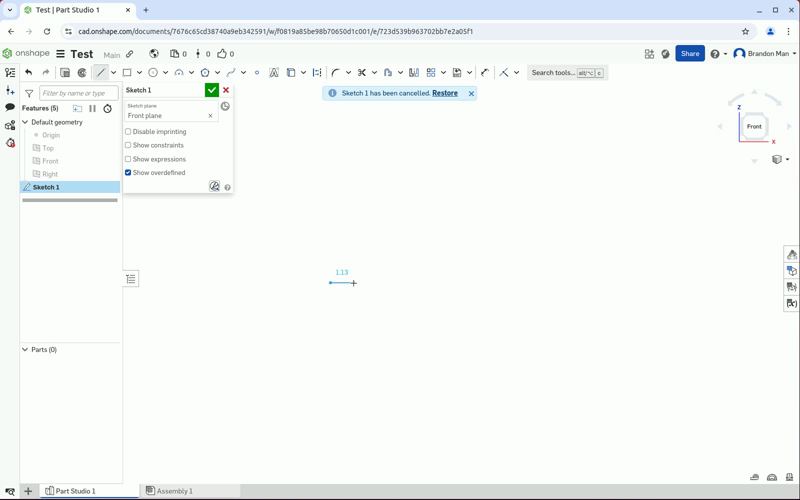
scroll(6)
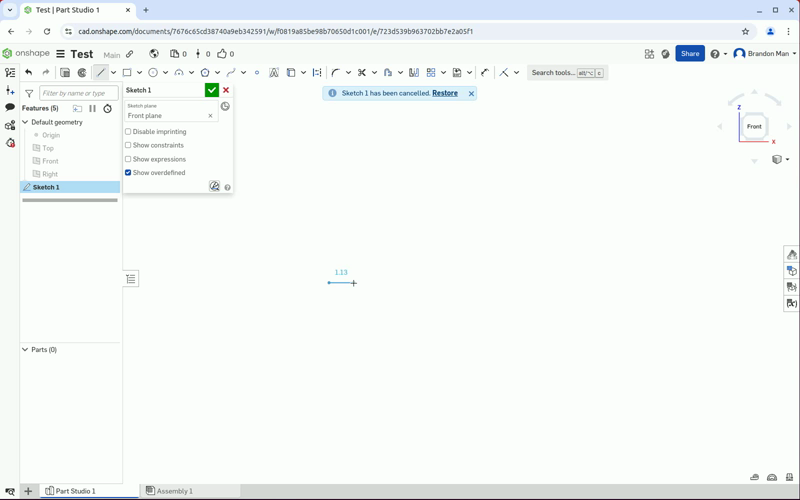
scroll(6)
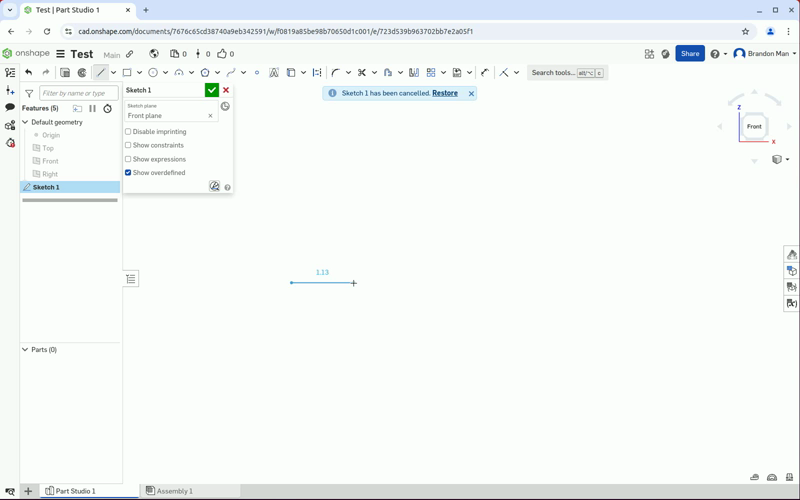
click(353, 282)
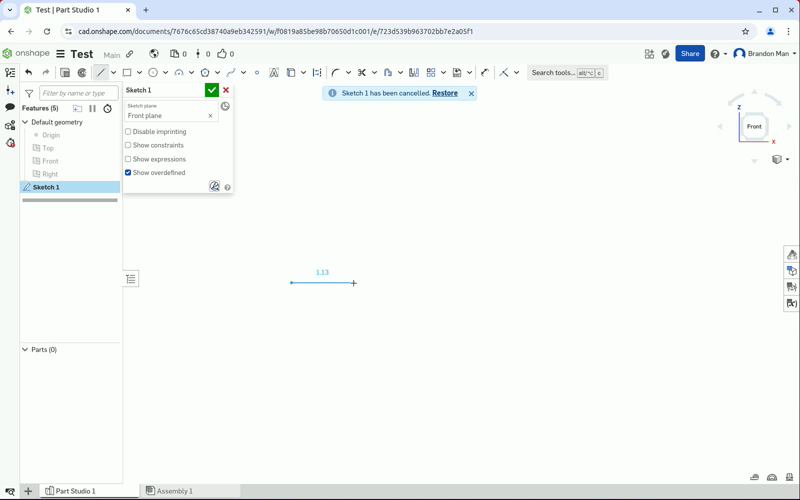
scroll(-6)
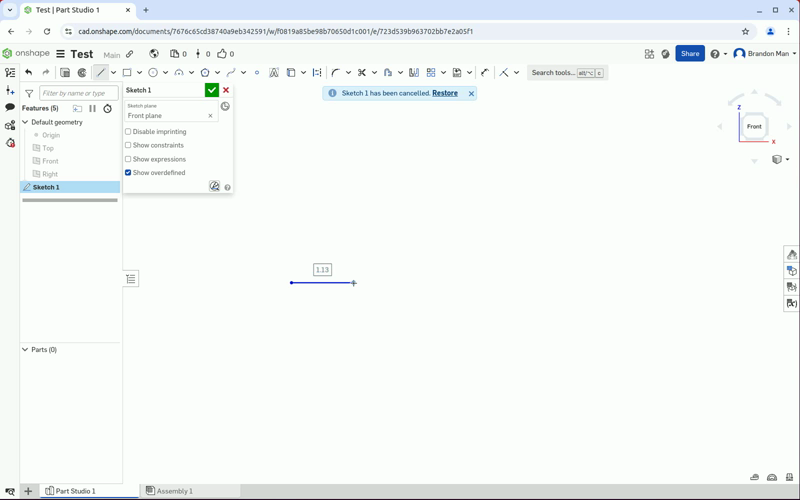
scroll(-6)
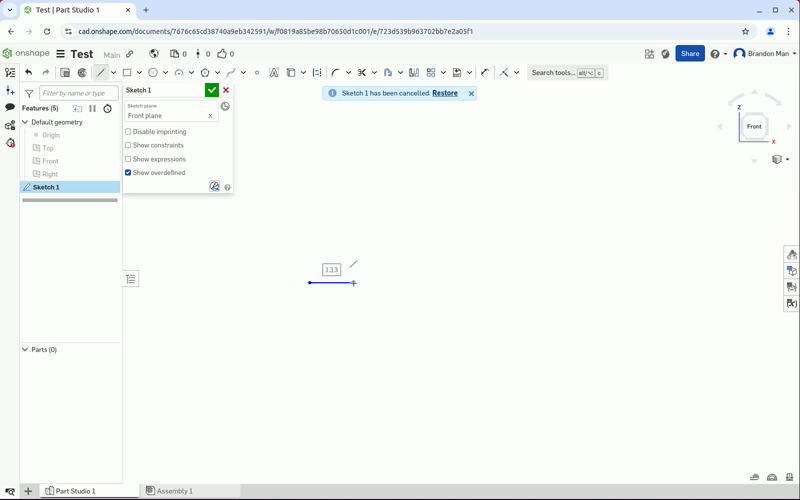
scroll(-6)
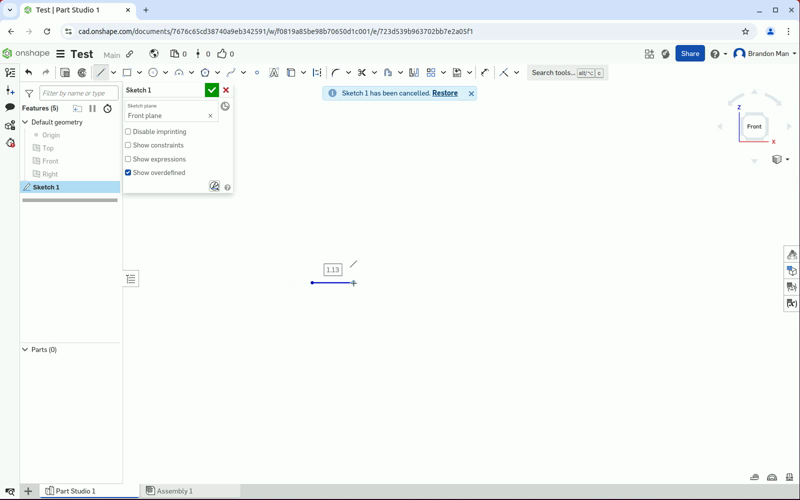
scroll(-6)
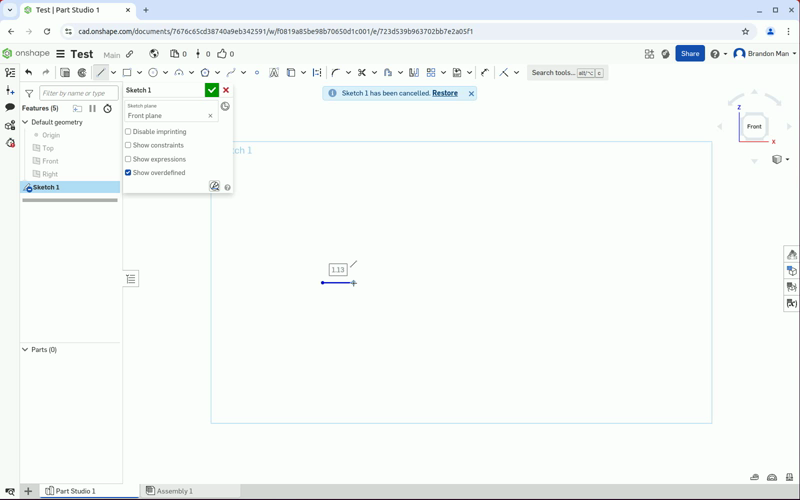
scroll(-6)
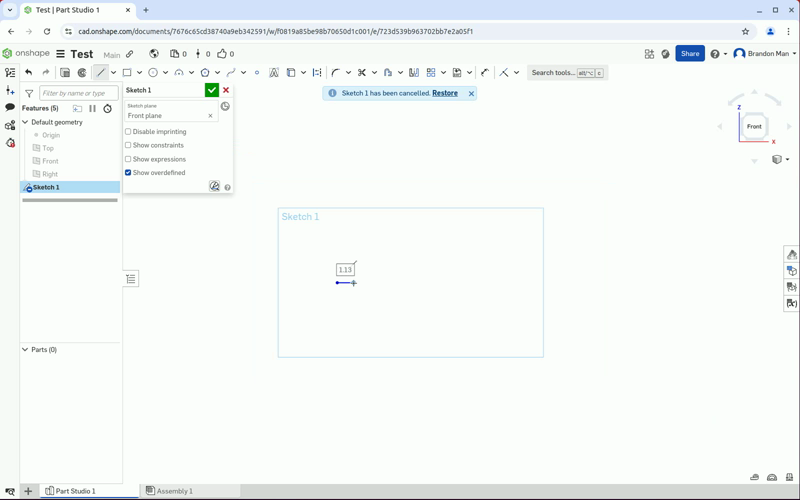
scroll(-6)
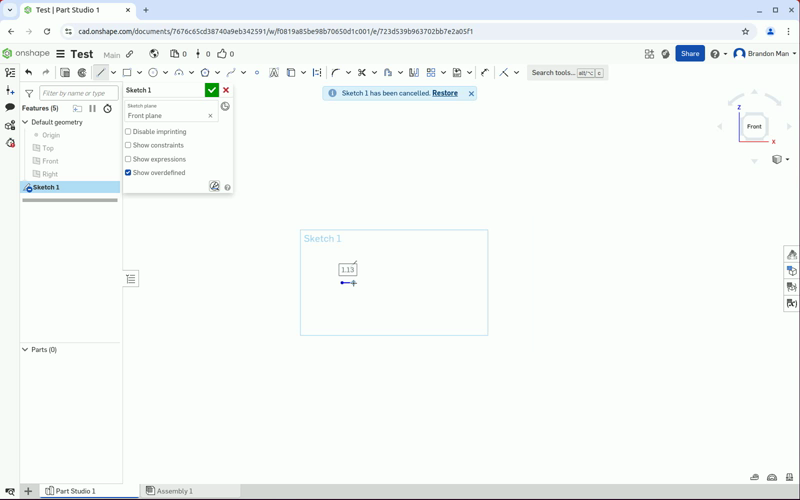
scroll(-6)
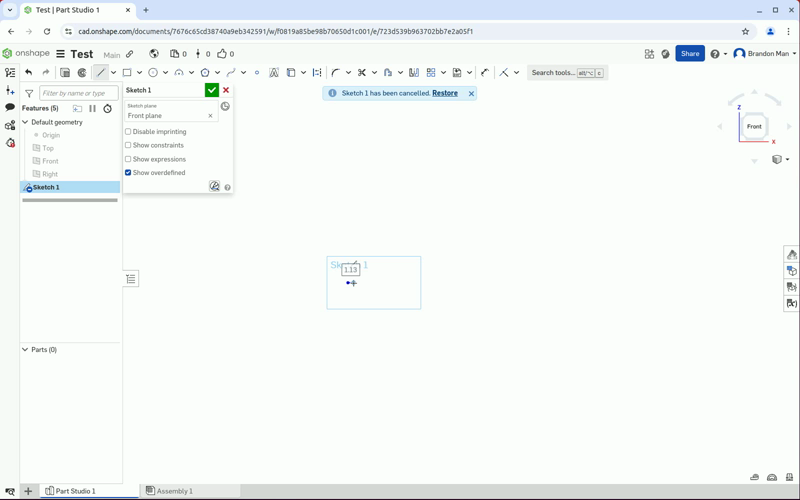
key_up(shift)
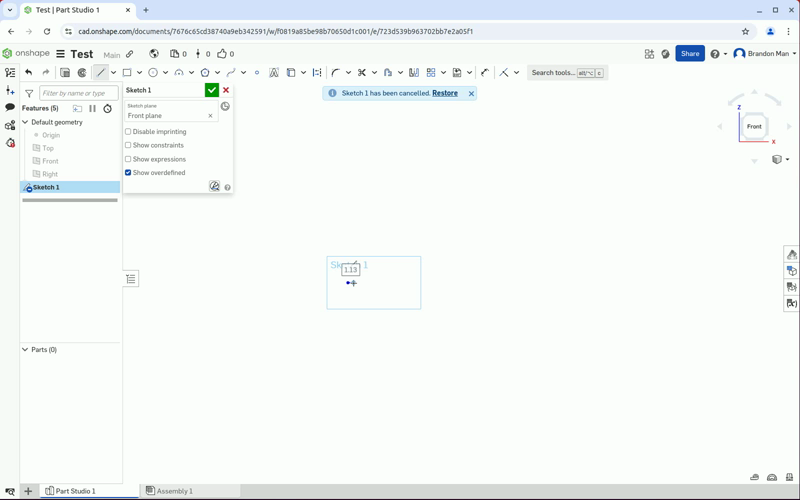
key_down(shift)
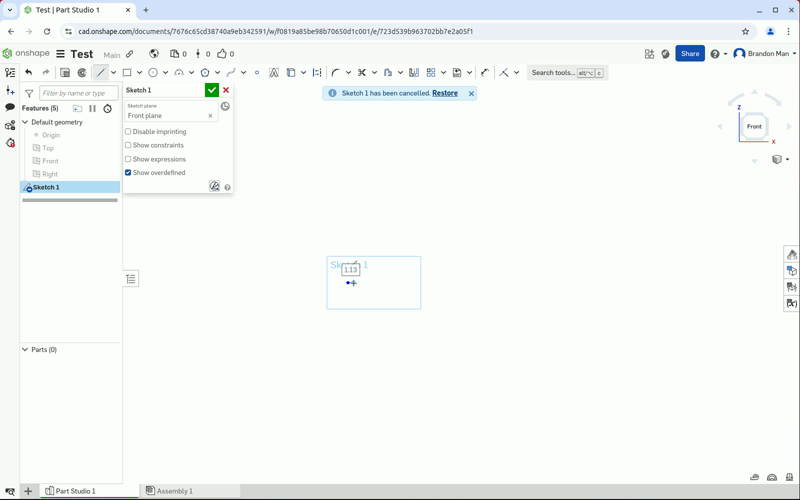
mouse_move(383, 282)
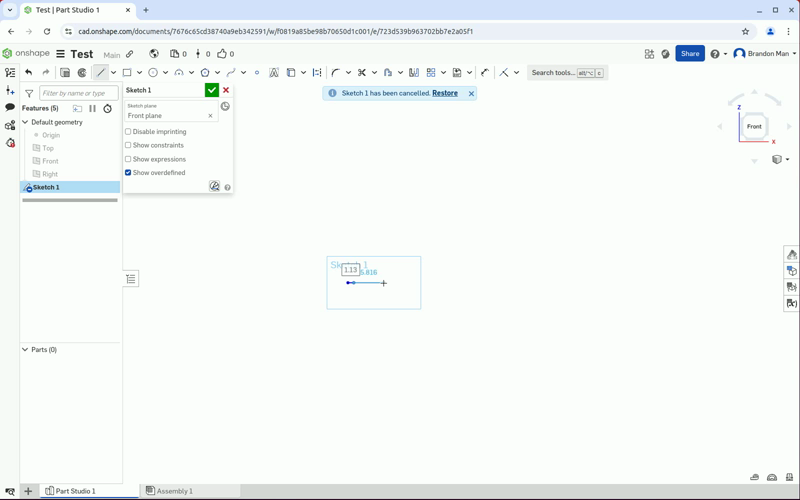
mouse_move(353, 258)
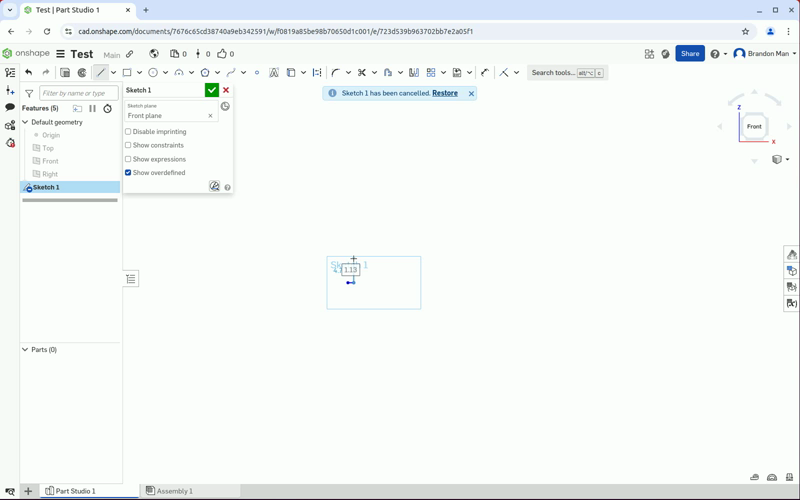
click(353, 258)
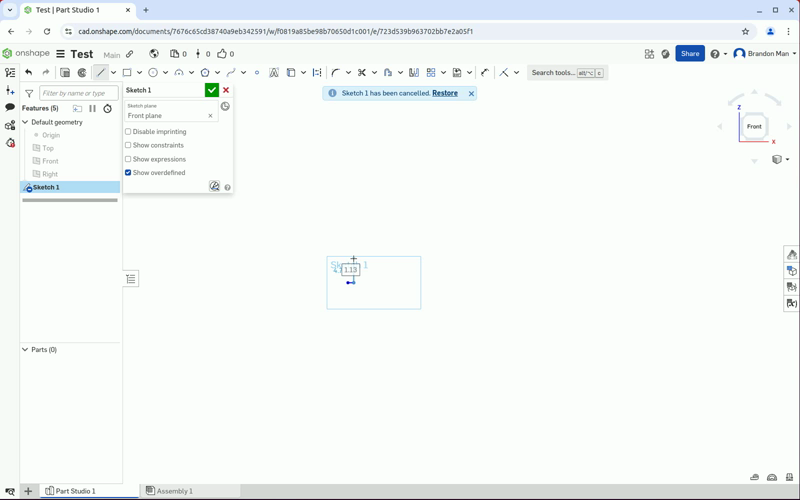
key_up(shift)
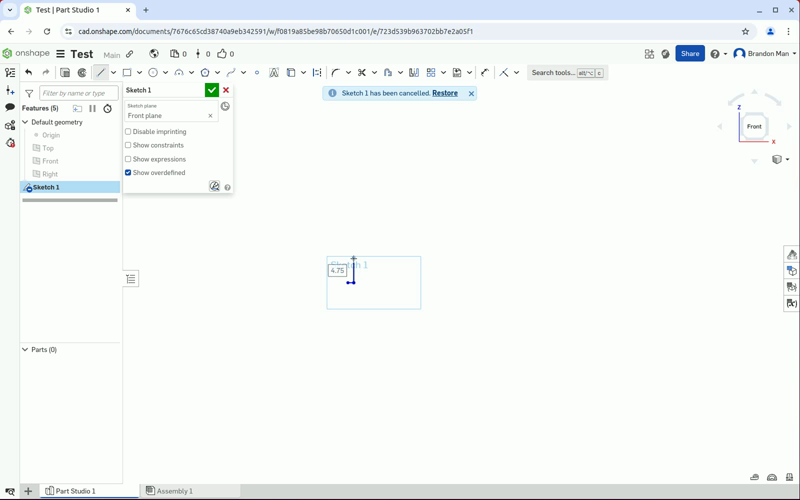
key_down(shift)
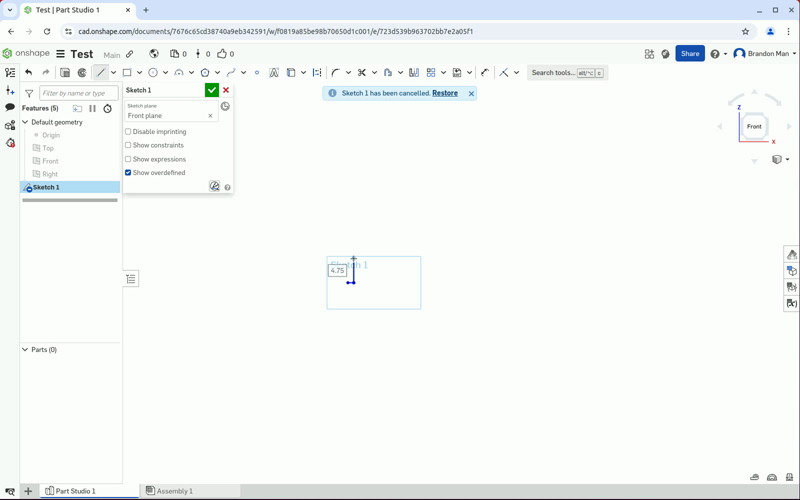
mouse_move(383, 258)
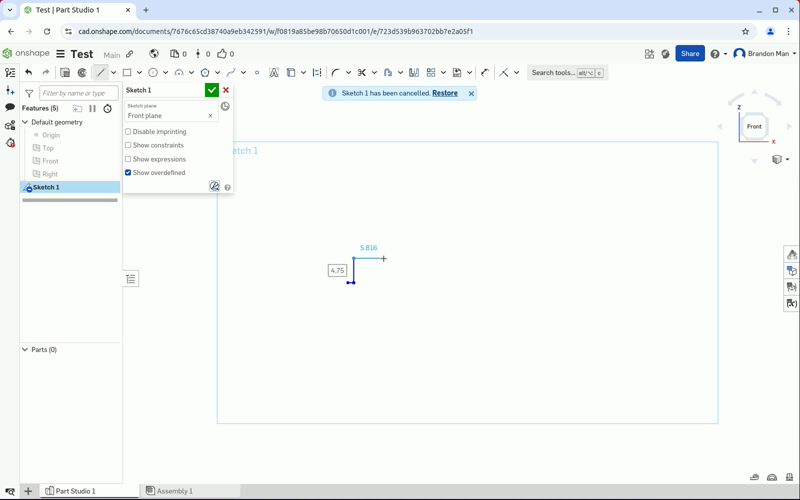
mouse_move(405, 258)
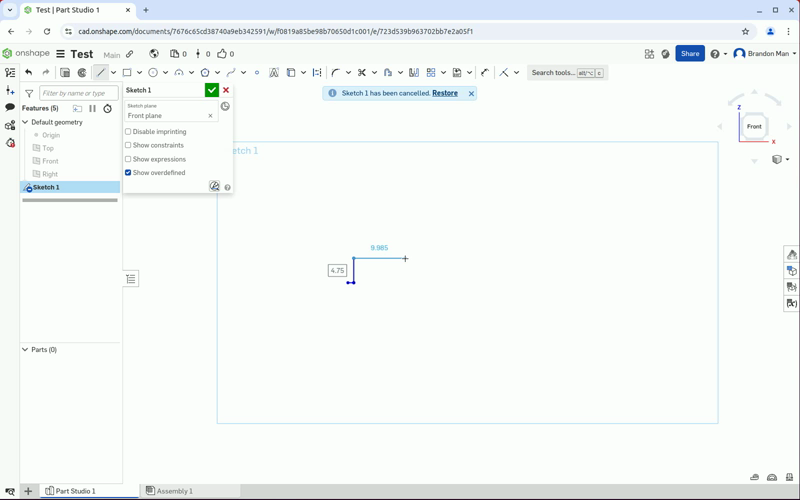
click(405, 258)
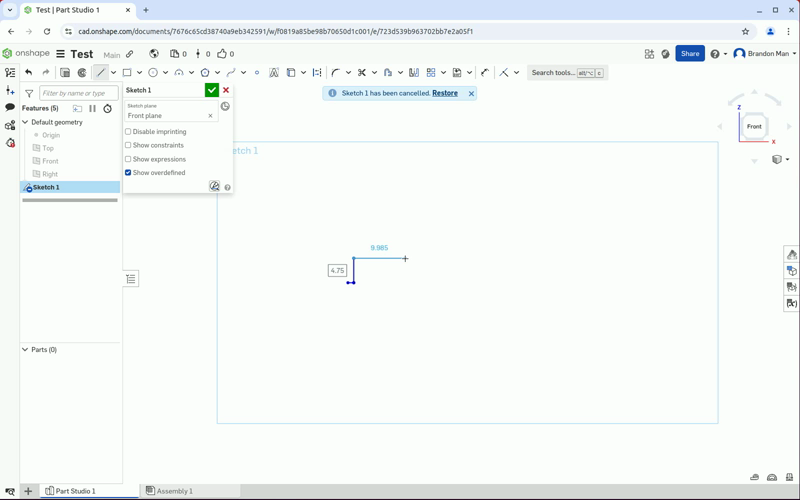
key_up(shift)
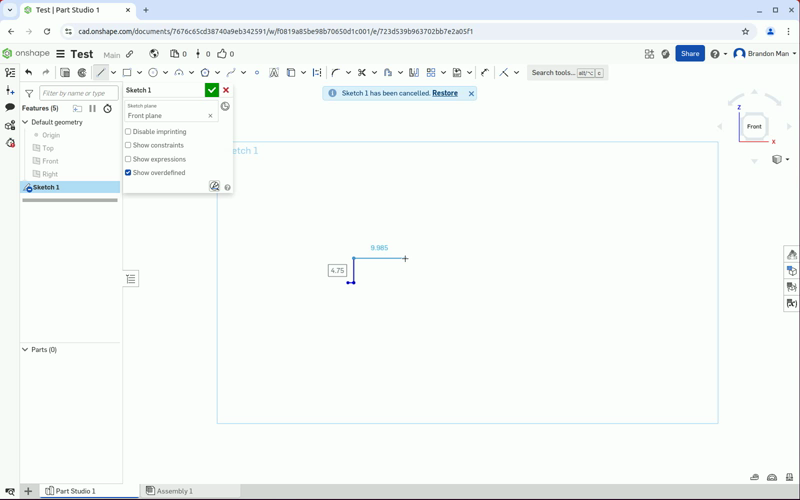
key_down(shift)
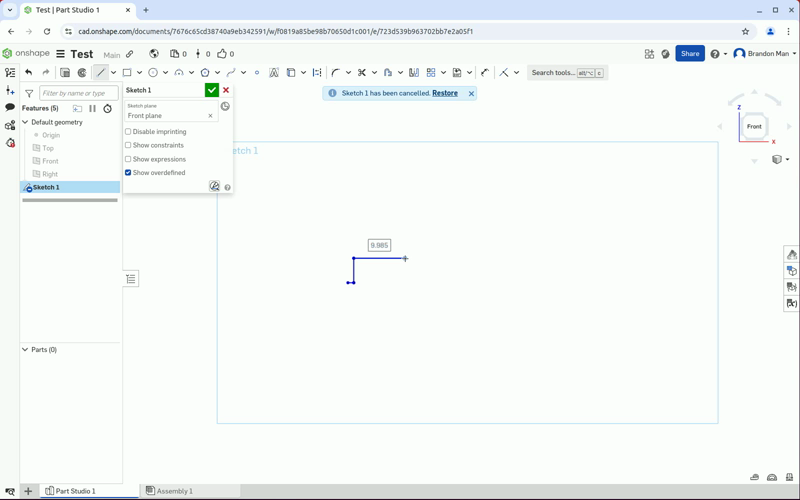
mouse_move(435, 258)
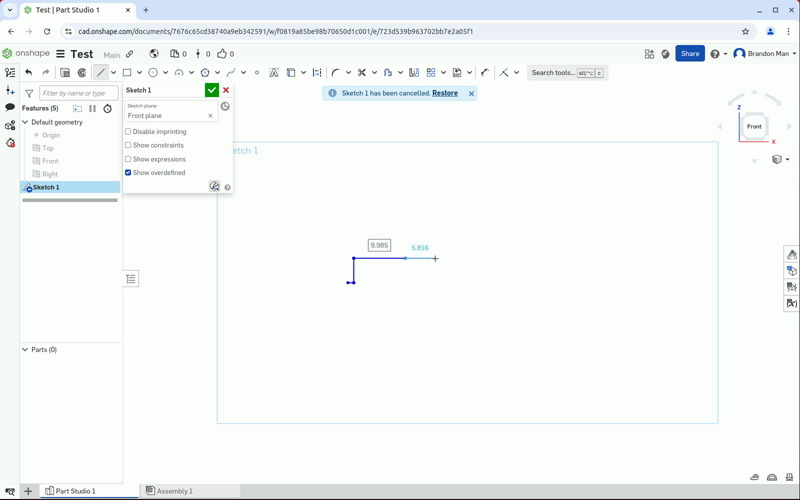
mouse_move(405, 282)
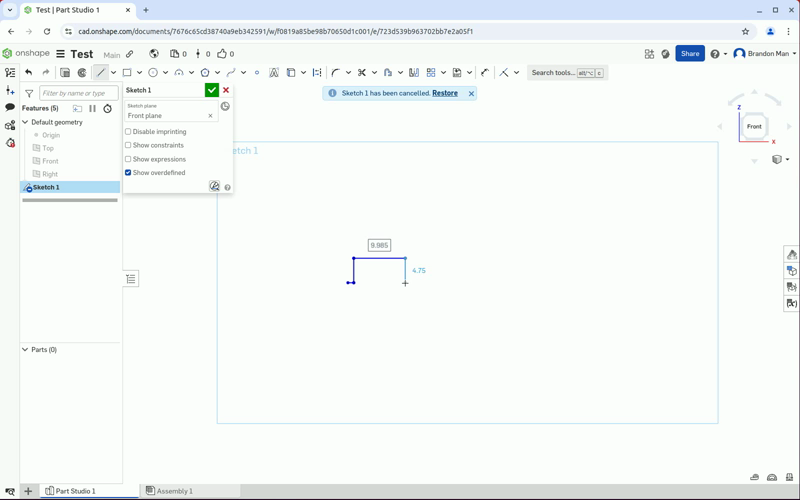
click(405, 282)
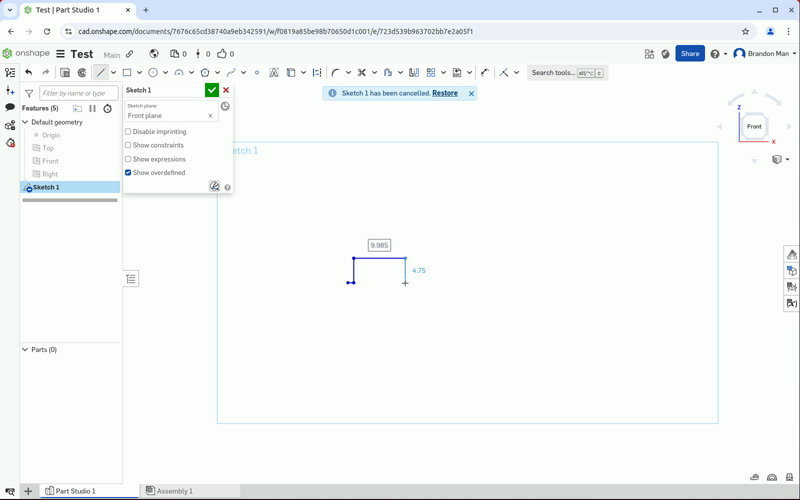
key_up(shift)
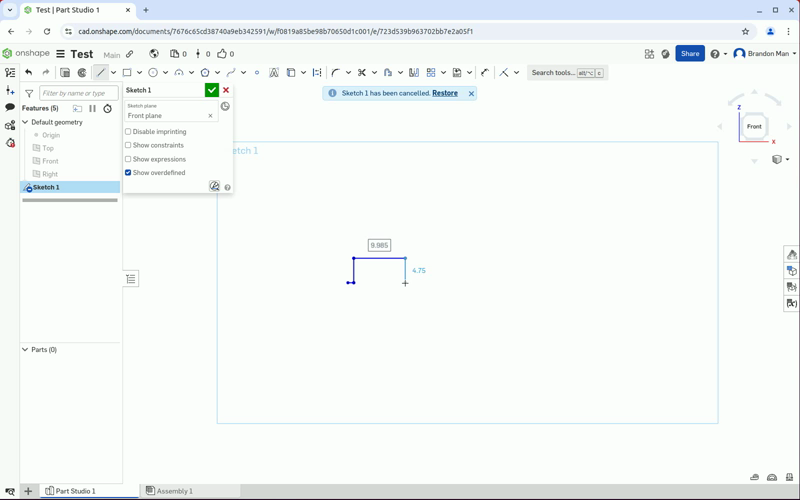
key_down(shift)
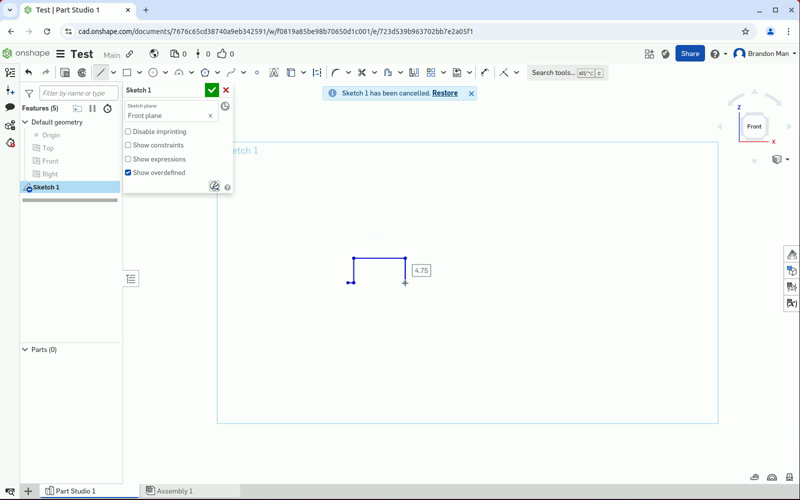
mouse_move(435, 282)
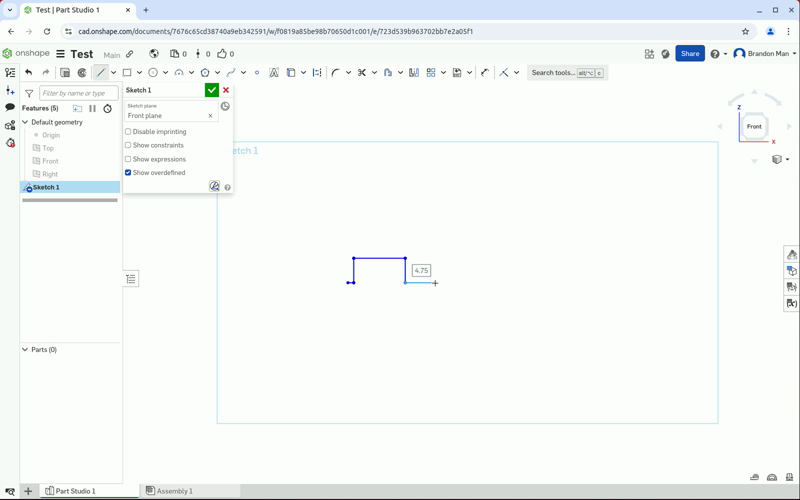
mouse_move(409, 282)
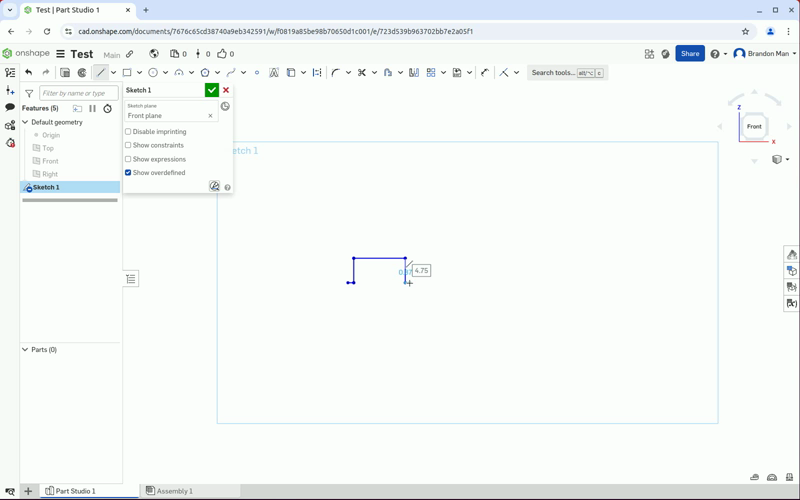
scroll(6)
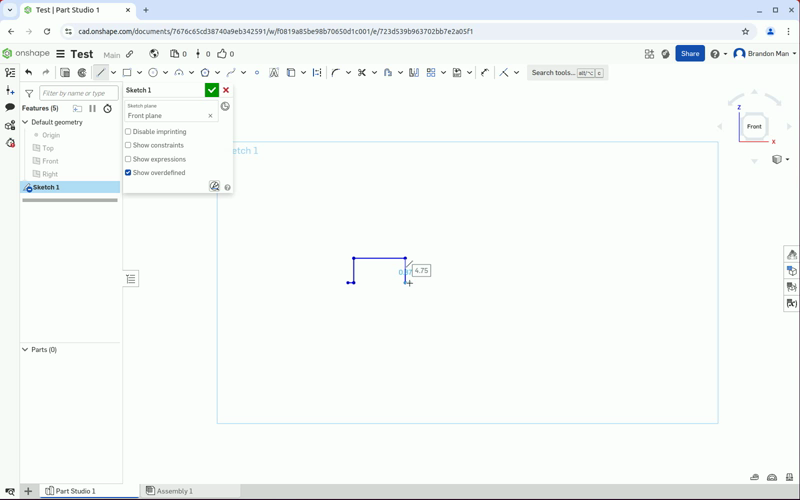
scroll(6)
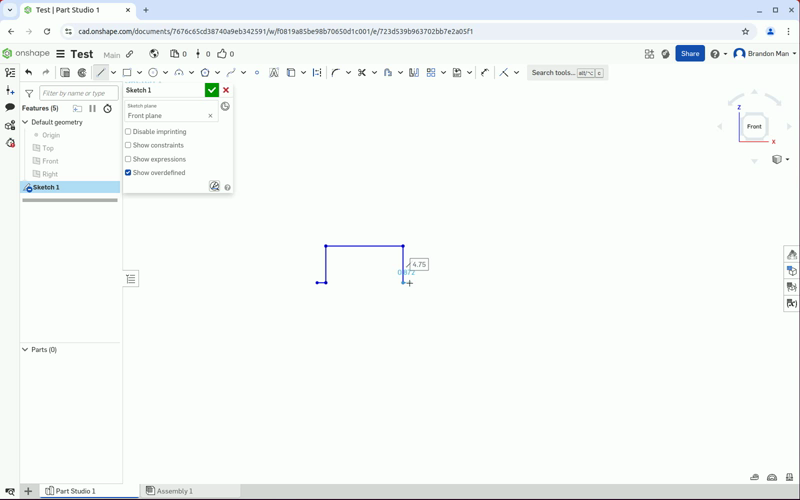
scroll(6)
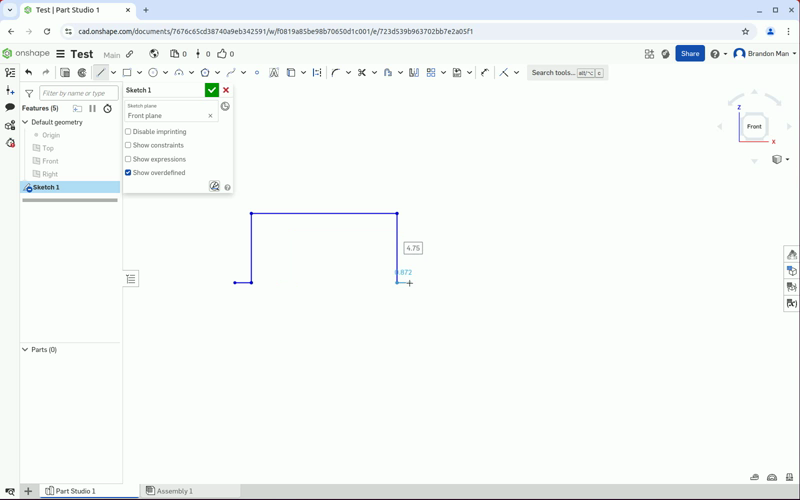
scroll(6)
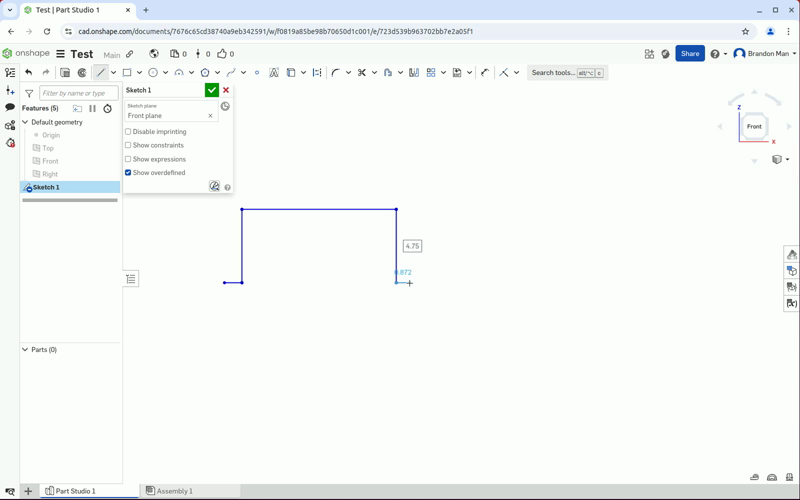
scroll(6)
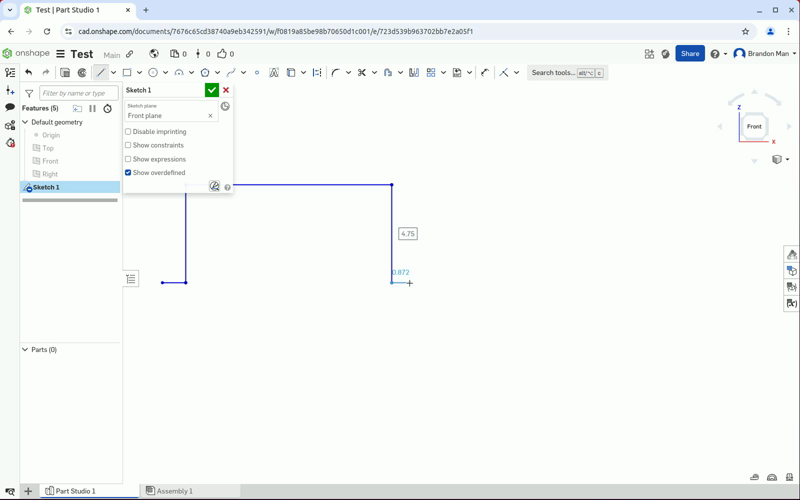
scroll(6)
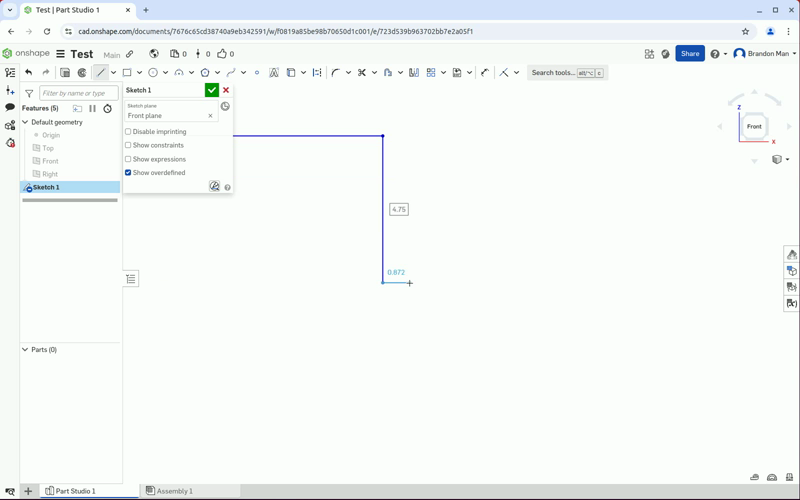
scroll(6)
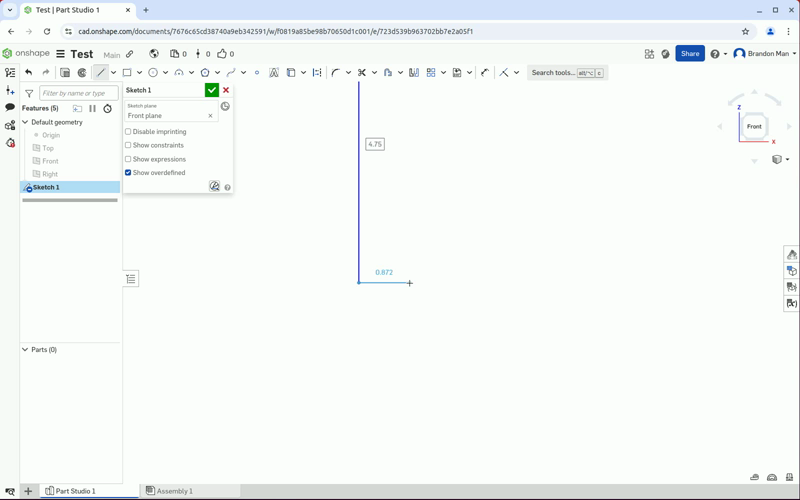
click(409, 282)
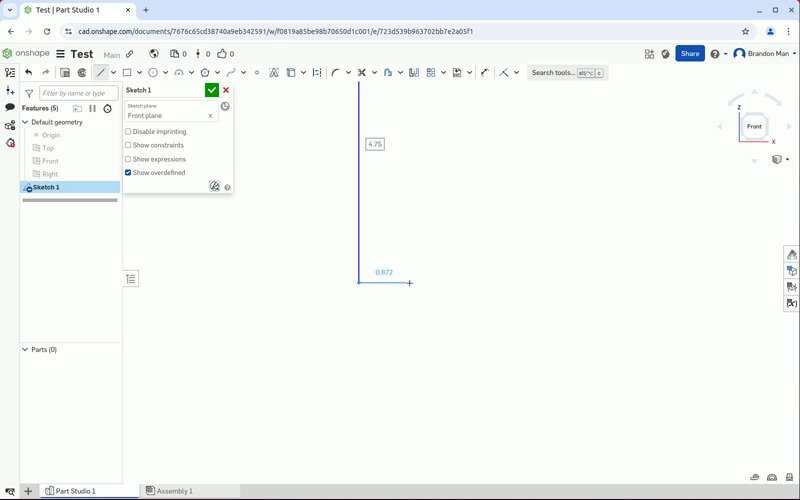
scroll(-6)
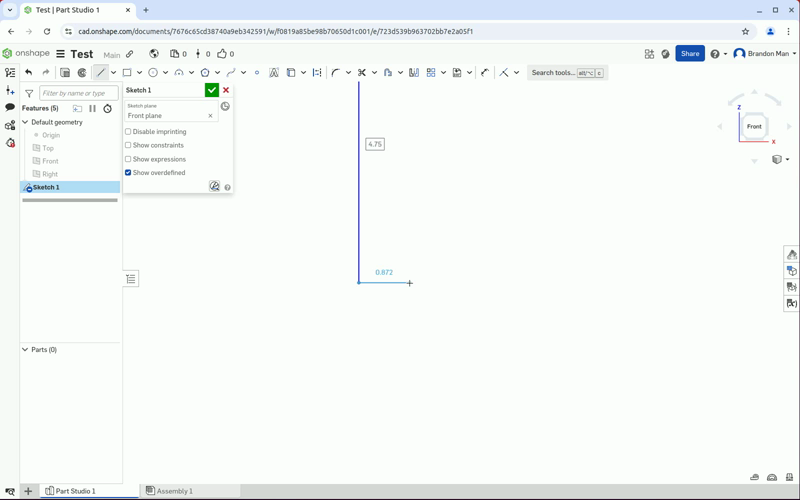
scroll(-6)
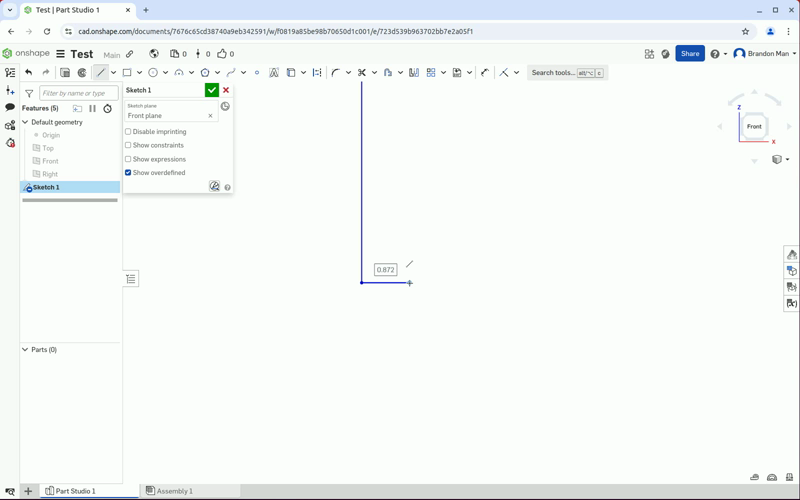
scroll(-6)
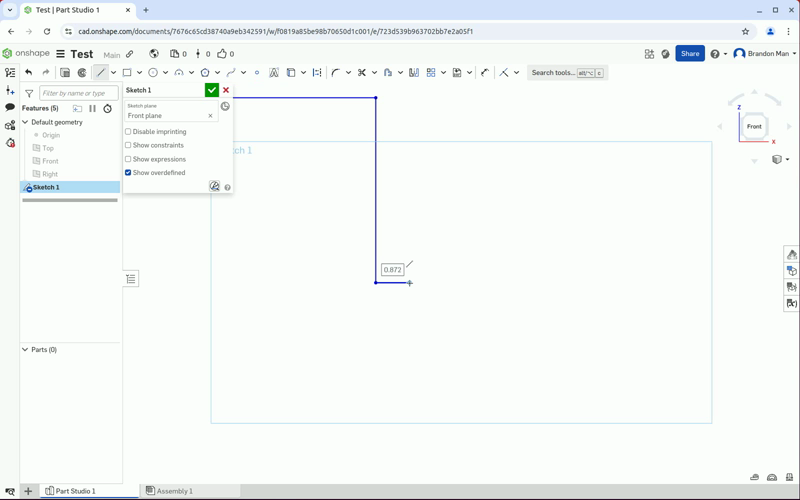
scroll(-6)
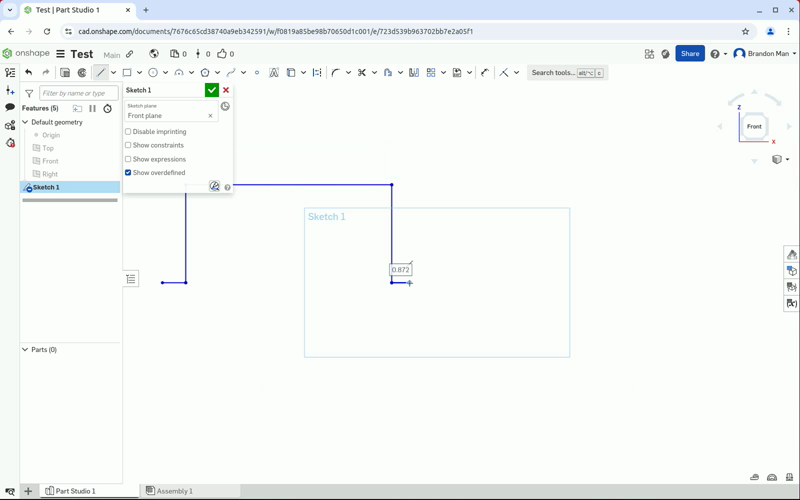
scroll(-6)
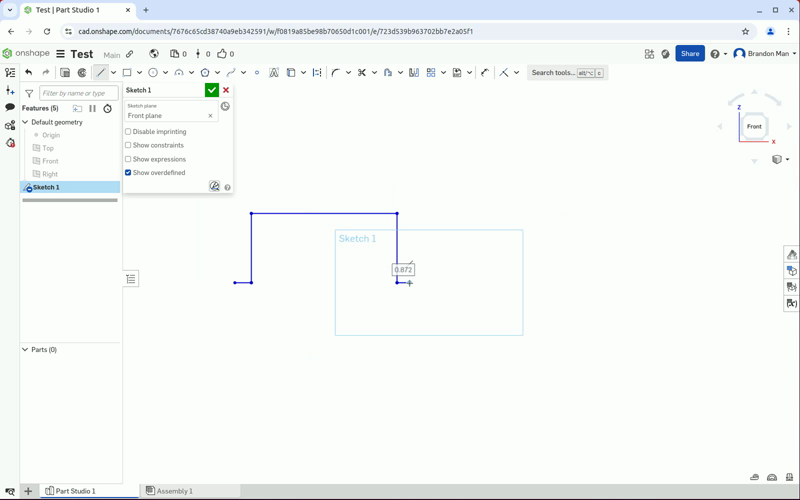
scroll(-6)
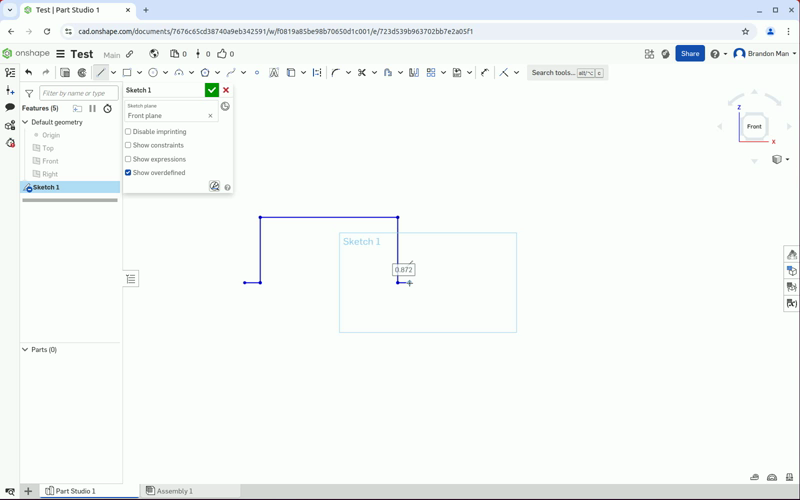
scroll(-6)
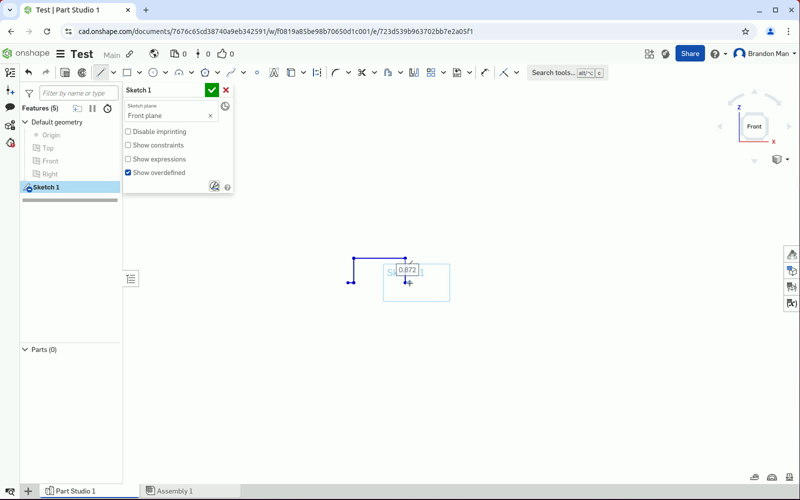
key_up(shift)
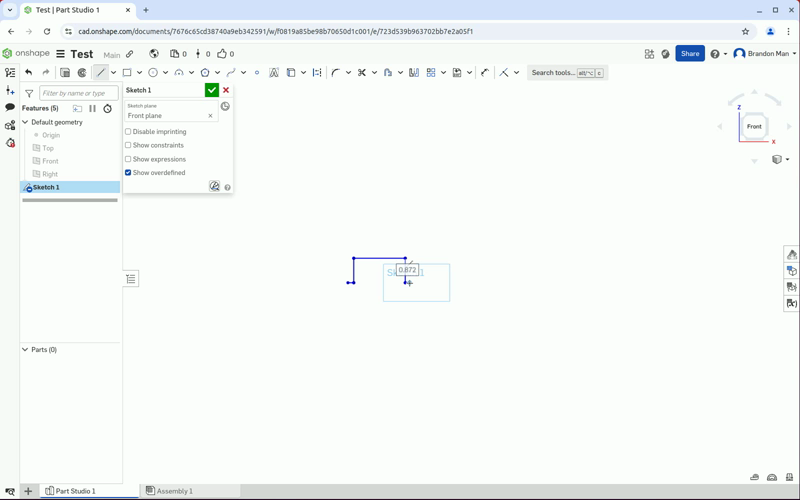
key_down(shift)
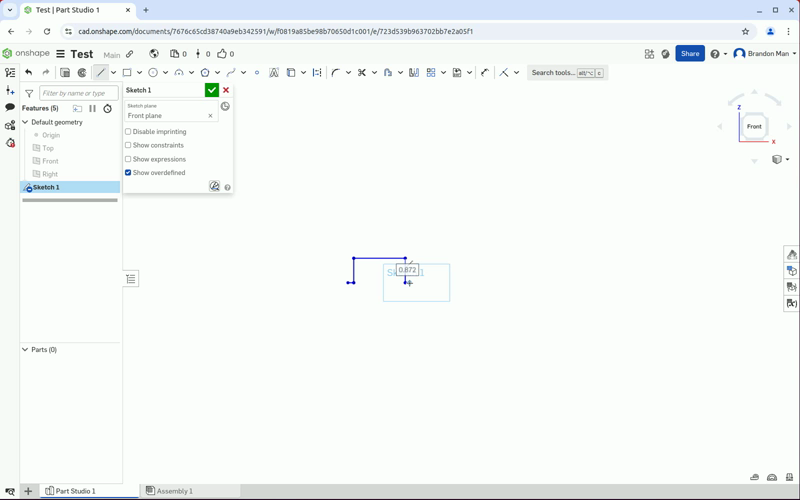
mouse_move(439, 282)
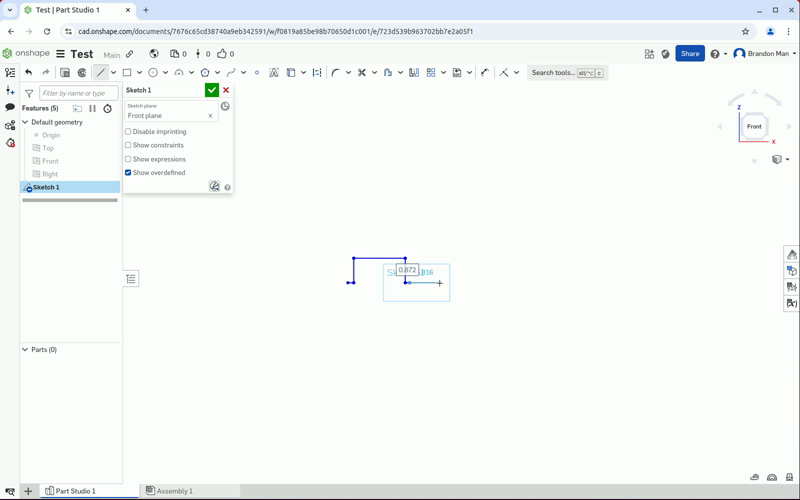
mouse_move(409, 253)
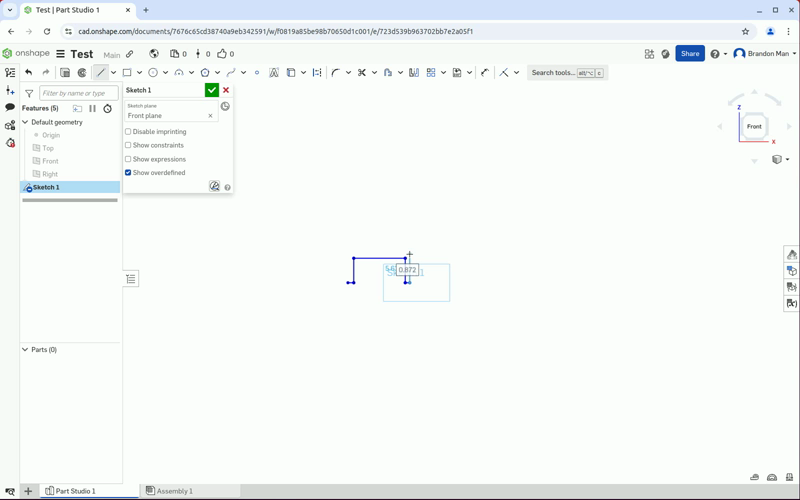
click(409, 253)
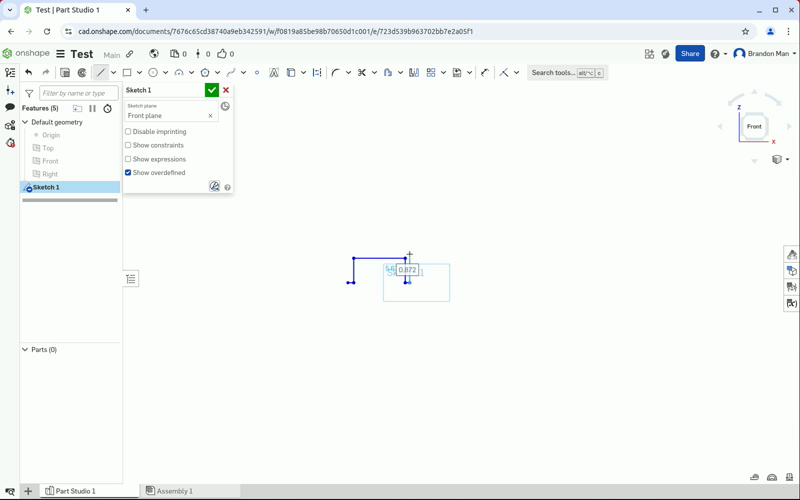
key_up(shift)
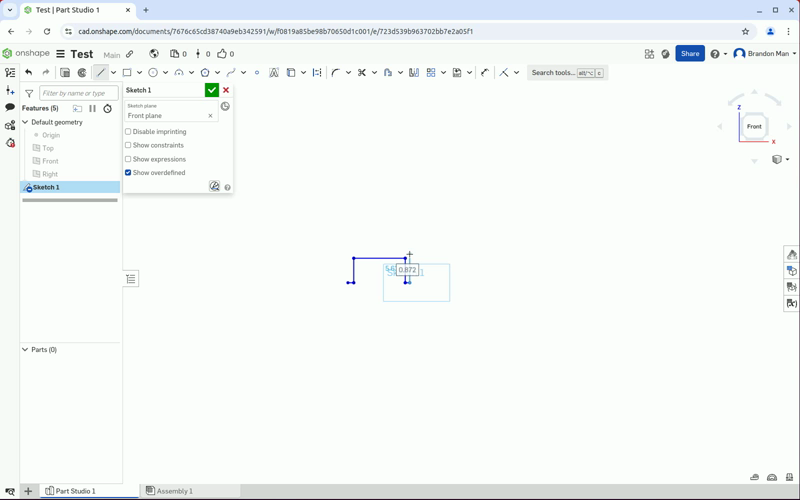
key_down(shift)
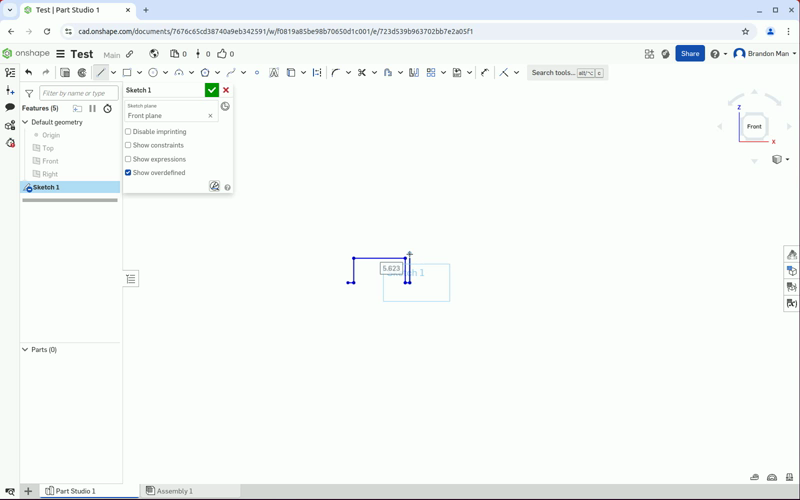
mouse_move(348, 253)
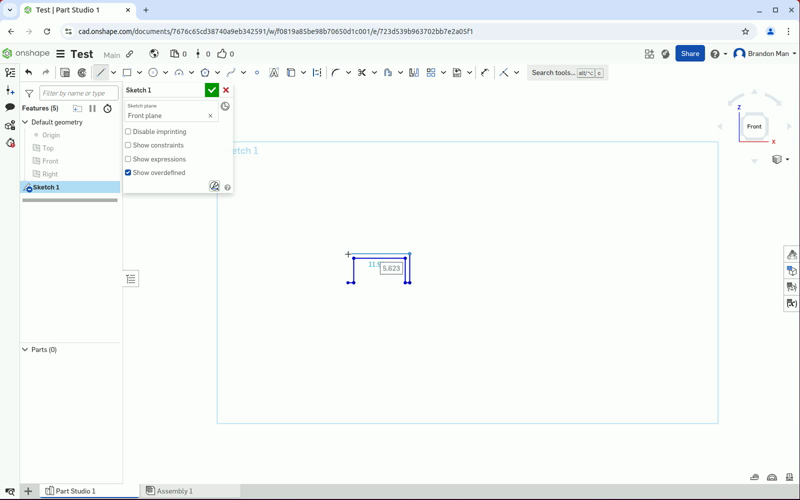
click(348, 253)
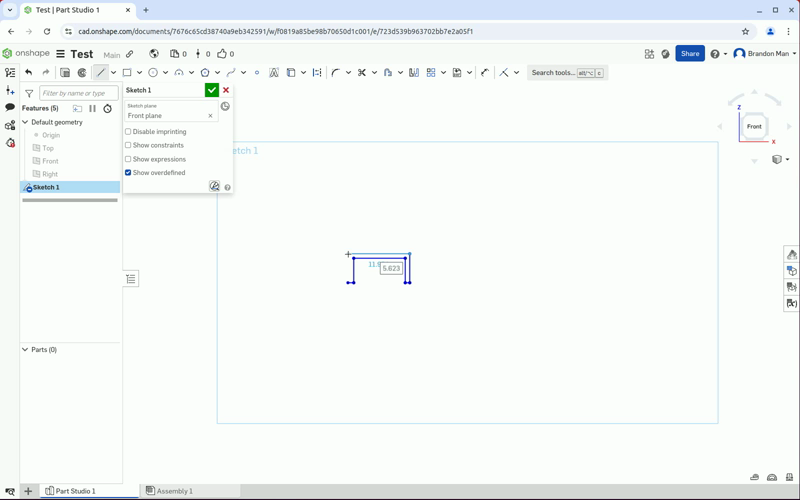
key_up(shift)
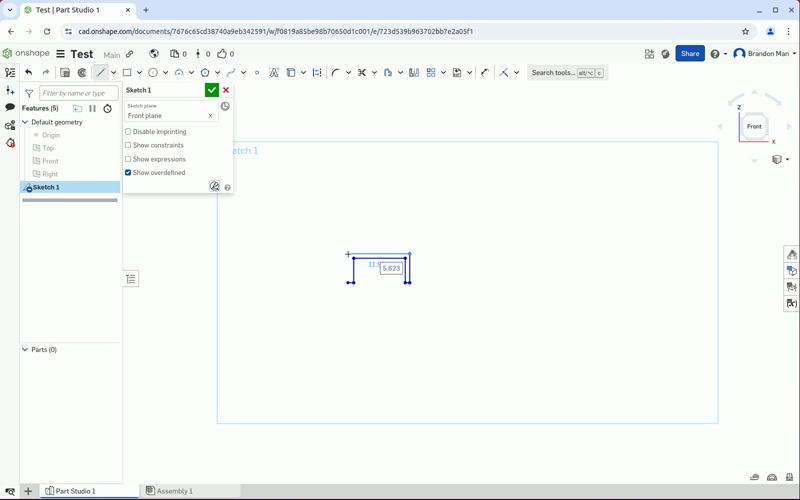
mouse_move(378, 253)
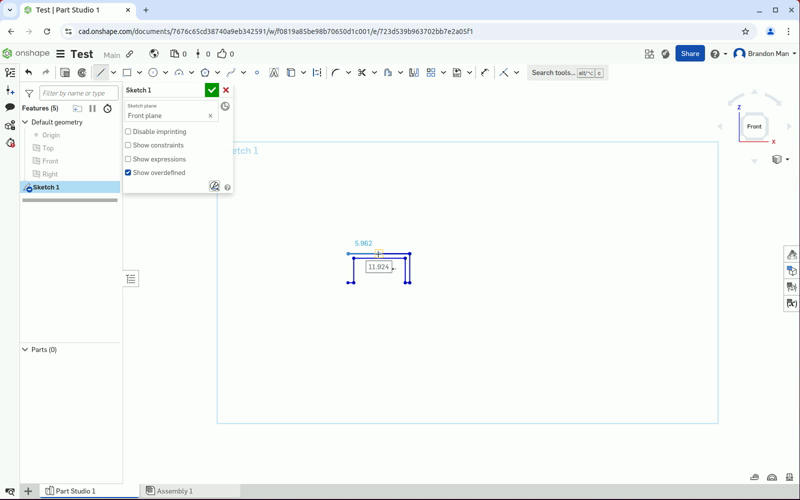
key_down(shift)
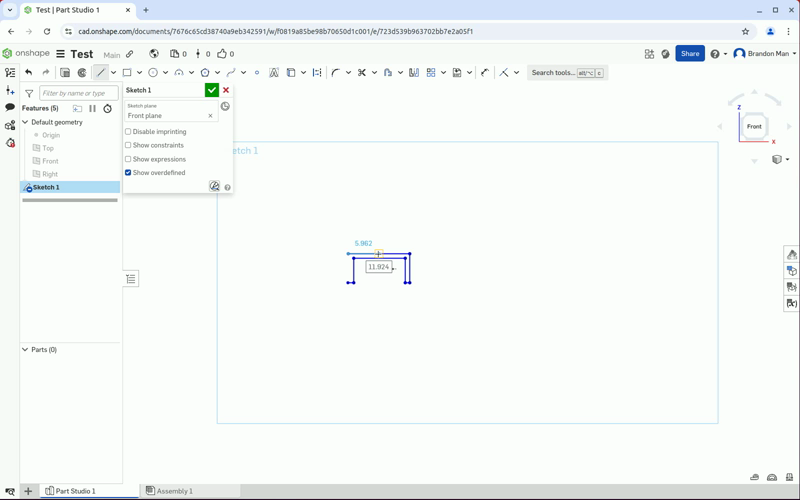
mouse_move(348, 282)
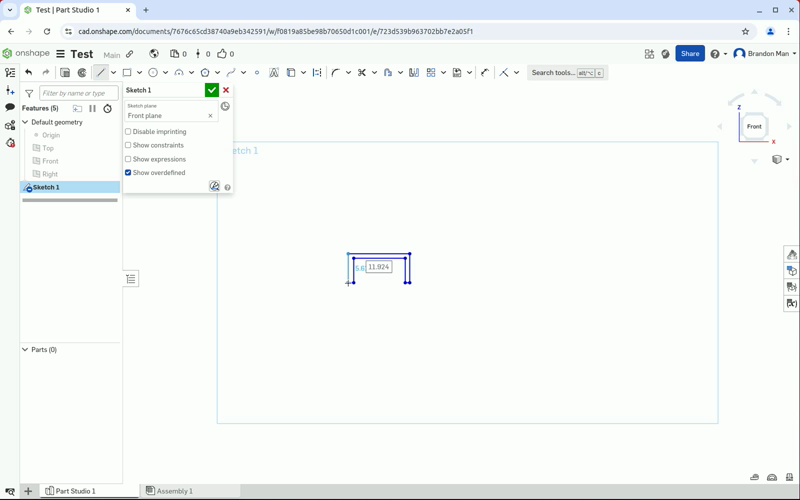
key_up(shift)
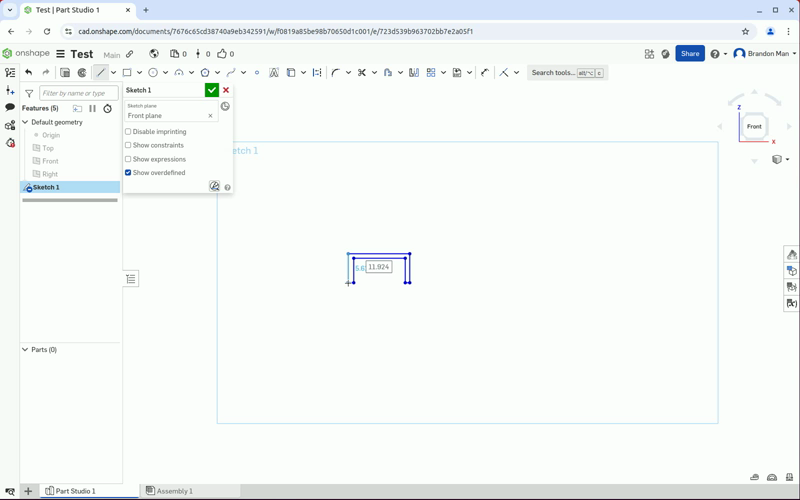
click(348, 282)
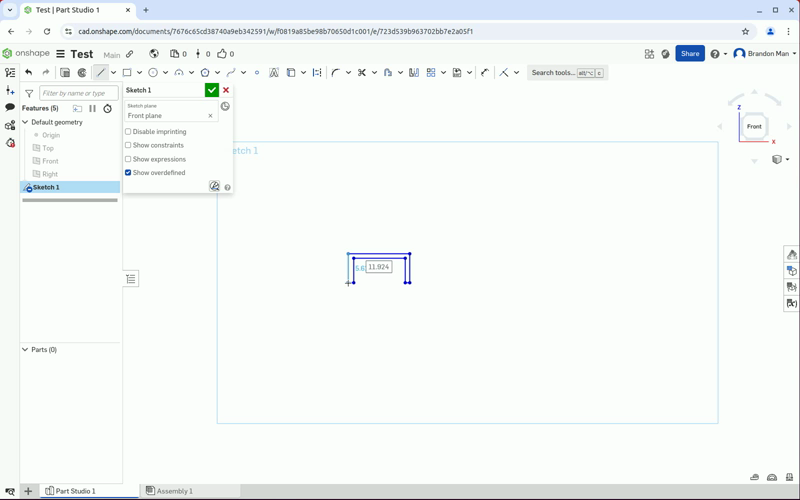
key(esc)
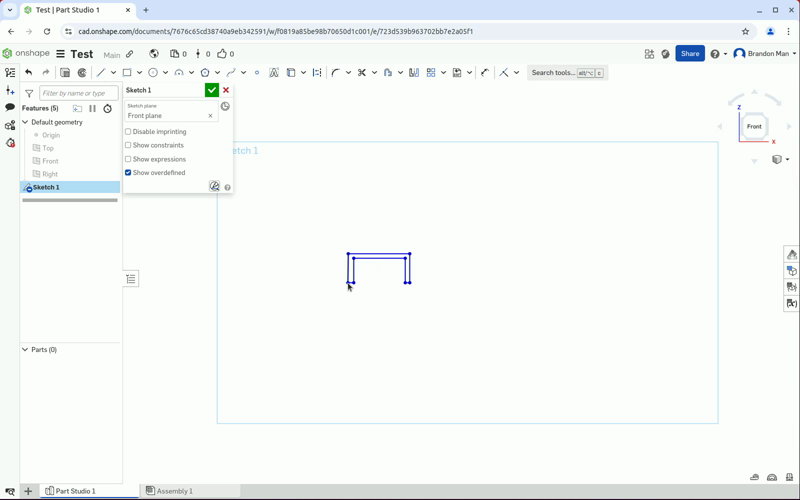
mouse_move(366, 256)
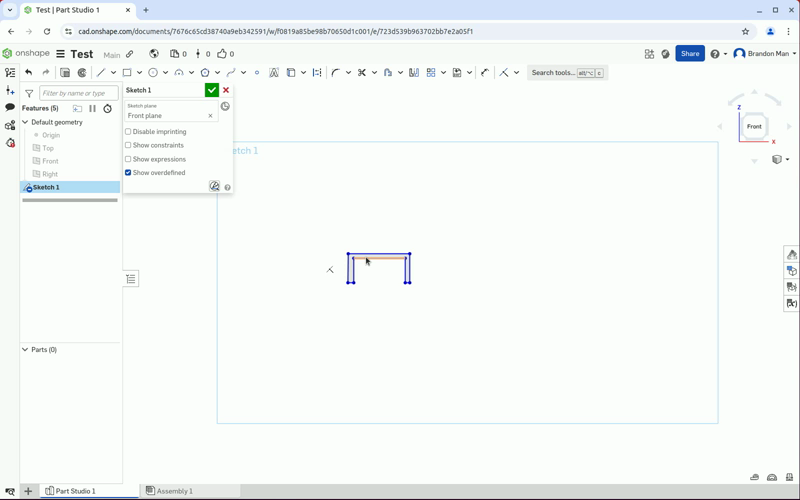
scroll(6)
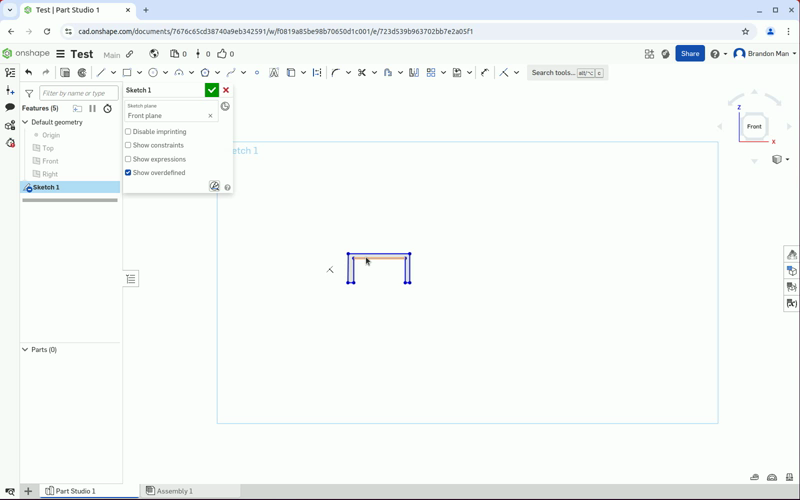
scroll(6)
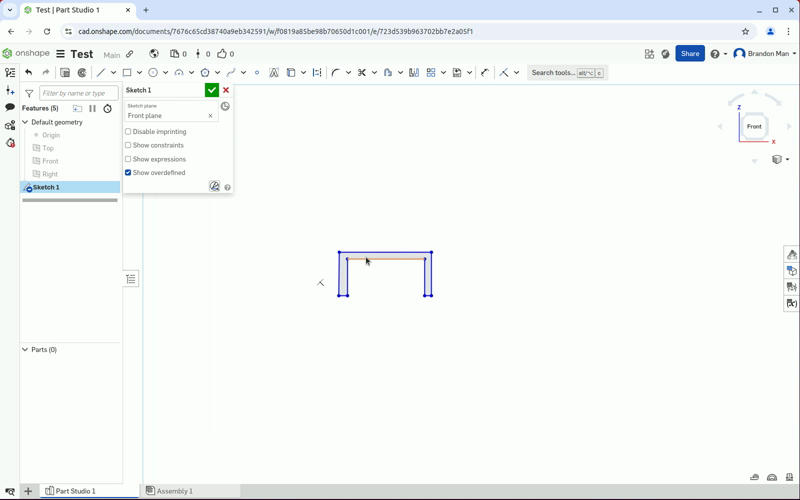
scroll(6)
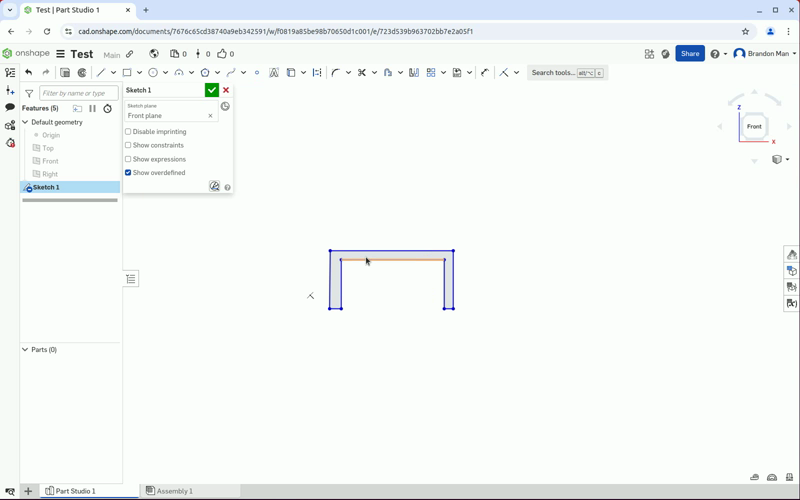
scroll(6)
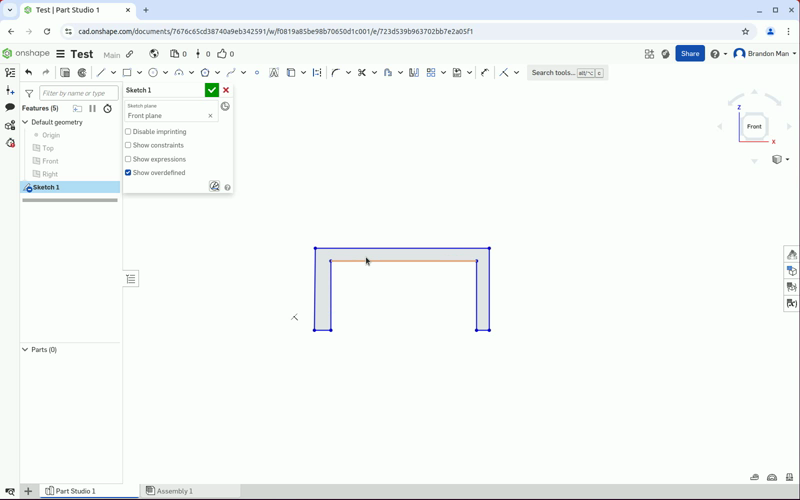
scroll(6)
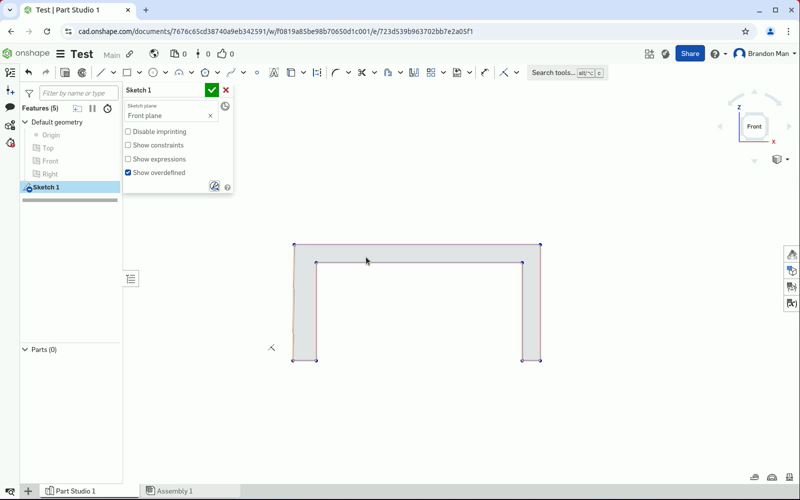
scroll(6)
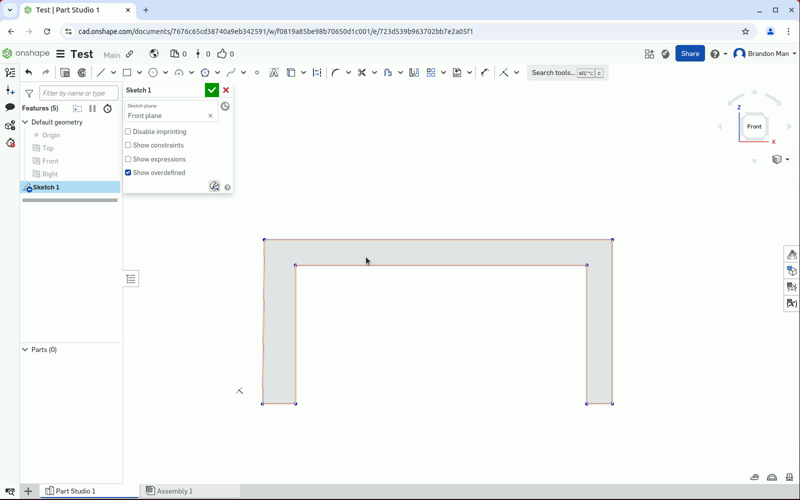
scroll(6)
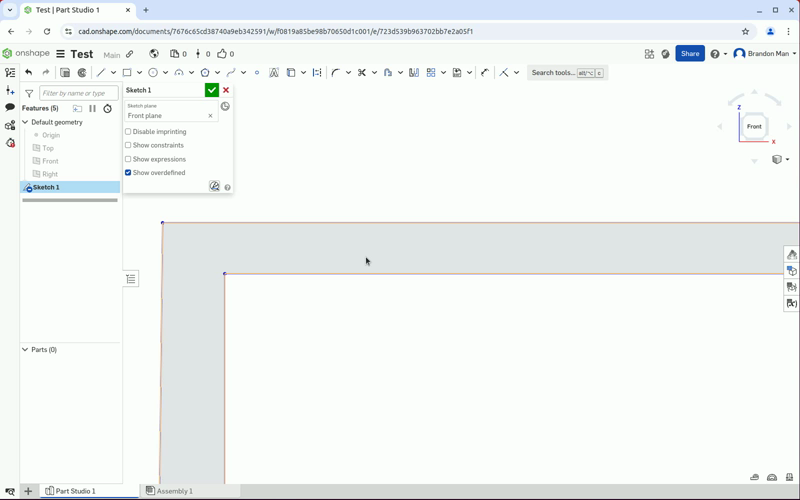
click(366, 256)
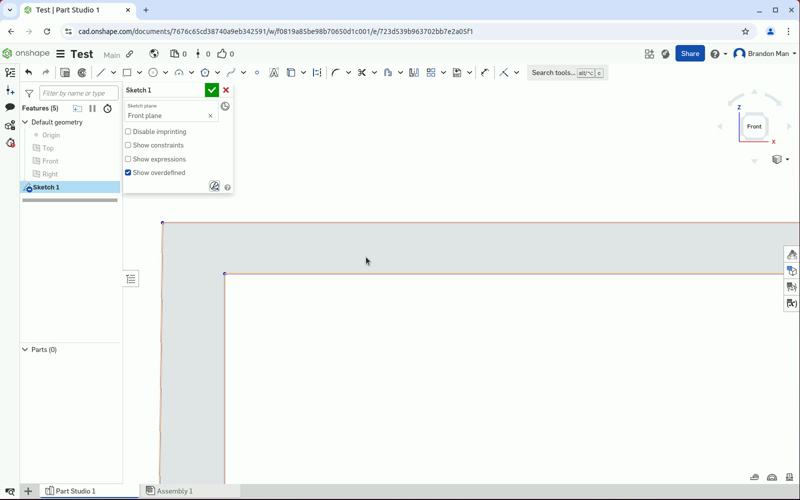
scroll(-6)
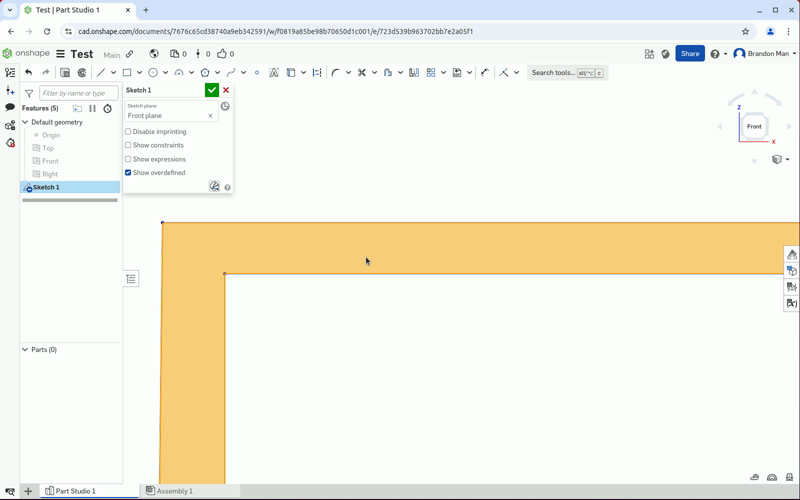
scroll(-6)
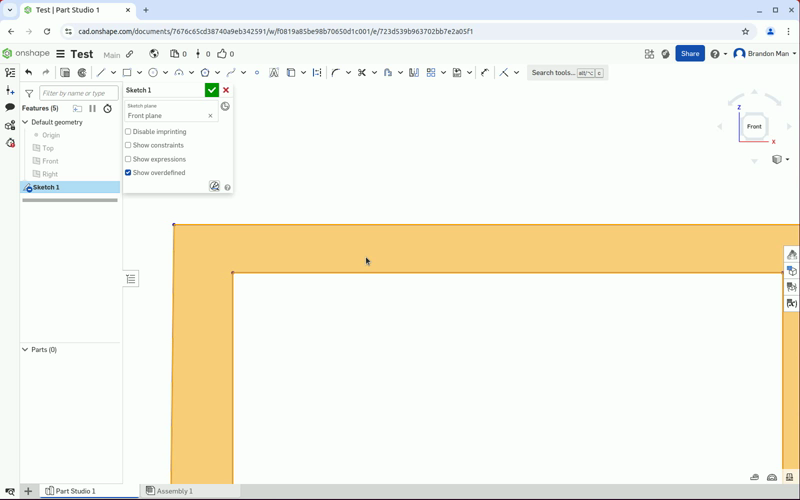
scroll(-6)
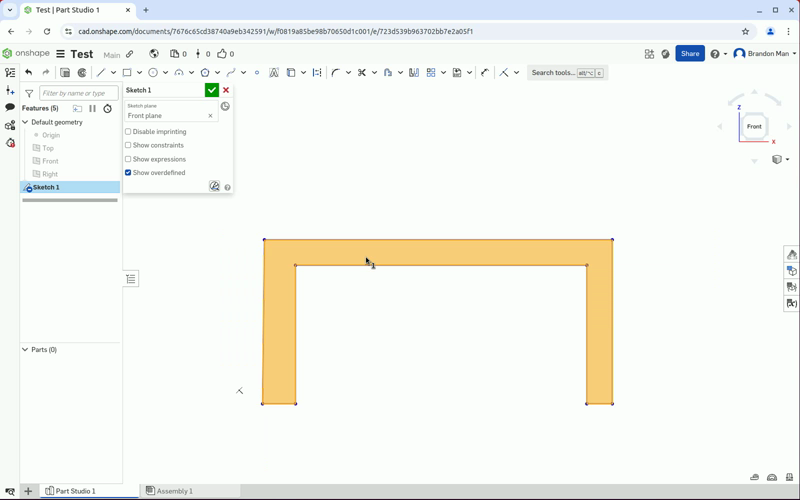
scroll(-6)
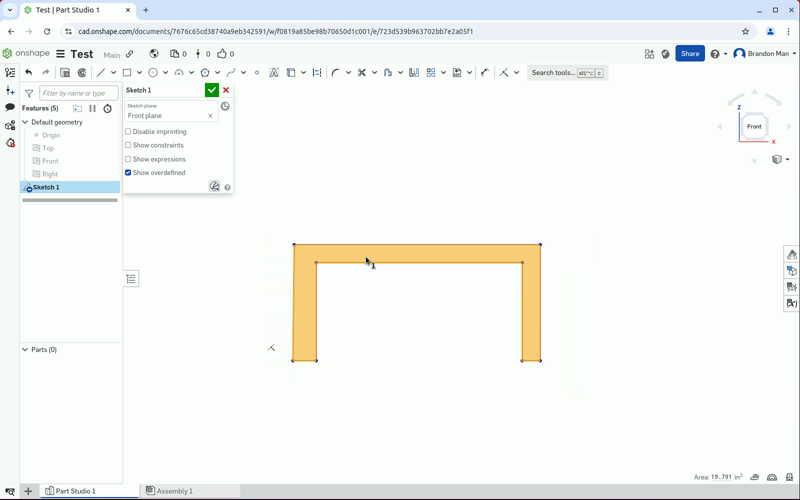
scroll(-6)
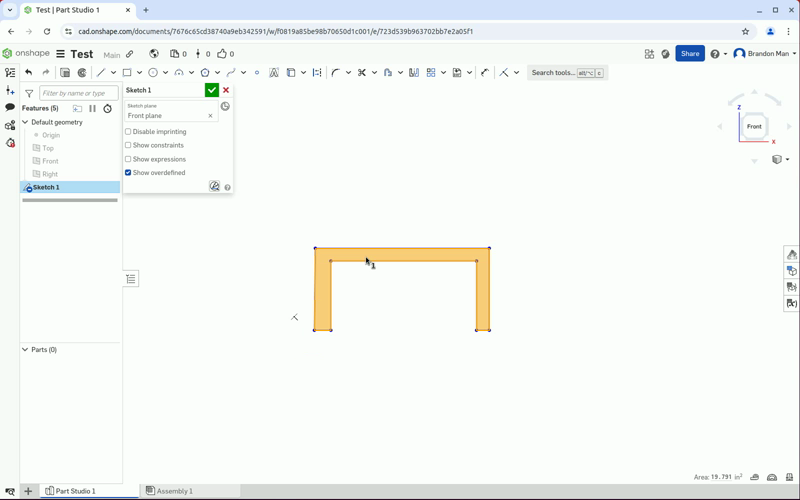
scroll(-6)
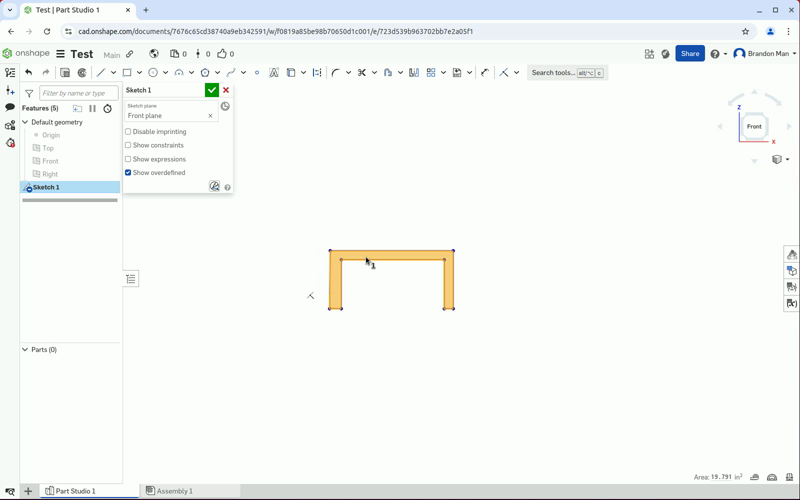
scroll(-6)
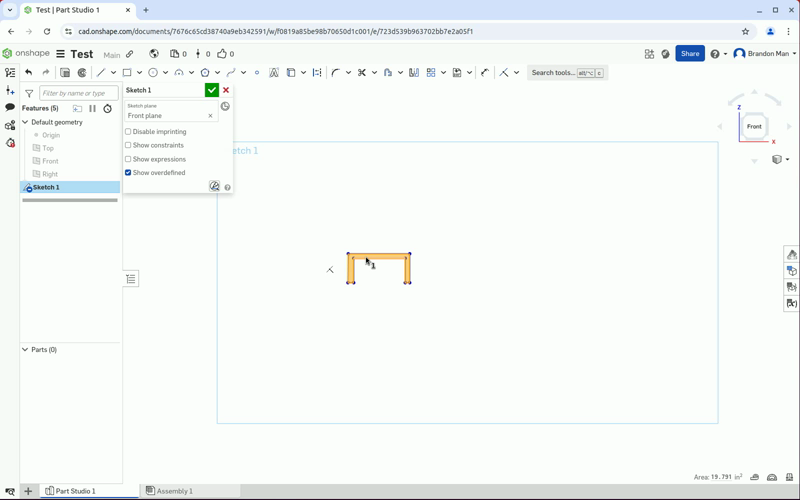
mouse_move(73, 352)
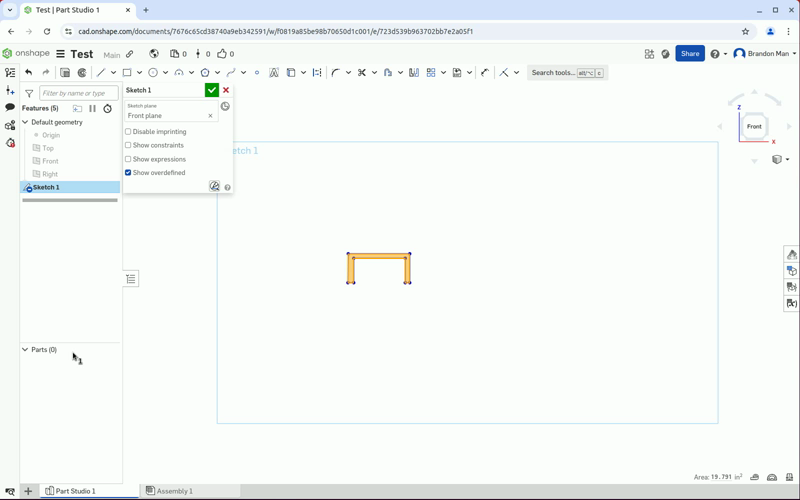
key(shift+y)
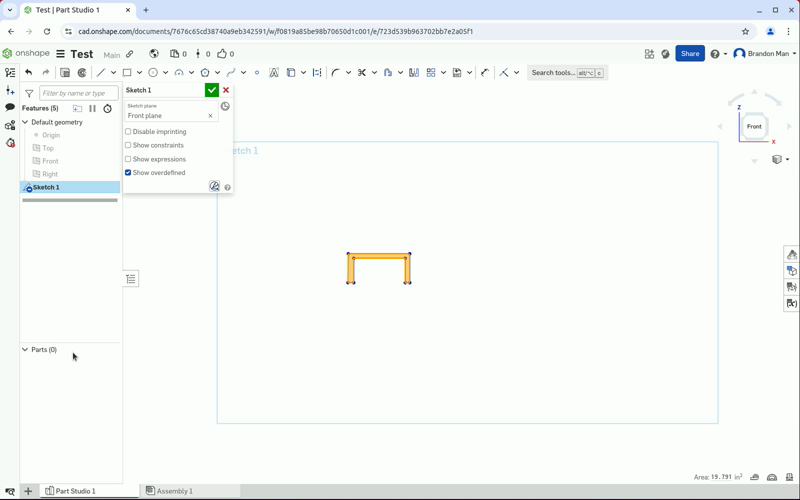
key(shift+e)
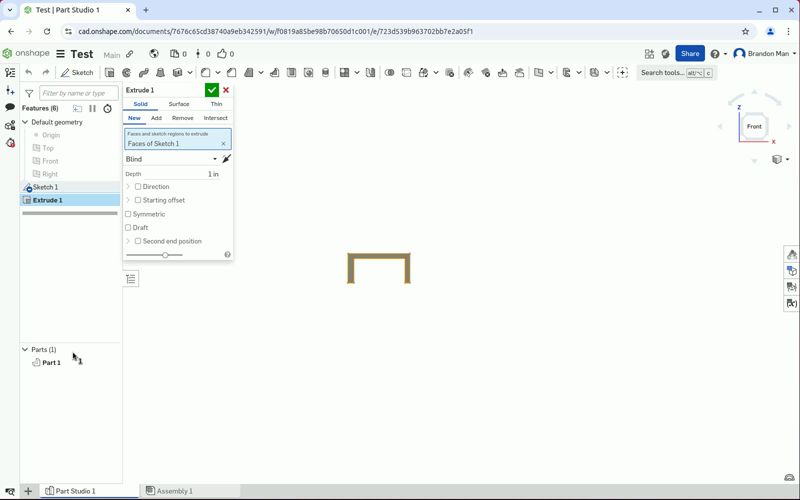
mouse_move(143, 106)
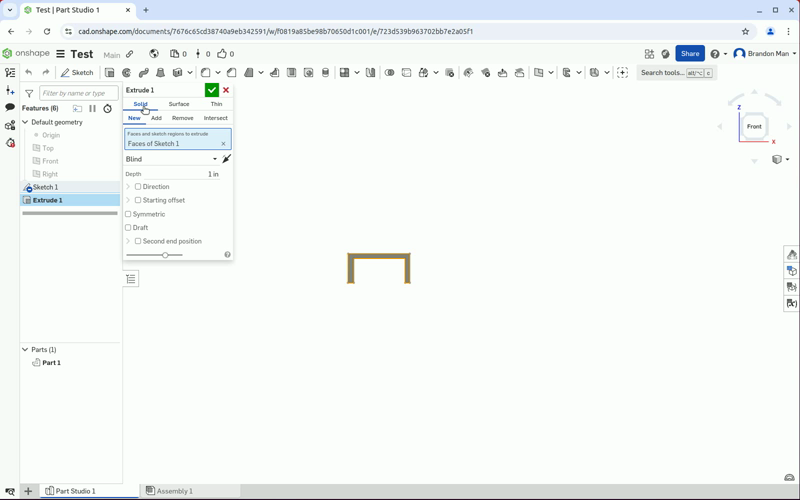
click(143, 106)
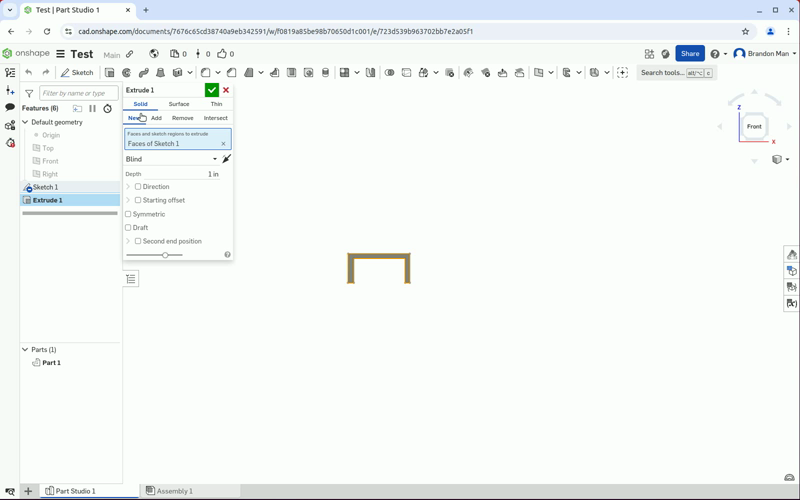
mouse_move(137, 120)
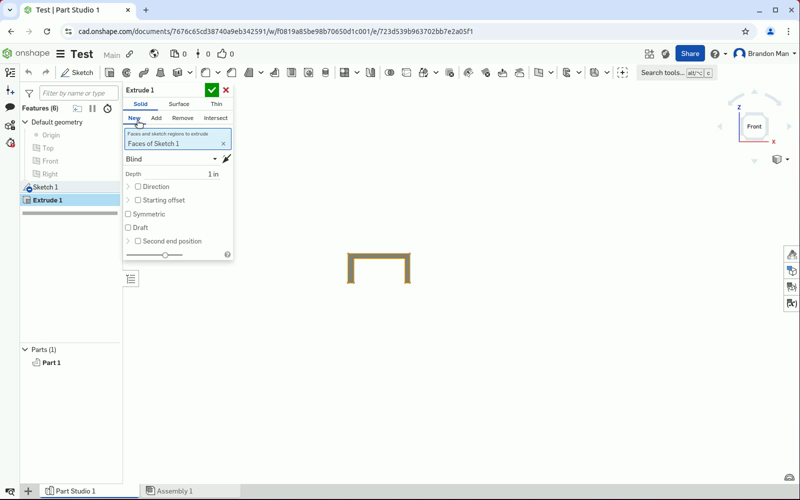
click(137, 120)
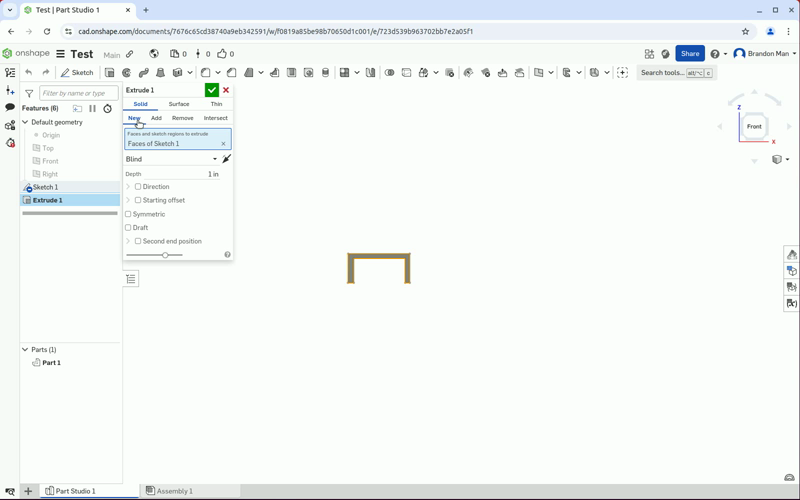
key(tab, 4)
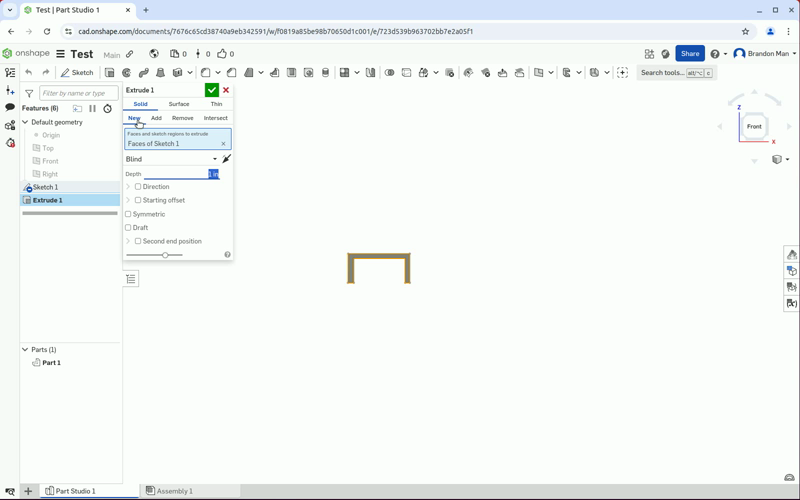
text(10.592)
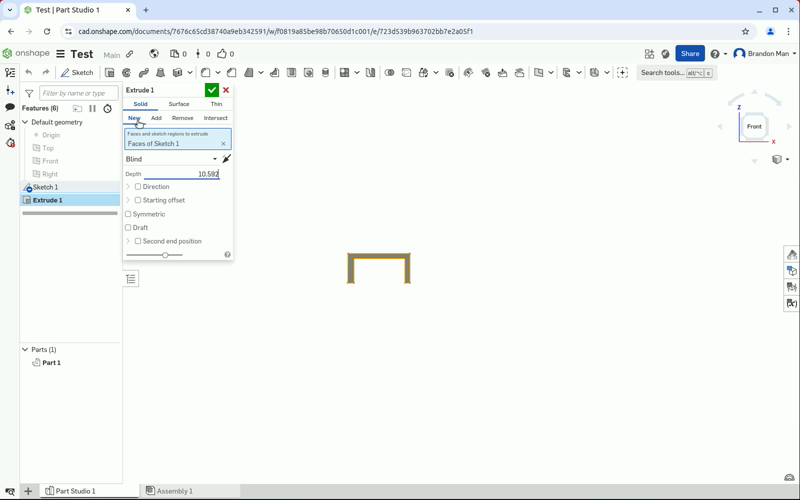
key(tab, 3)
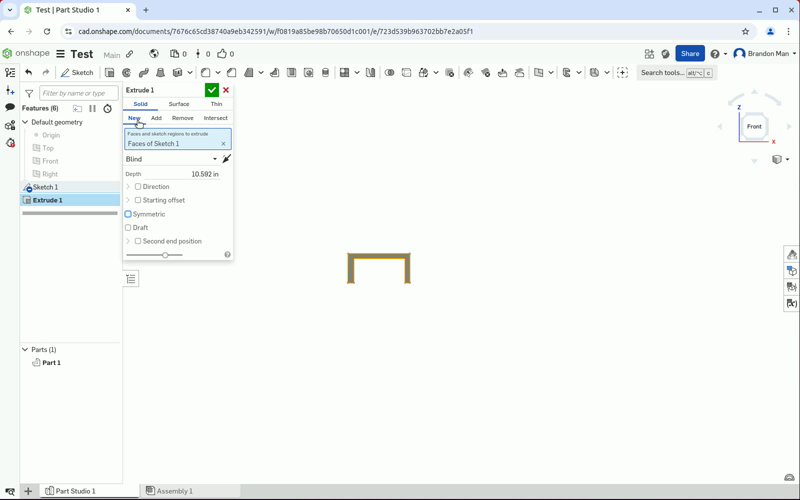
key(space)
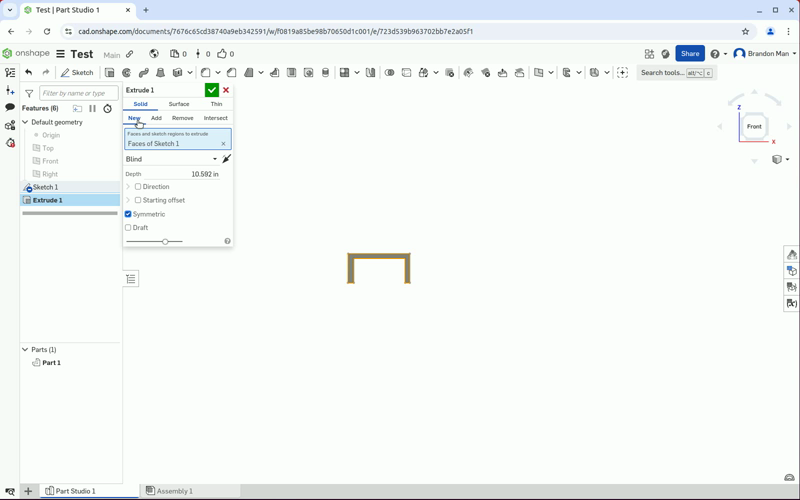
key(enter)
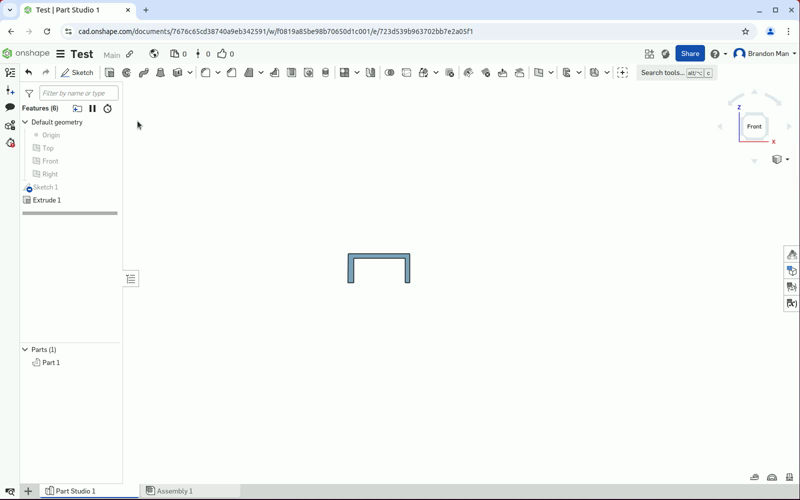
key(shift+h)
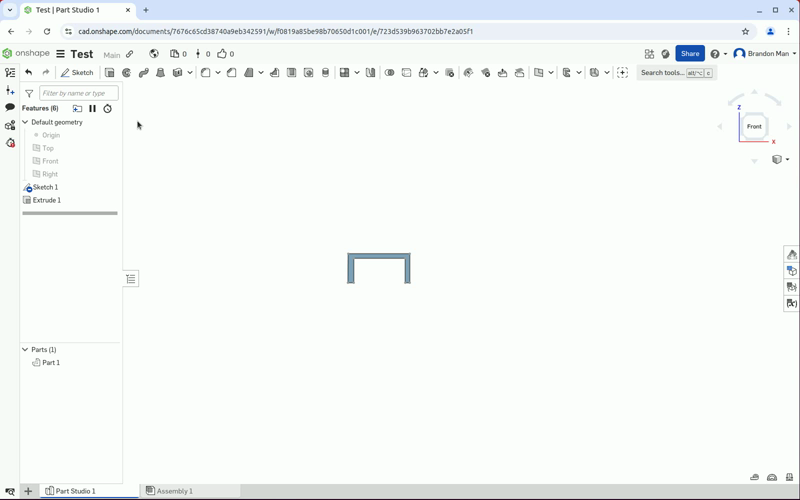
key(shift+h)
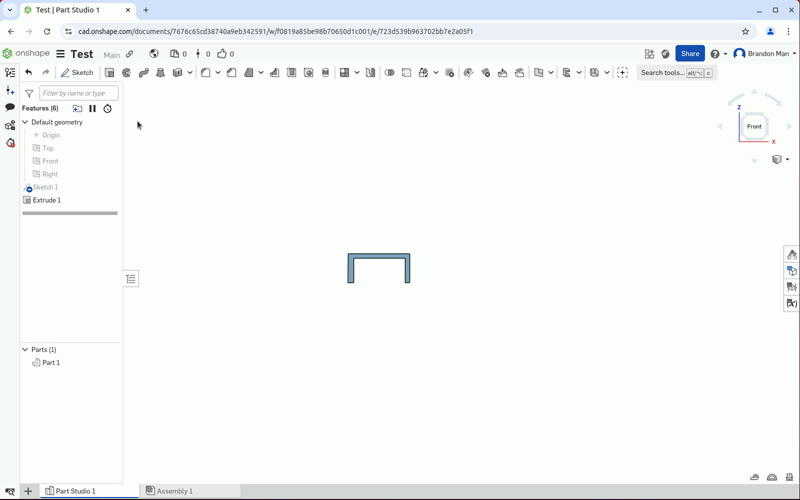
mouse_move(73, 189)
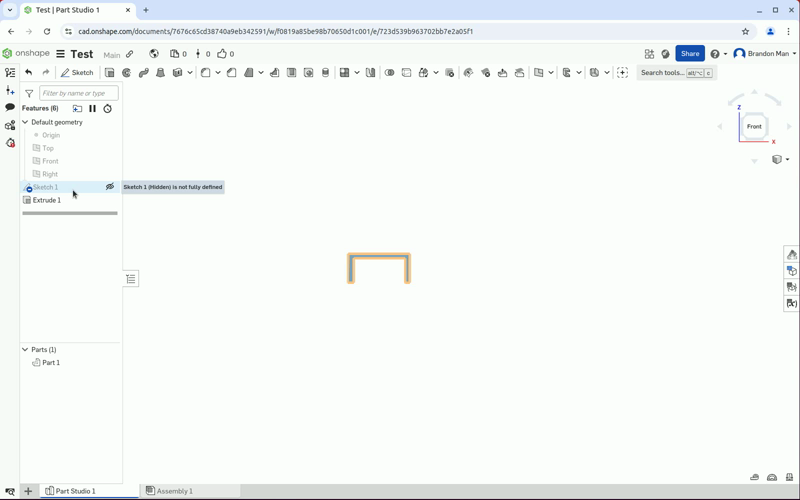
click(73, 189)
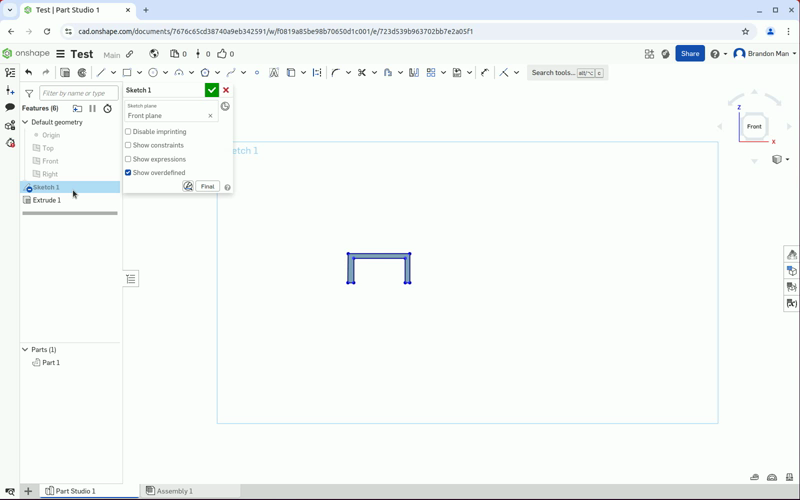
mouse_move(229, 92)
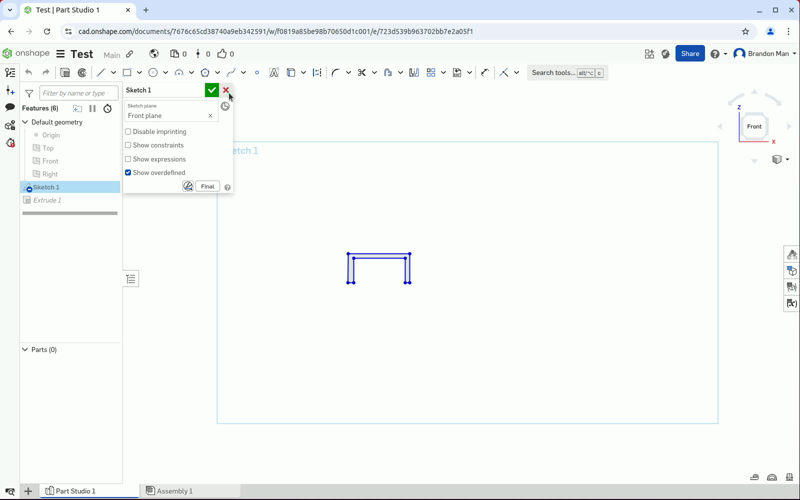
click(229, 92)
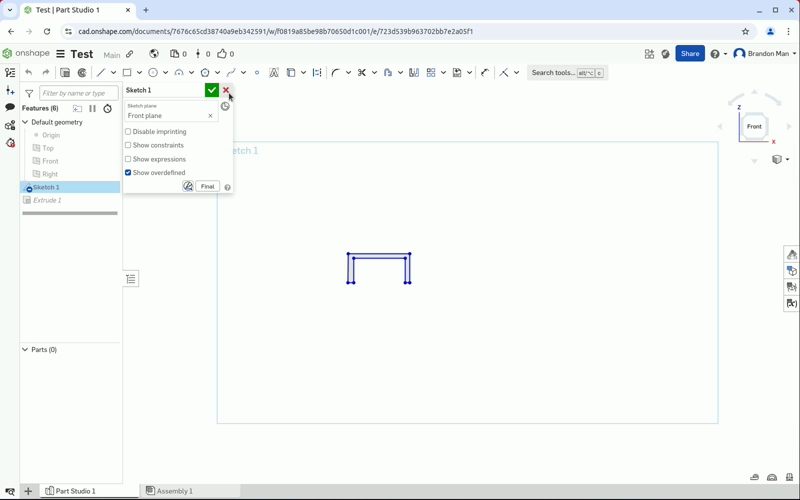
key(shift+s)
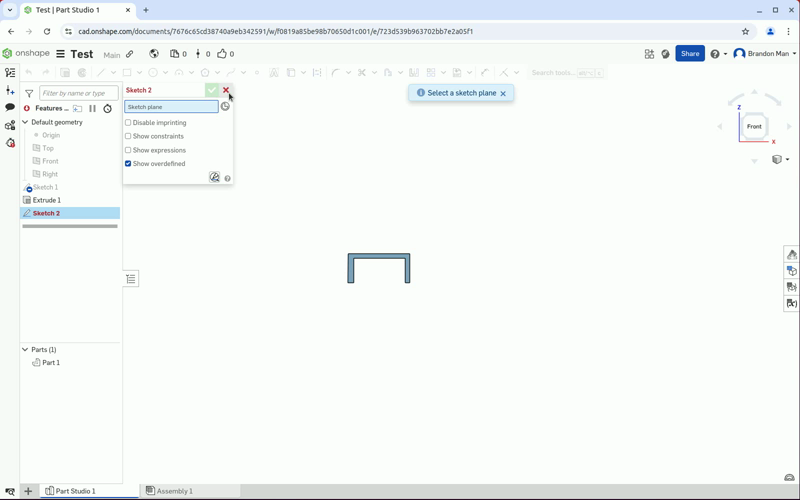
mouse_move(73, 163)
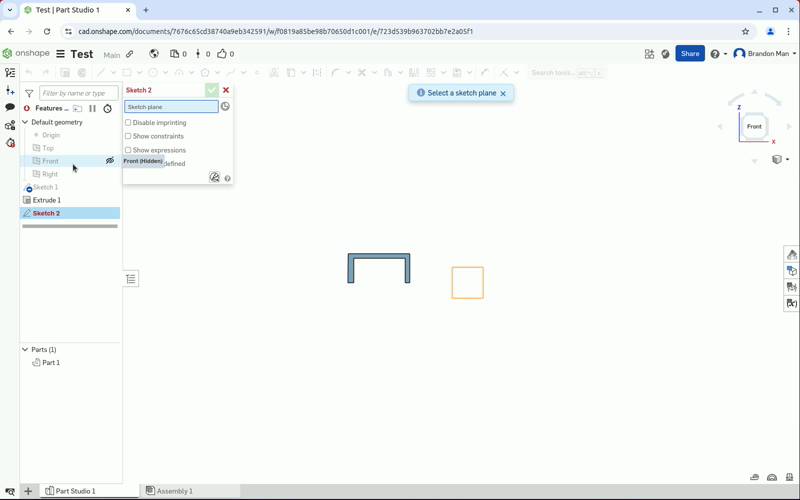
click(73, 163)
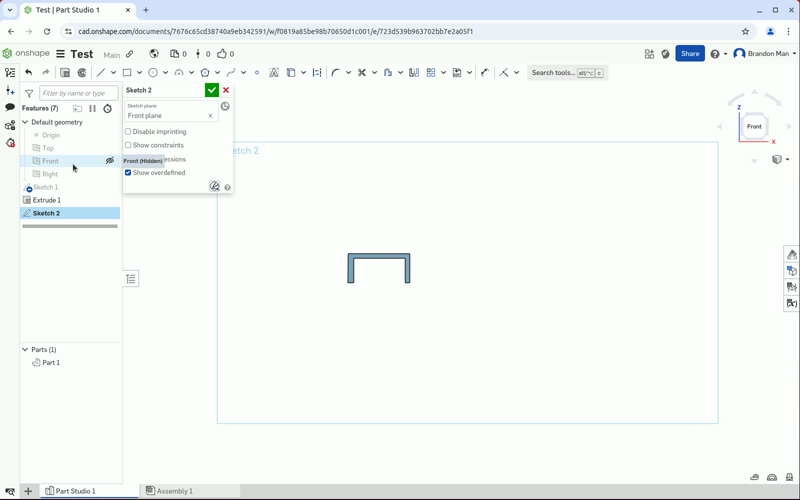
mouse_move(73, 352)
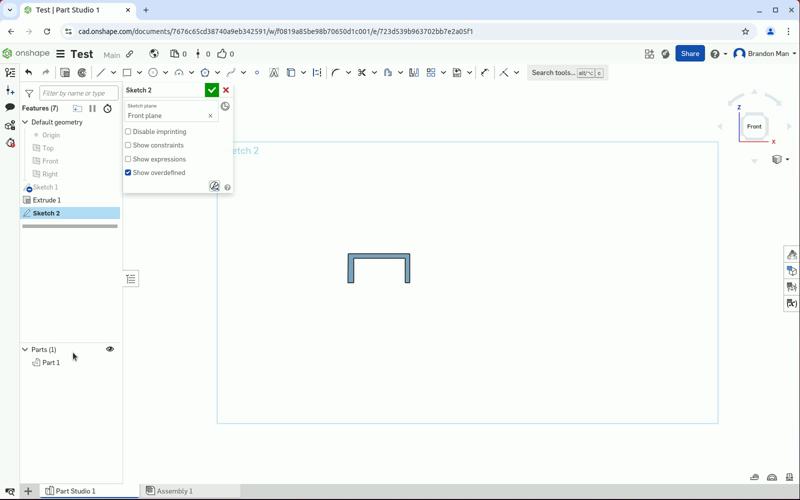
key(y)
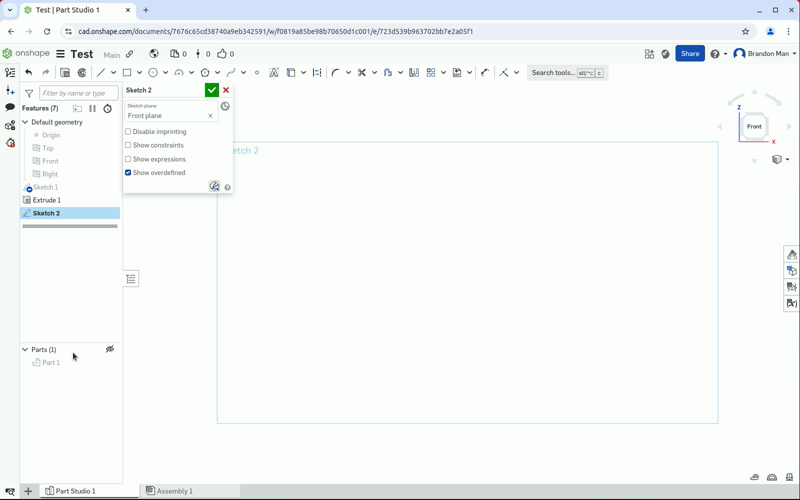
key(l)
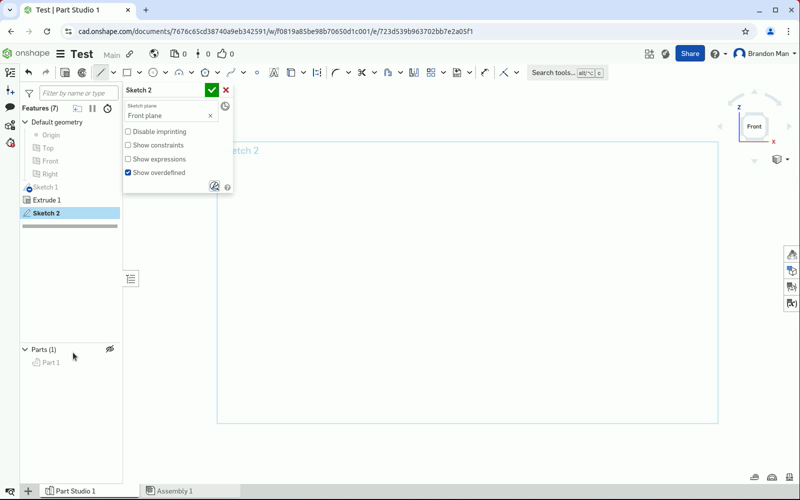
key_down(shift)
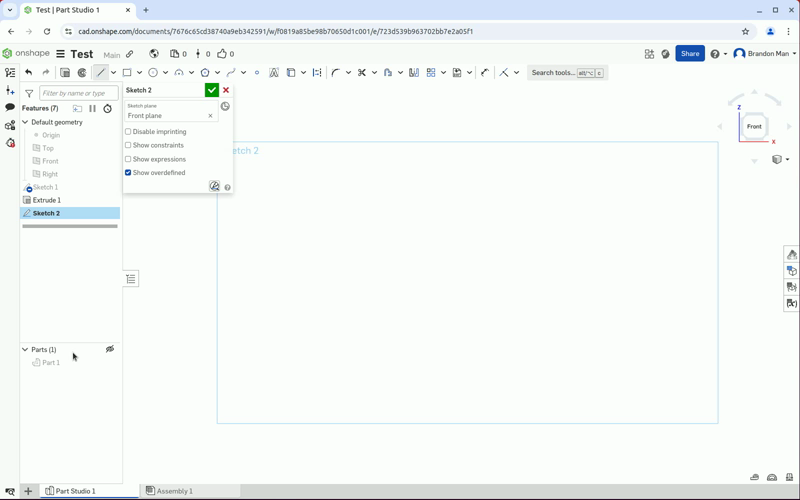
mouse_move(348, 312)
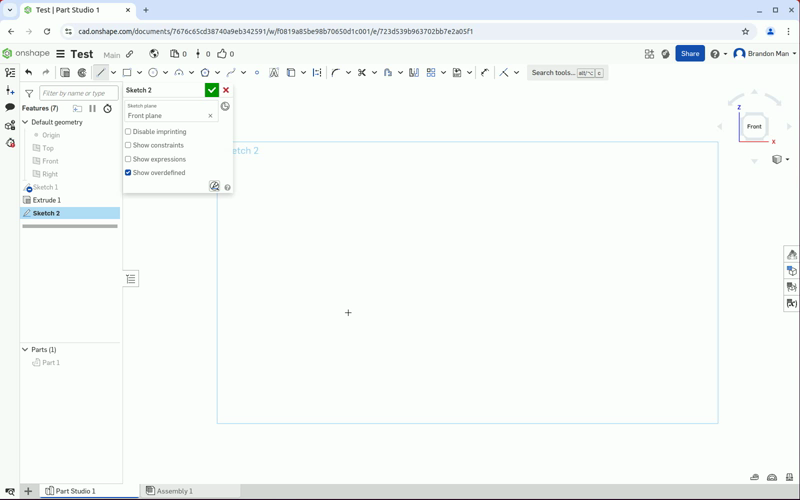
click(348, 312)
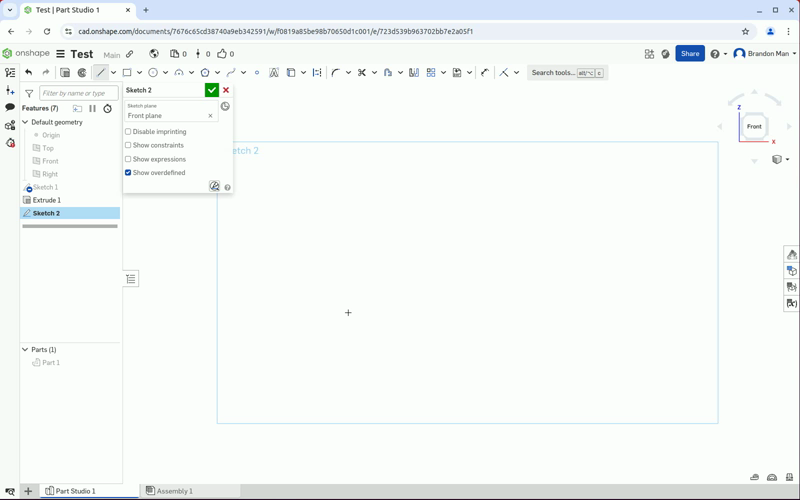
key_up(shift)
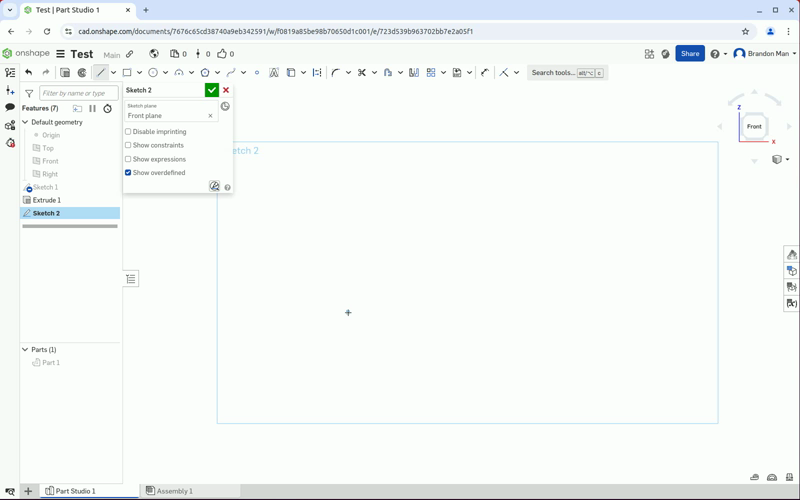
key_down(shift)
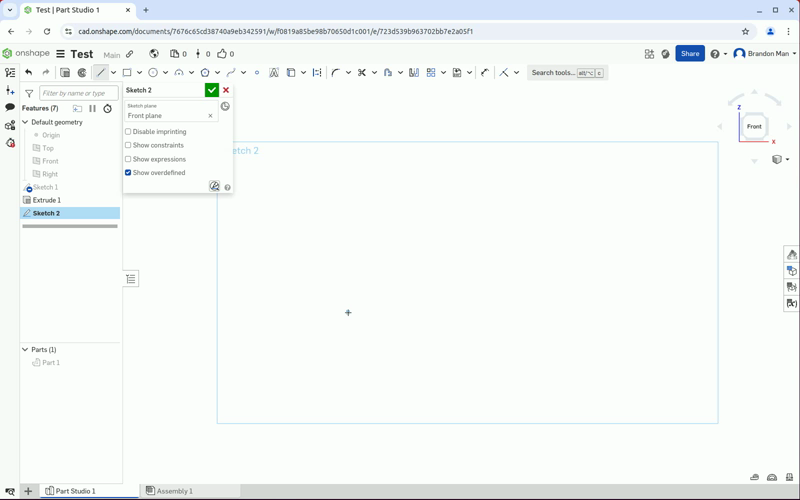
mouse_move(409, 312)
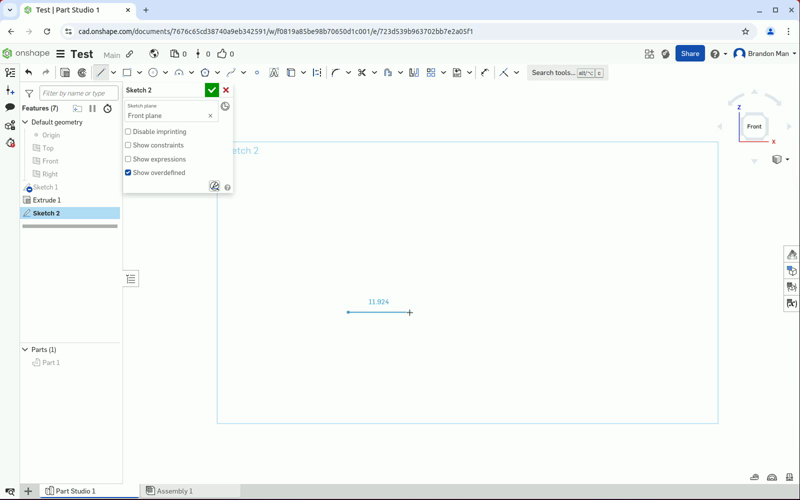
click(409, 312)
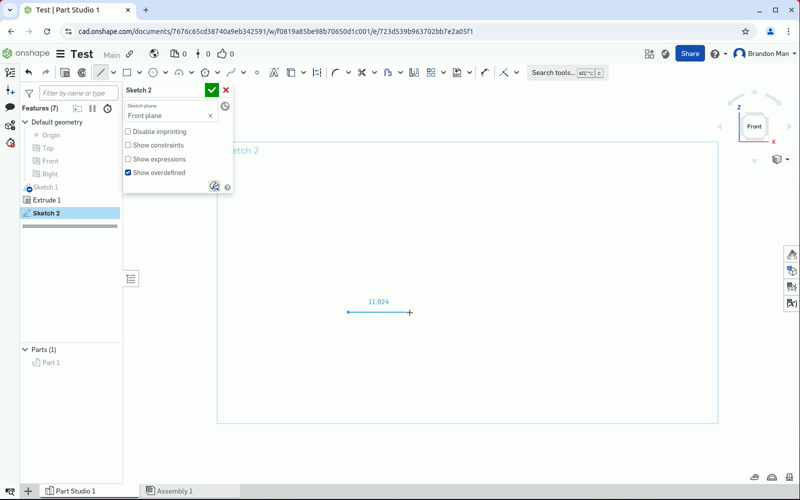
key_up(shift)
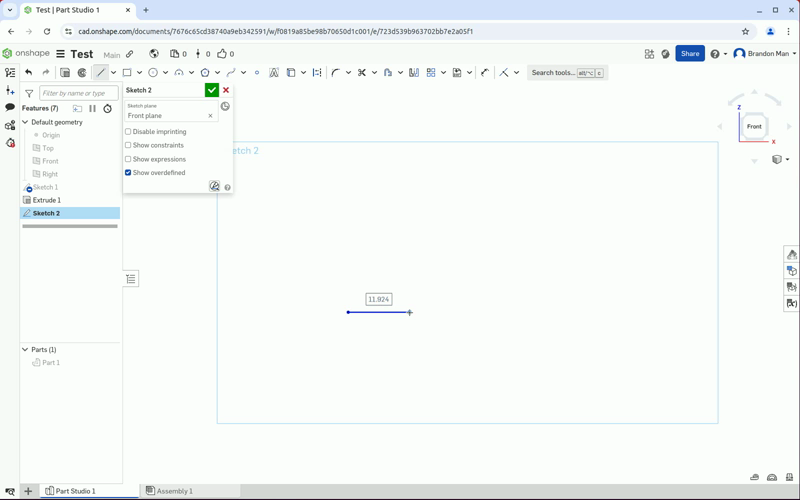
key_down(shift)
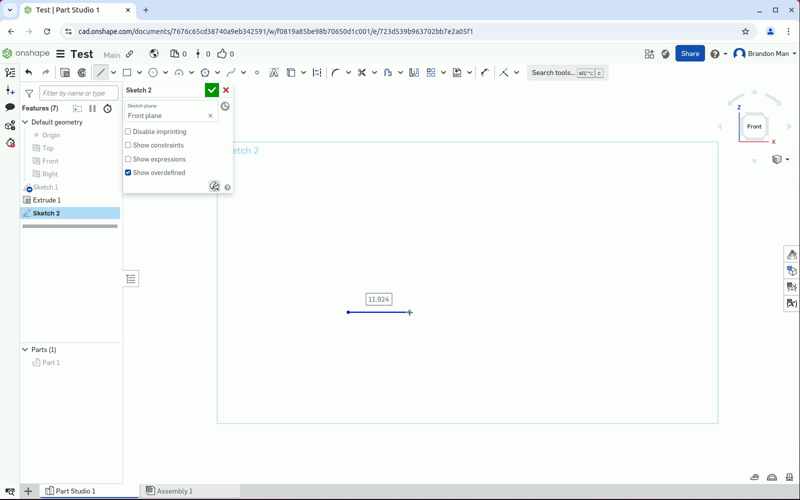
mouse_move(439, 312)
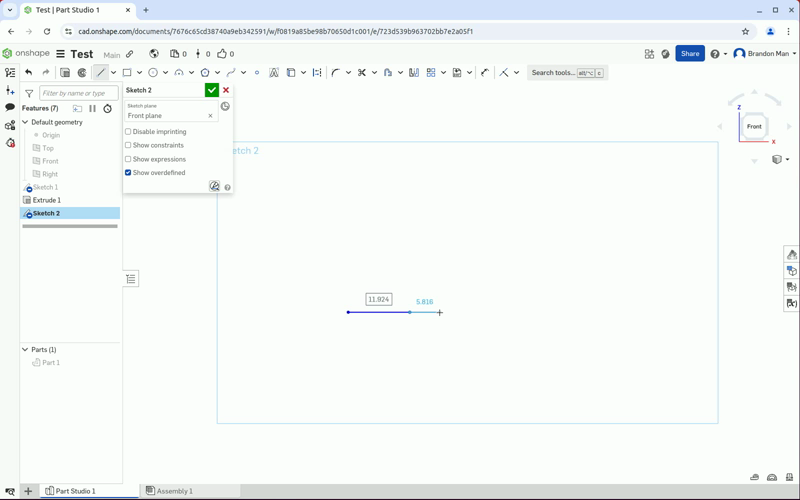
mouse_move(409, 282)
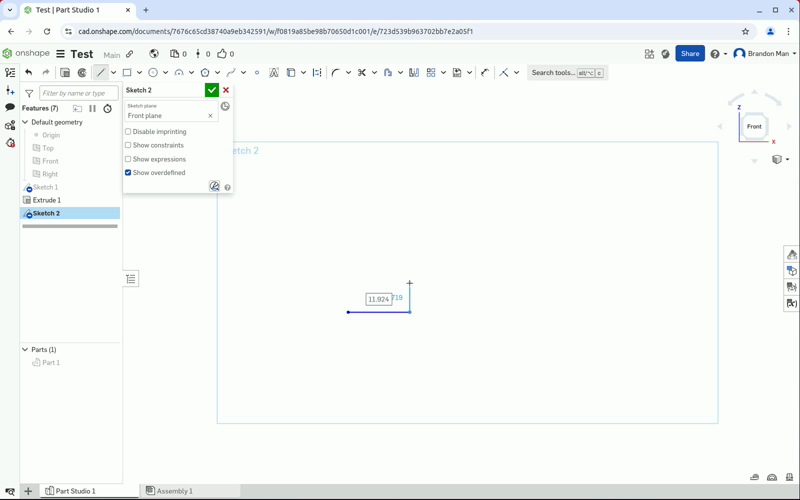
click(409, 282)
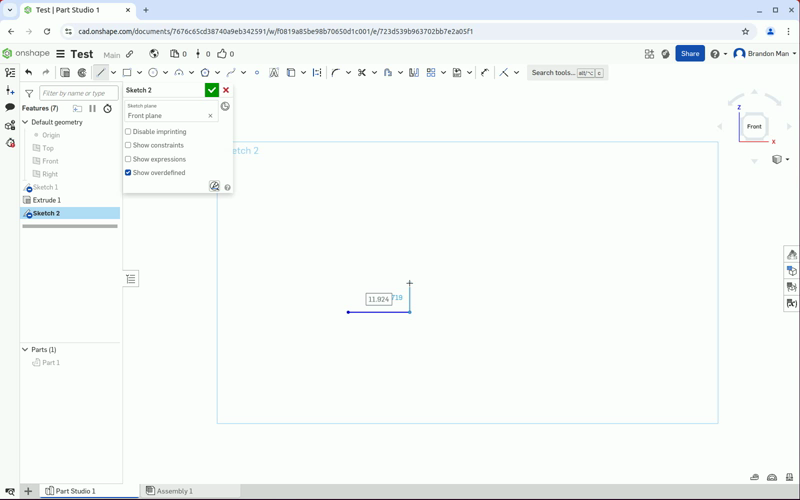
key_up(shift)
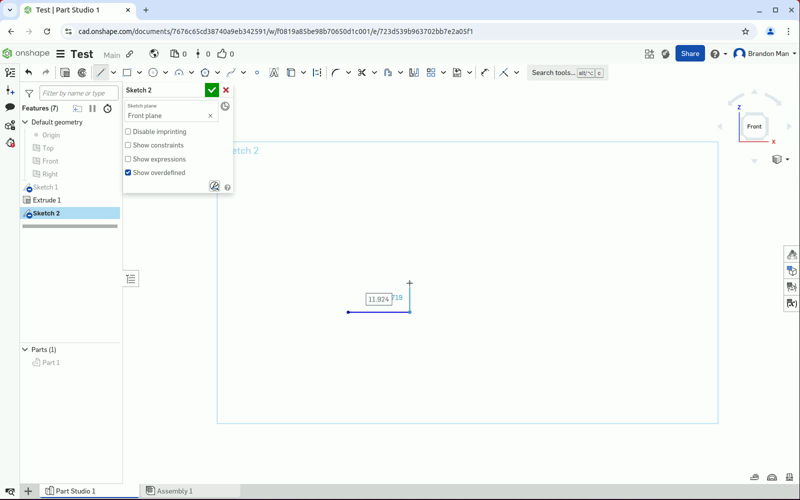
key_down(shift)
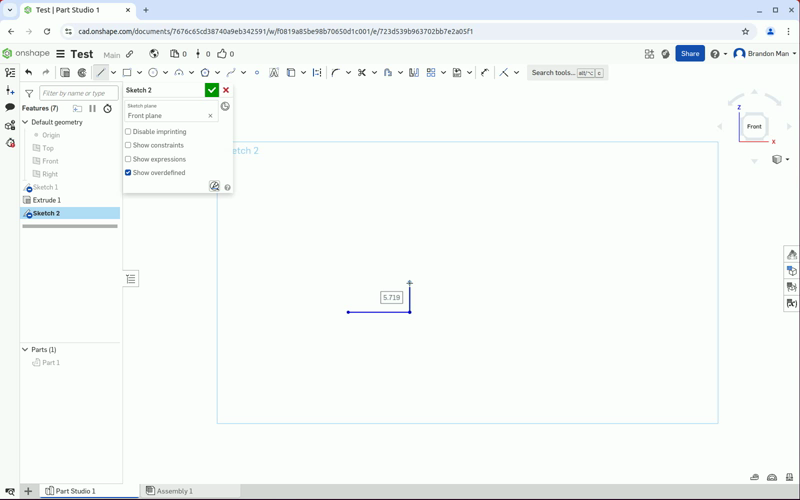
mouse_move(439, 282)
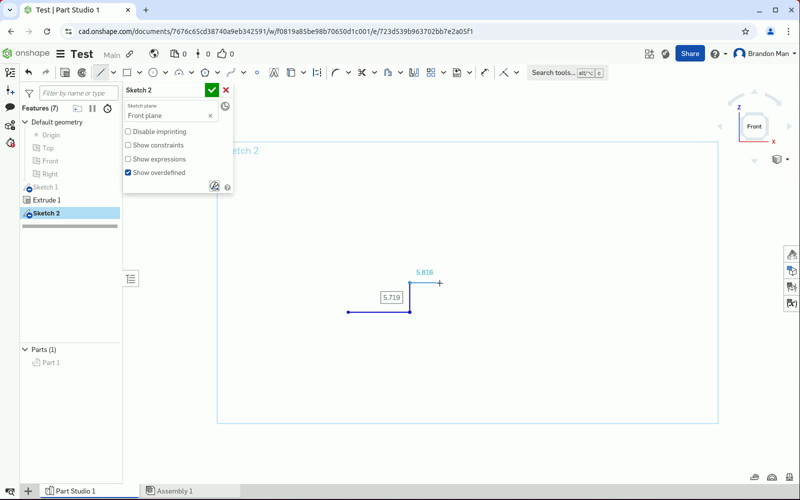
mouse_move(405, 282)
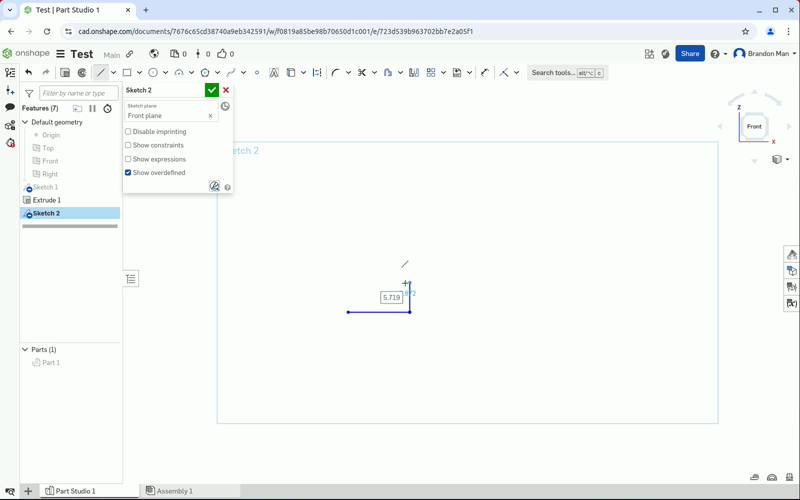
scroll(6)
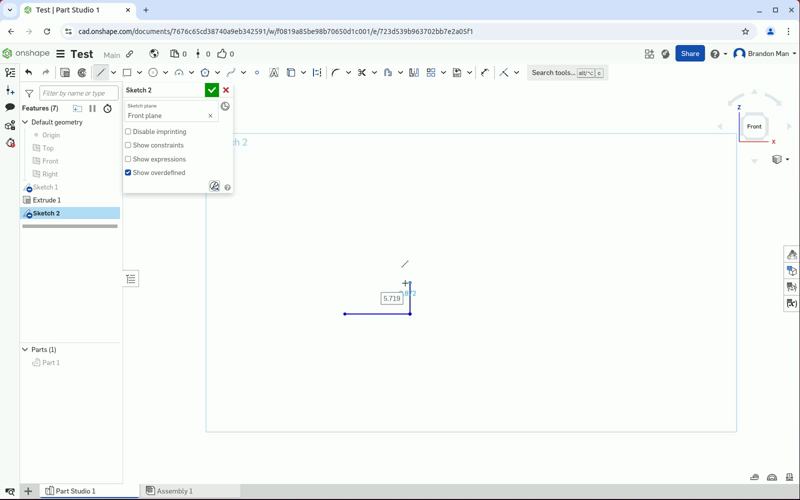
scroll(6)
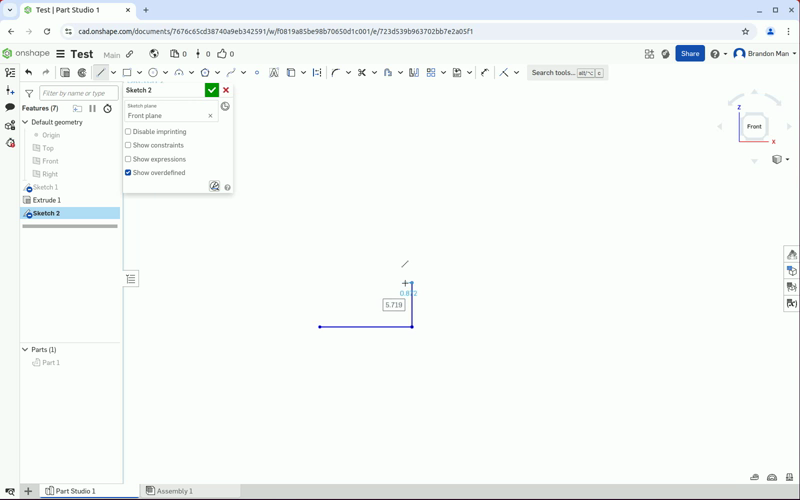
scroll(6)
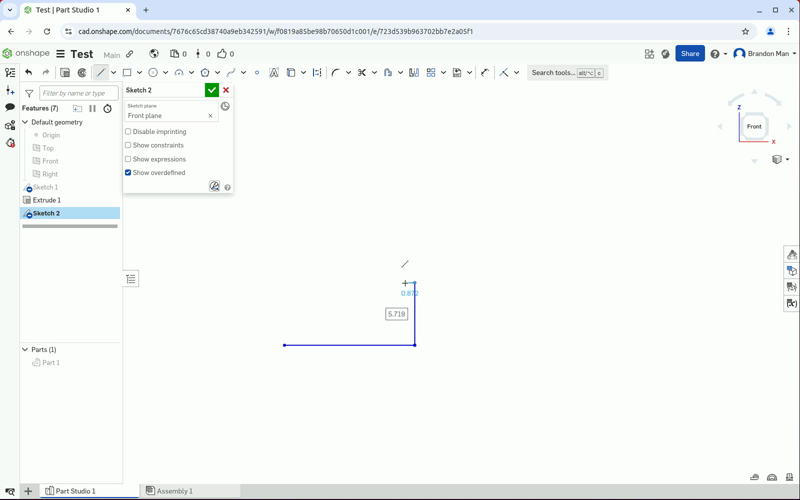
scroll(6)
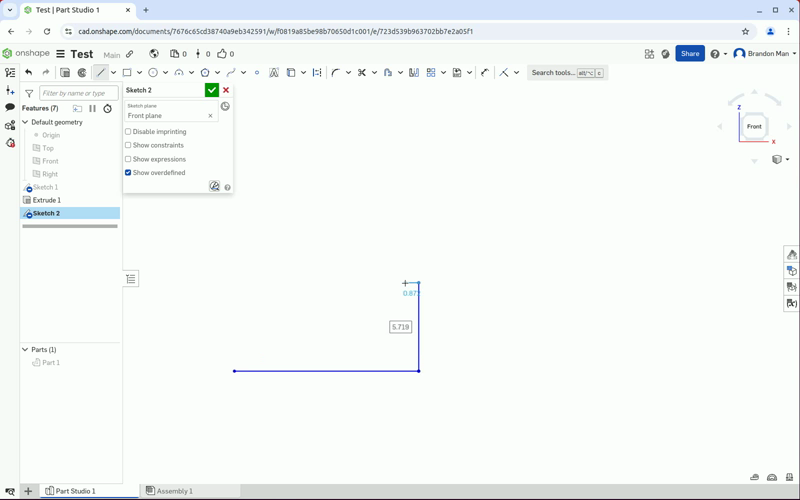
scroll(6)
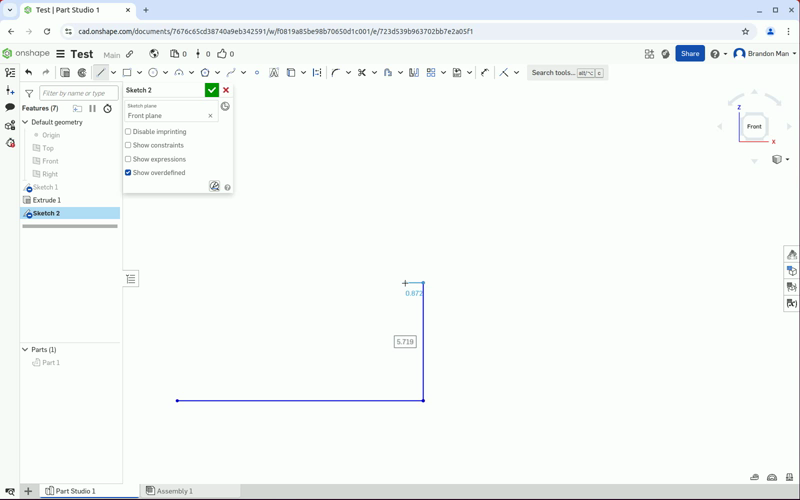
scroll(6)
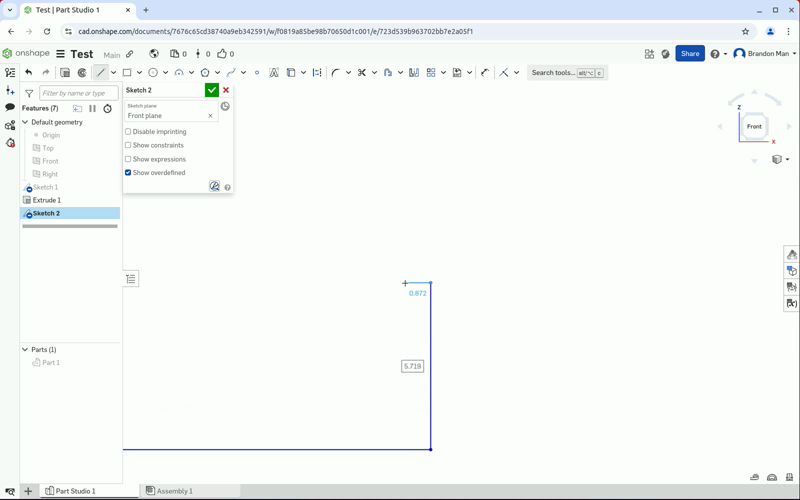
scroll(6)
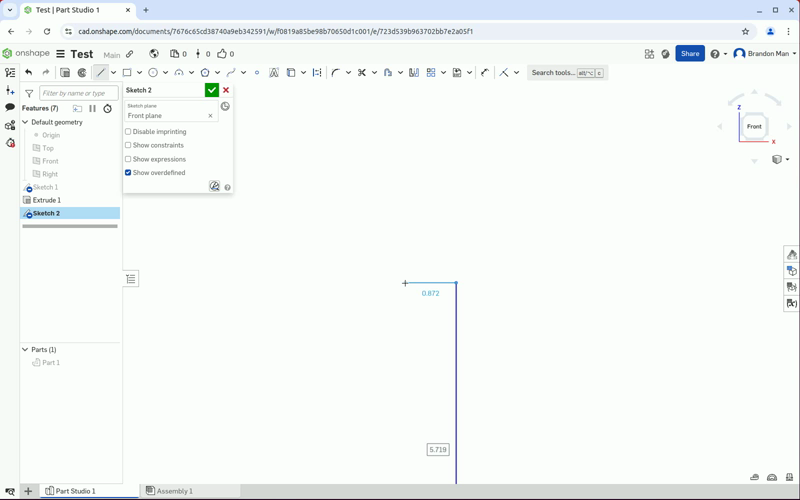
click(405, 282)
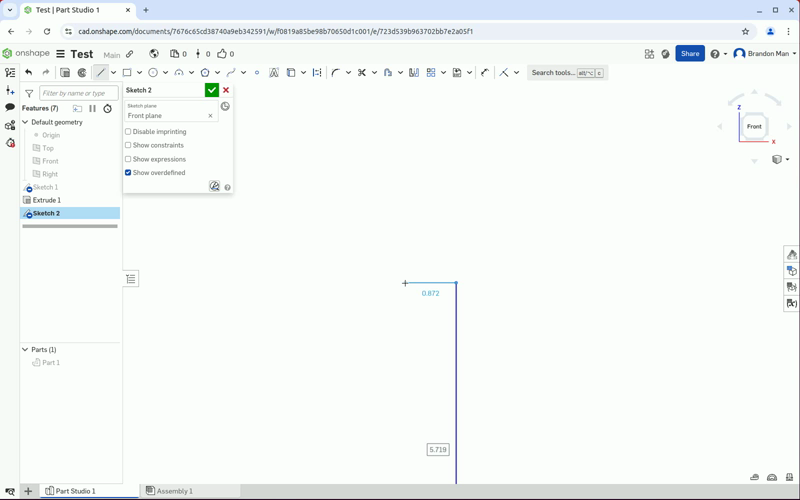
scroll(-6)
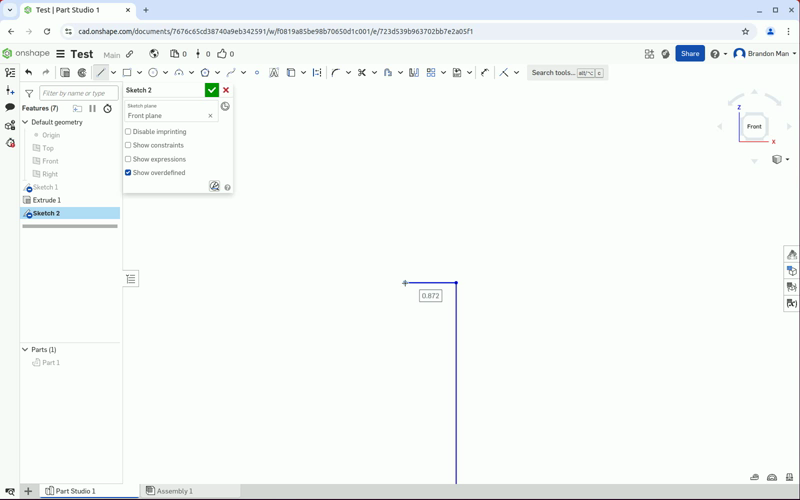
scroll(-6)
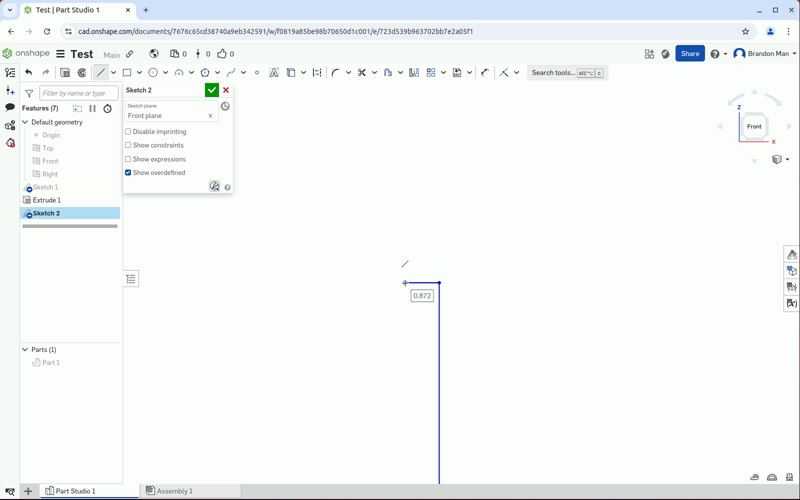
scroll(-6)
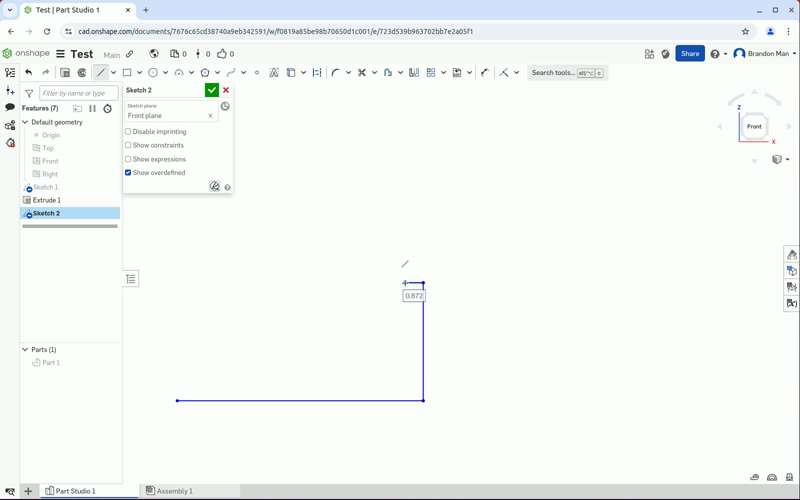
scroll(-6)
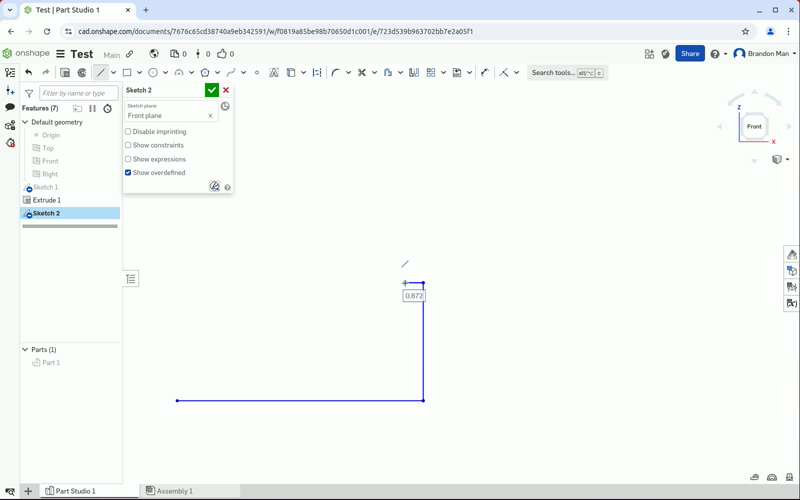
scroll(-6)
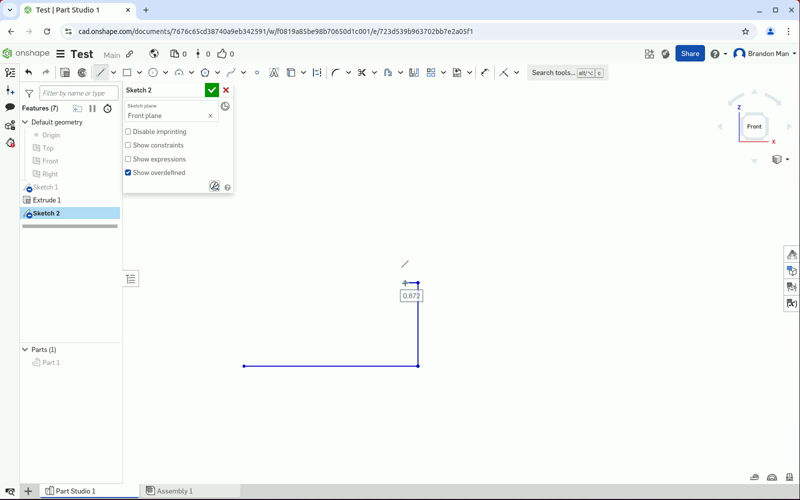
scroll(-6)
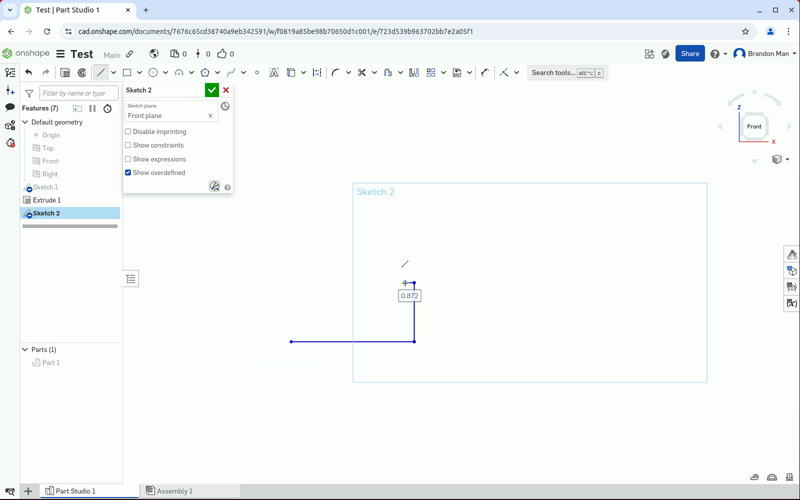
scroll(-6)
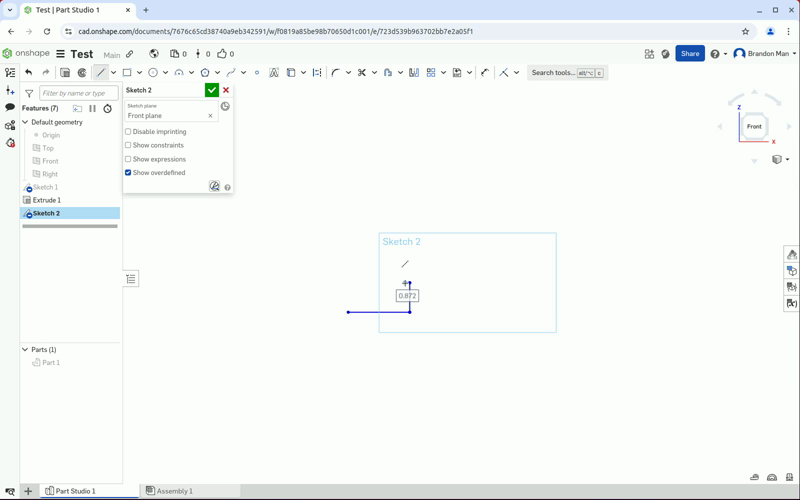
key_up(shift)
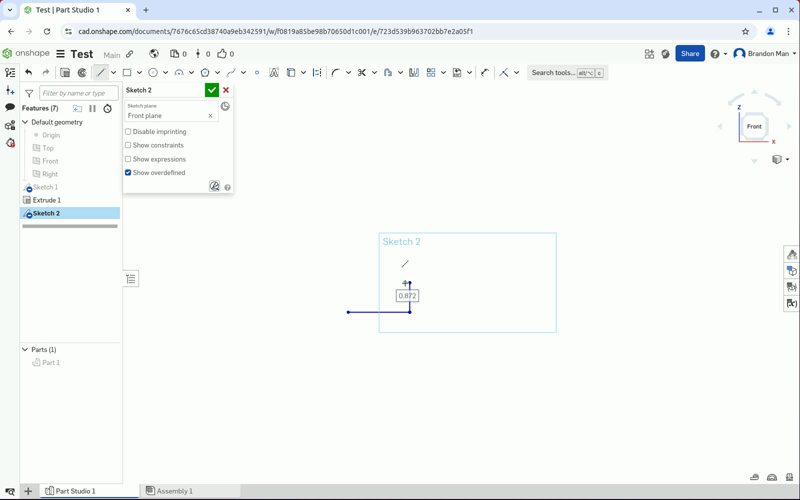
key_down(shift)
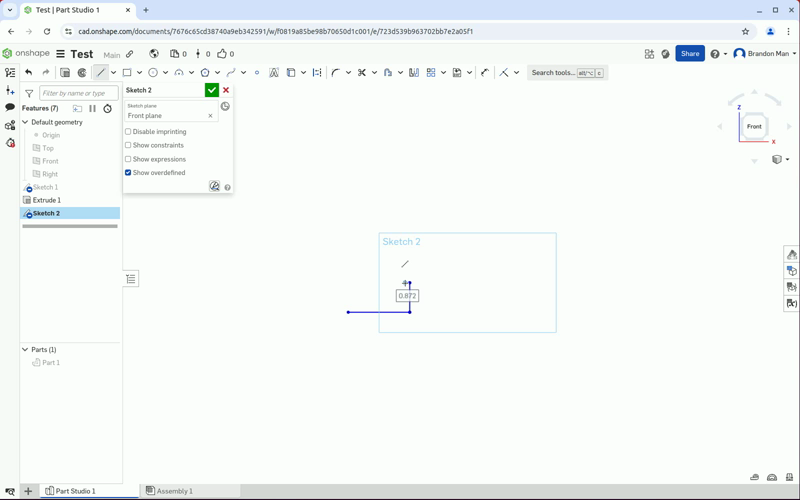
mouse_move(435, 282)
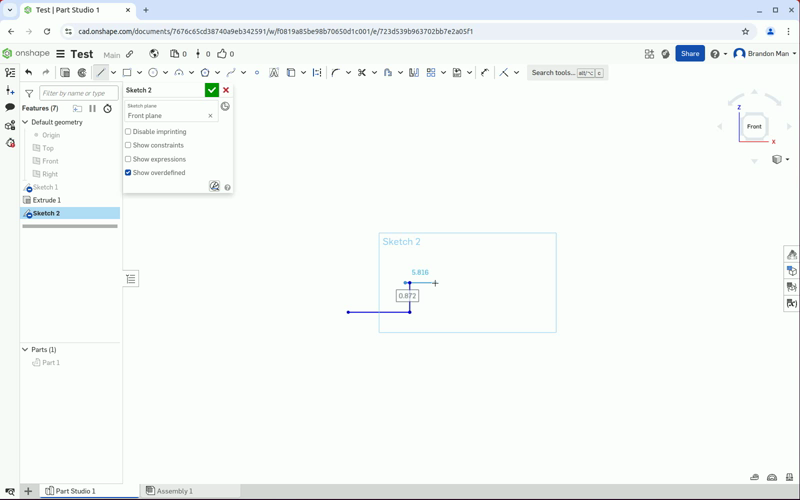
mouse_move(405, 307)
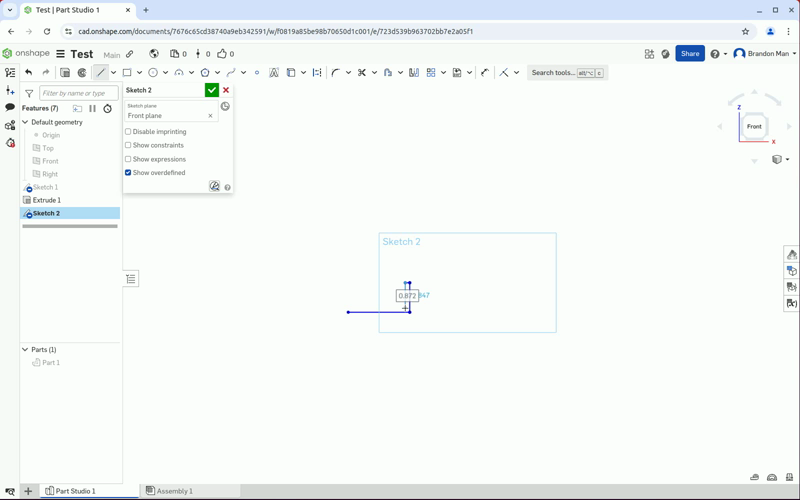
click(405, 307)
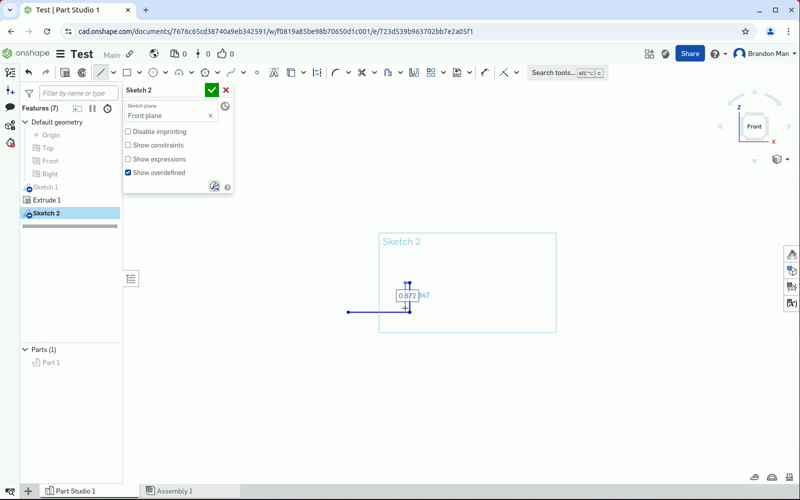
key_up(shift)
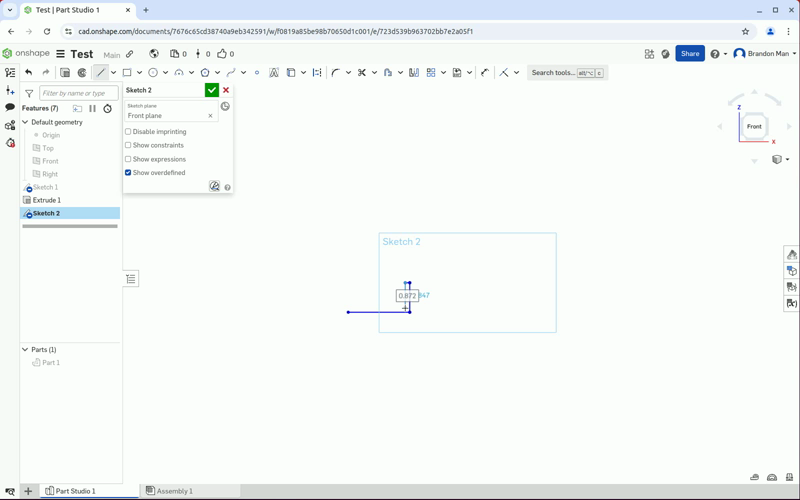
key_down(shift)
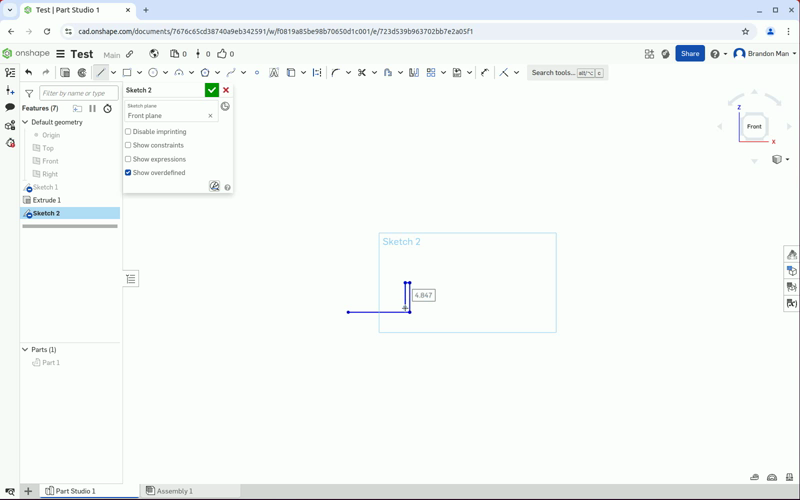
mouse_move(435, 307)
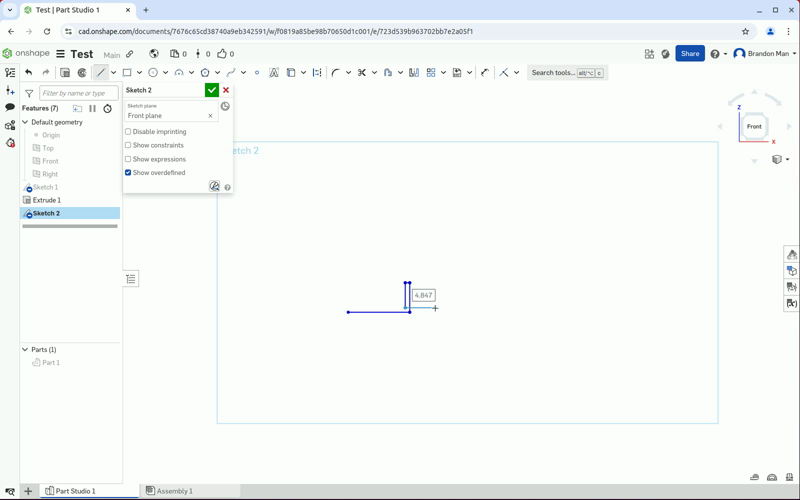
mouse_move(353, 307)
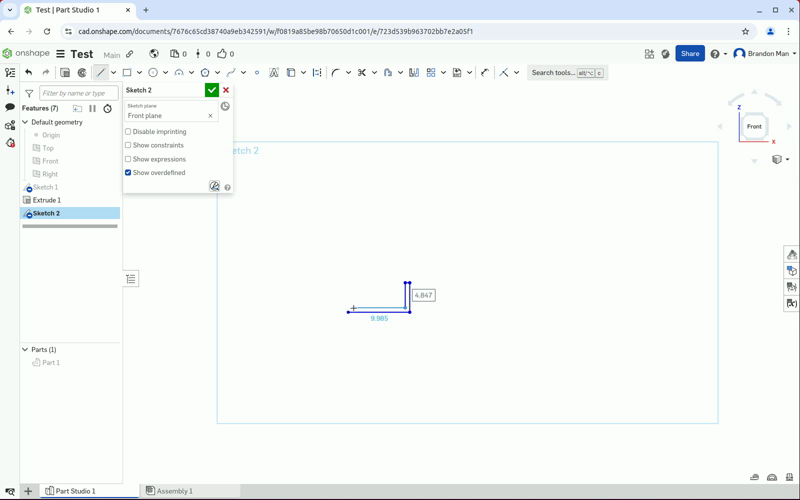
click(353, 307)
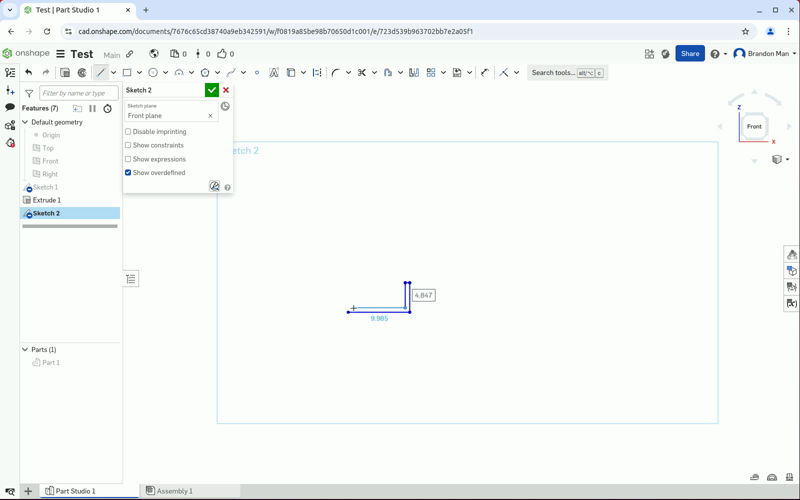
key_up(shift)
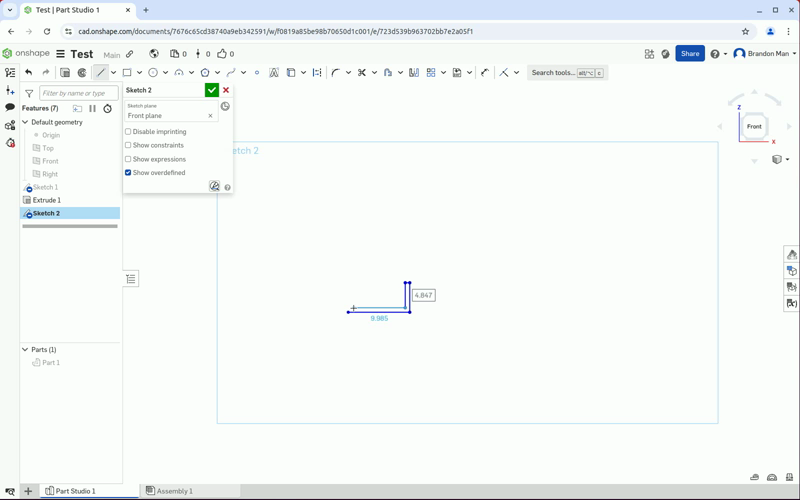
key_down(shift)
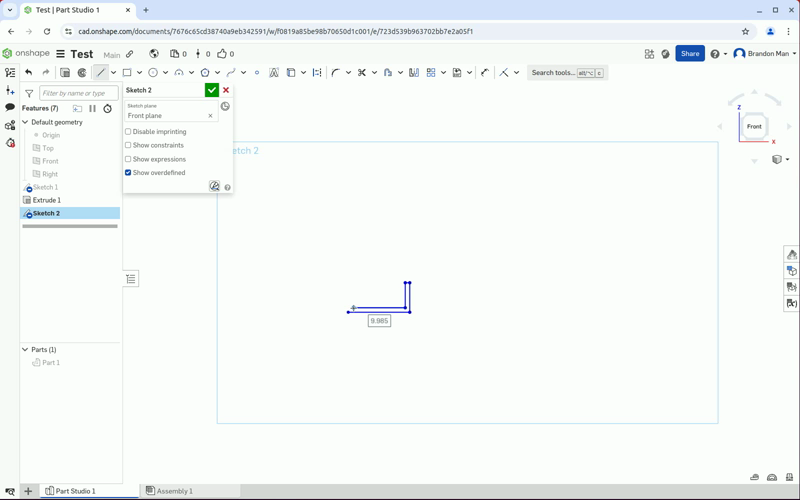
mouse_move(383, 307)
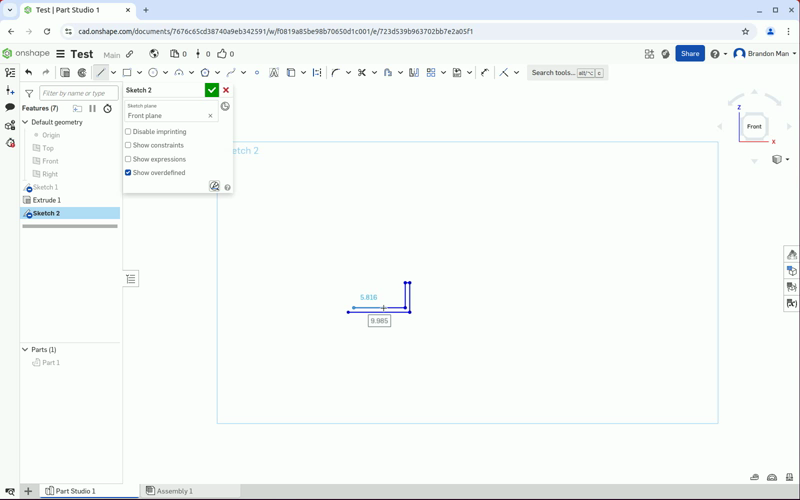
mouse_move(353, 282)
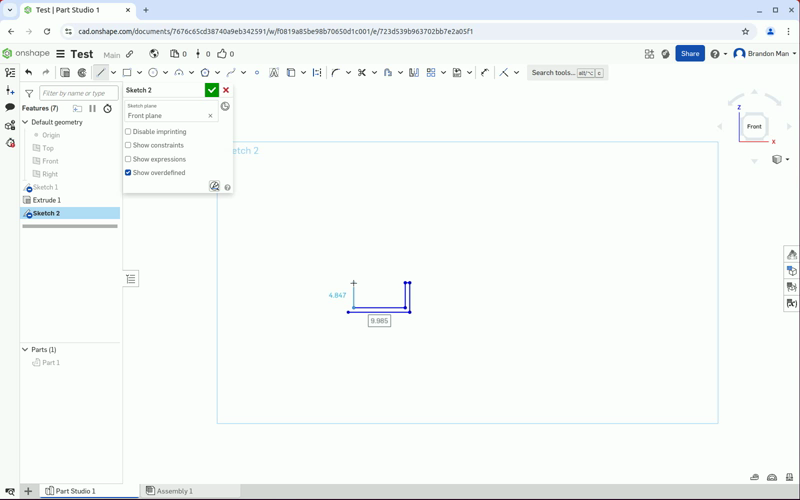
click(353, 282)
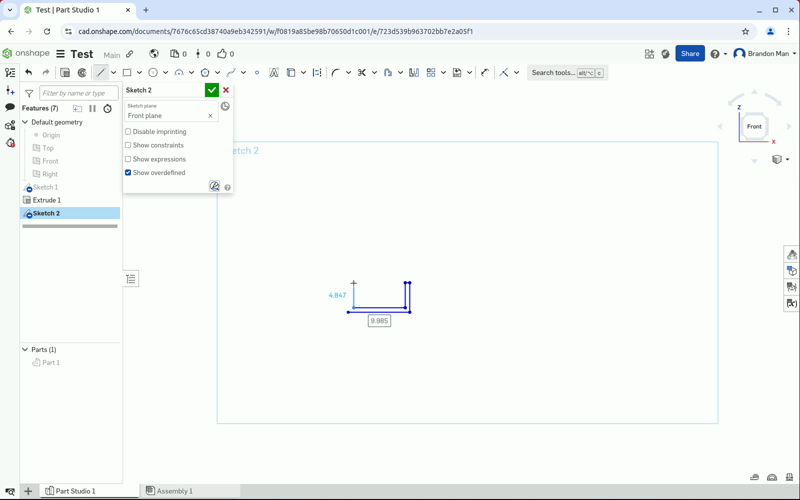
key_up(shift)
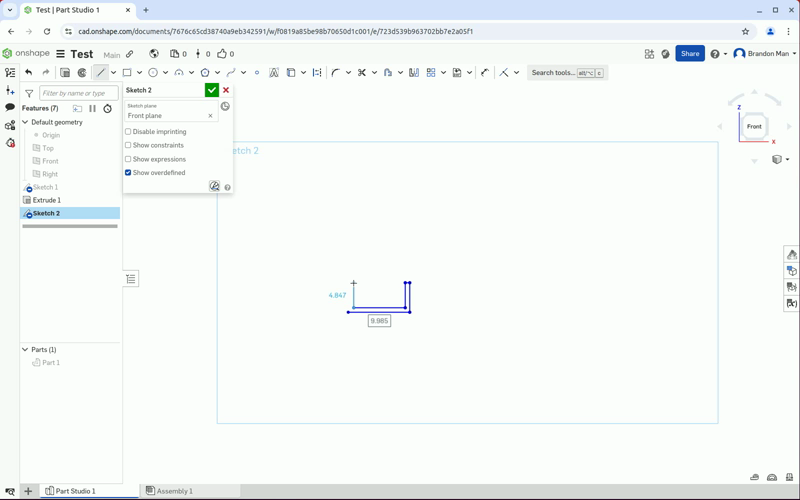
key_down(shift)
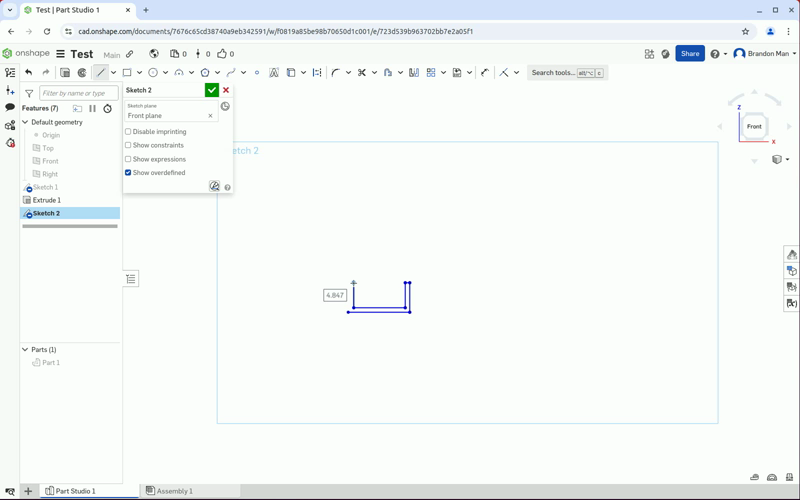
mouse_move(383, 282)
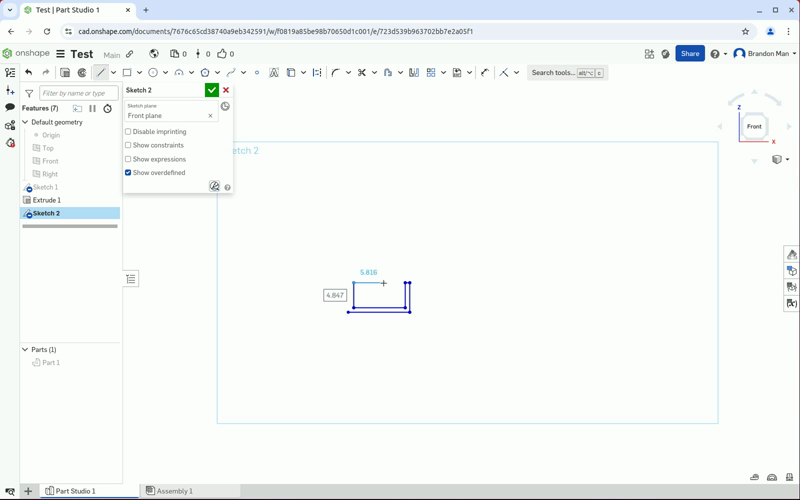
mouse_move(348, 282)
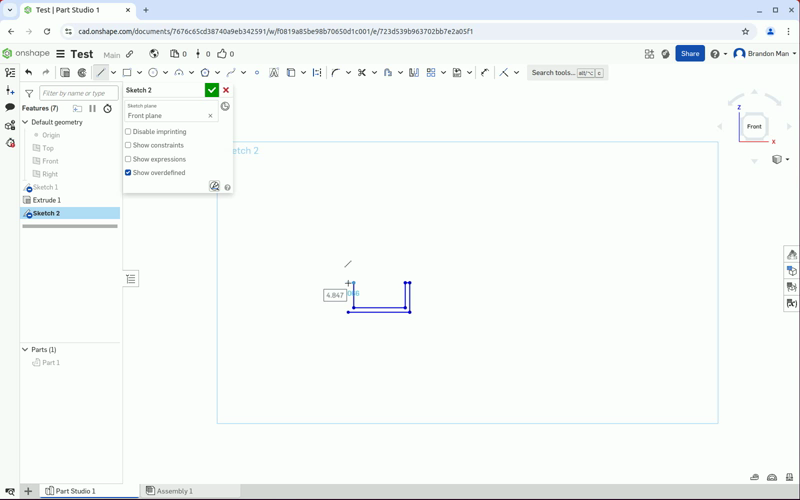
scroll(6)
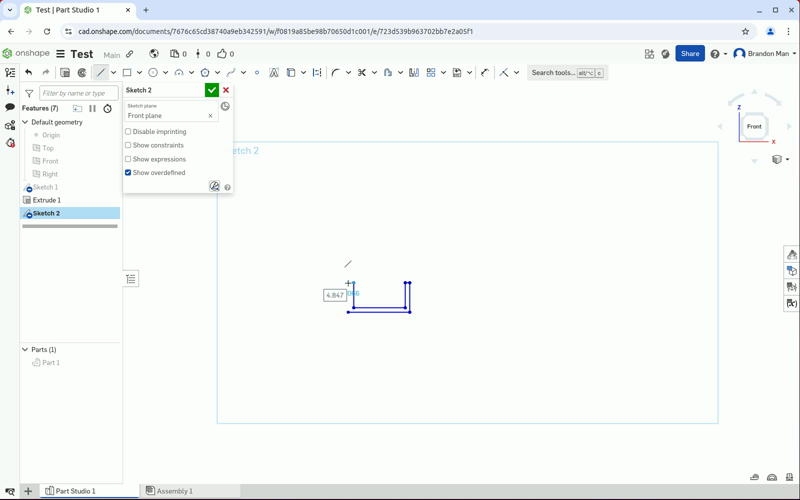
scroll(6)
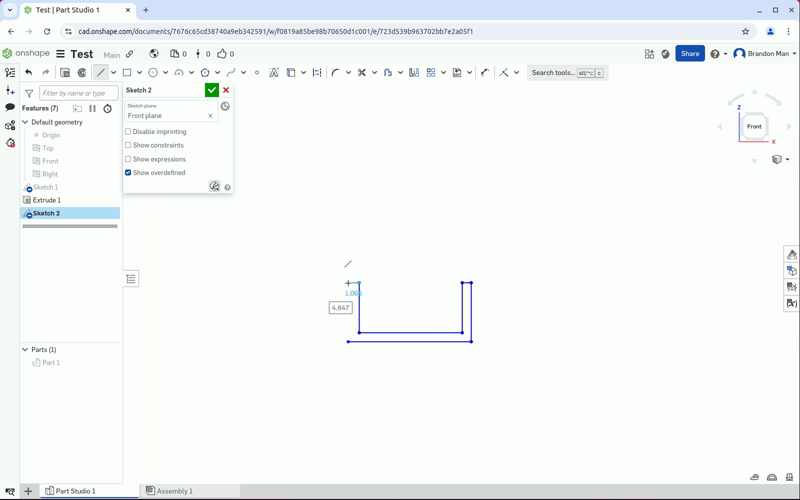
scroll(6)
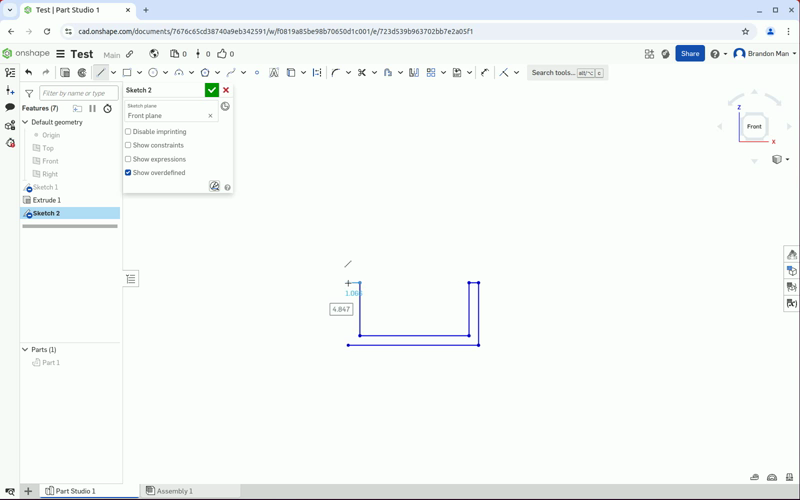
scroll(6)
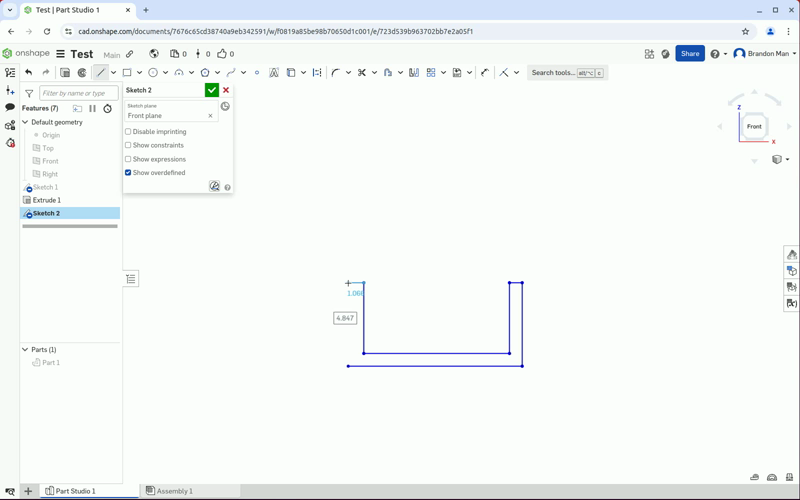
scroll(6)
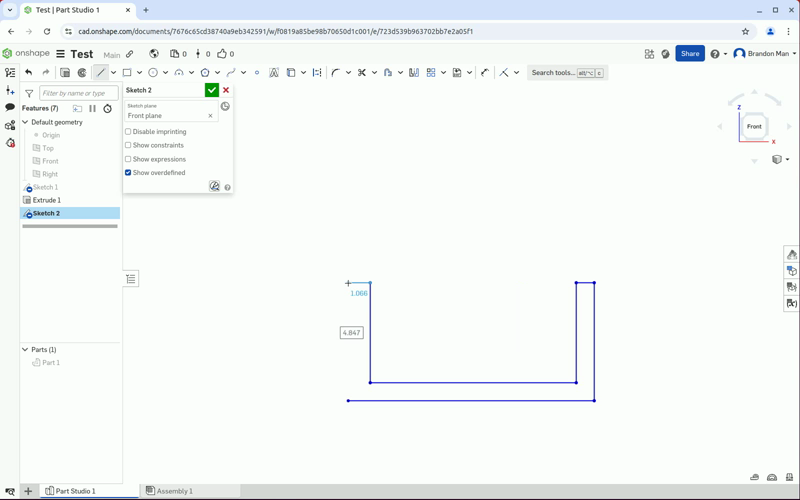
scroll(6)
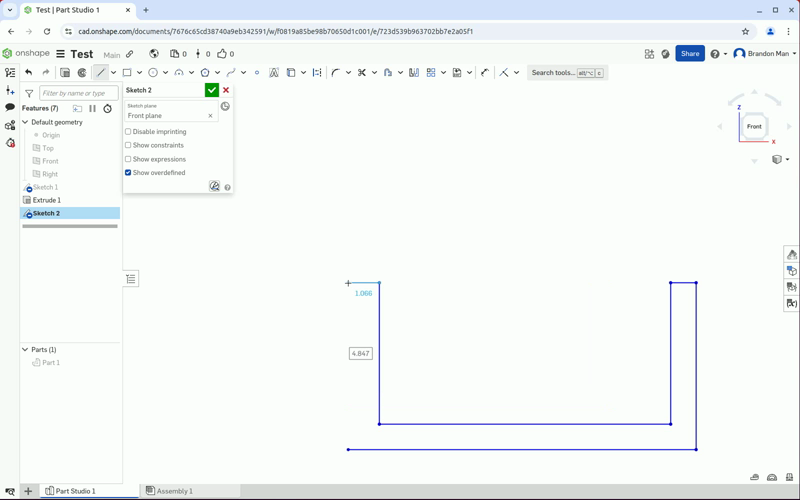
scroll(6)
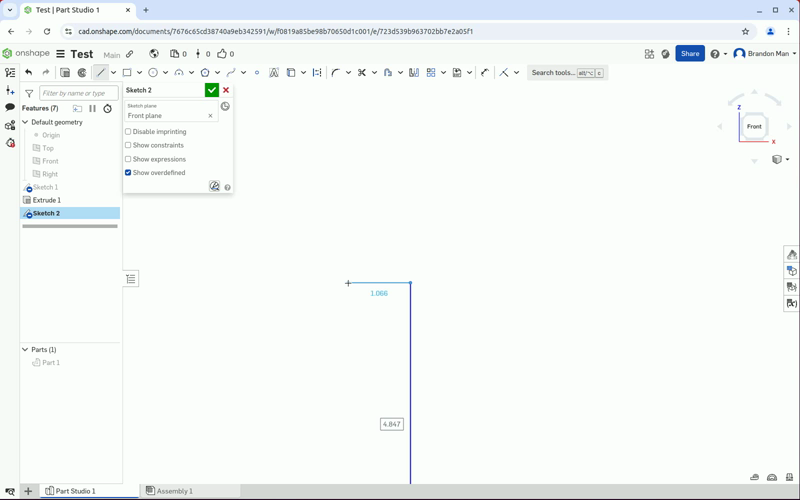
click(348, 282)
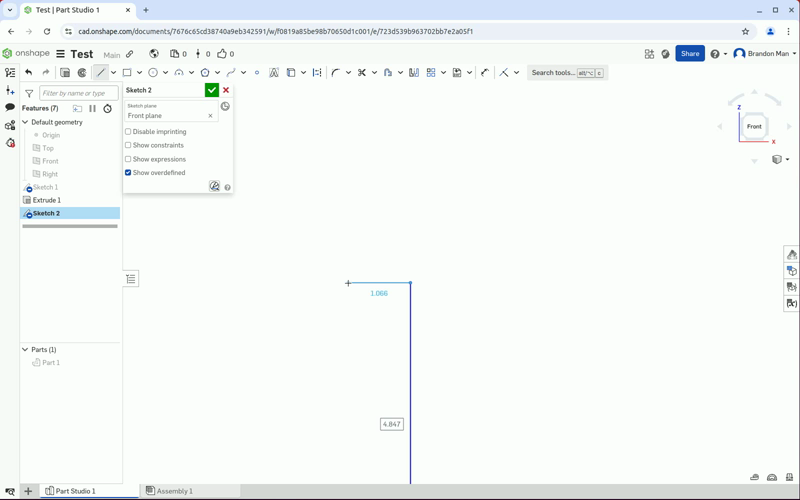
scroll(-6)
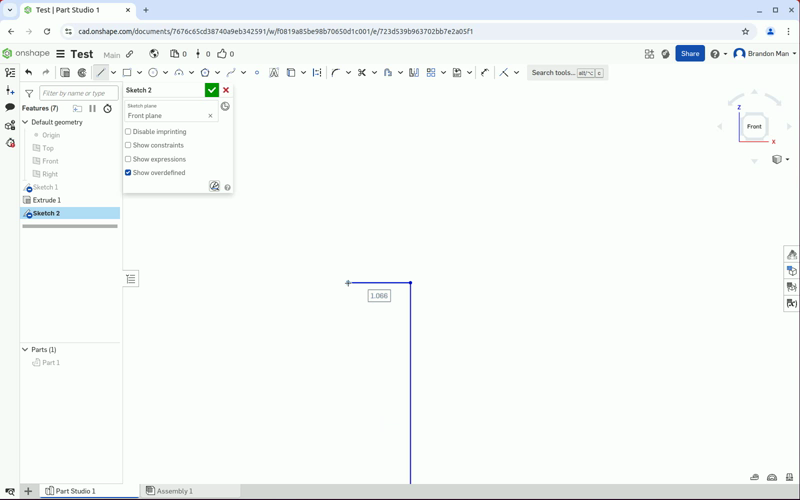
scroll(-6)
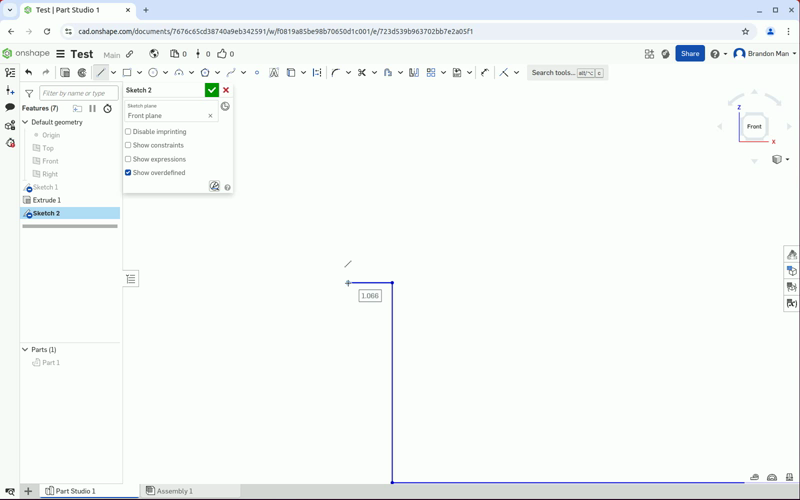
scroll(-6)
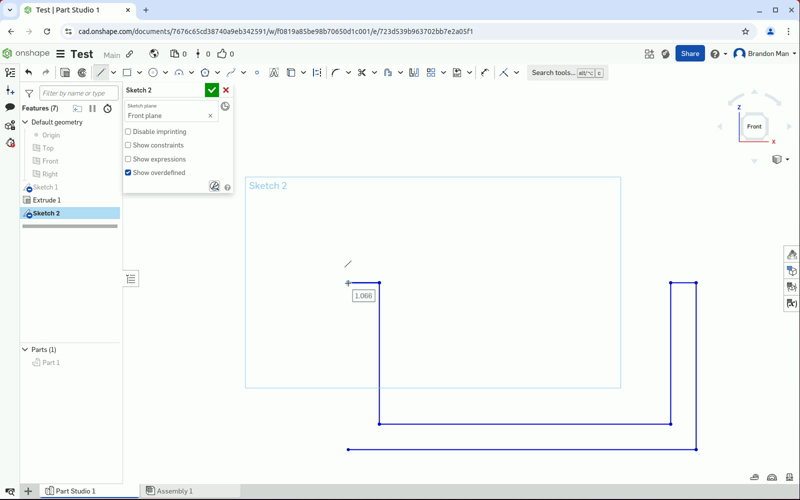
scroll(-6)
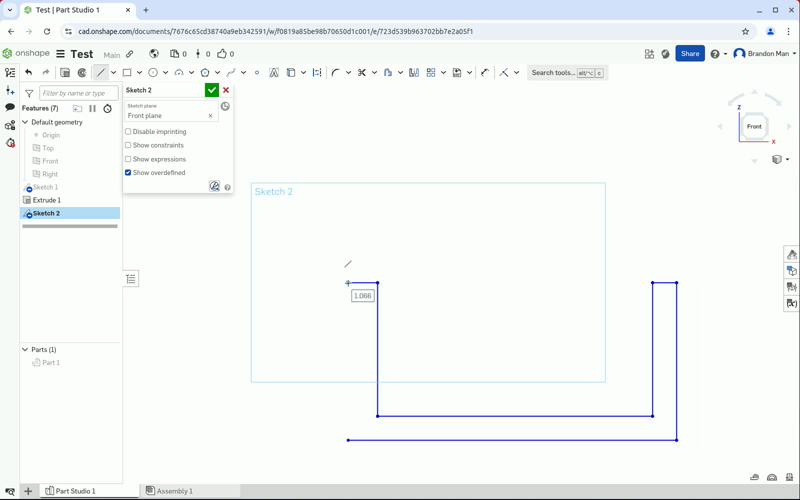
scroll(-6)
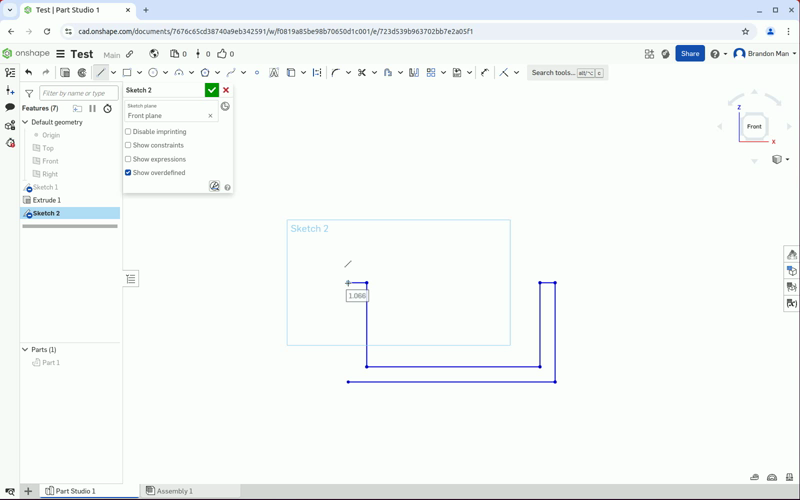
scroll(-6)
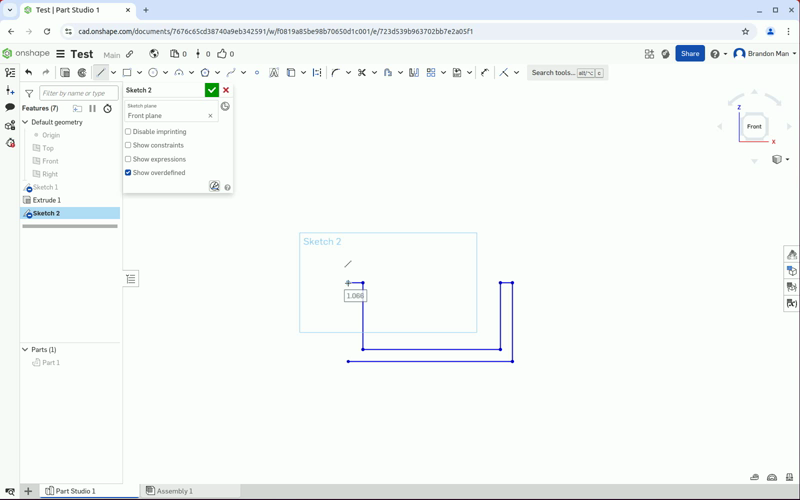
scroll(-6)
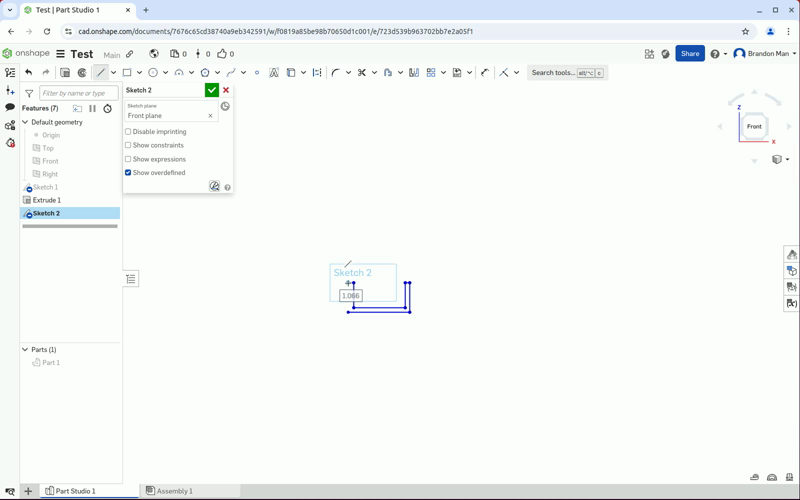
key_up(shift)
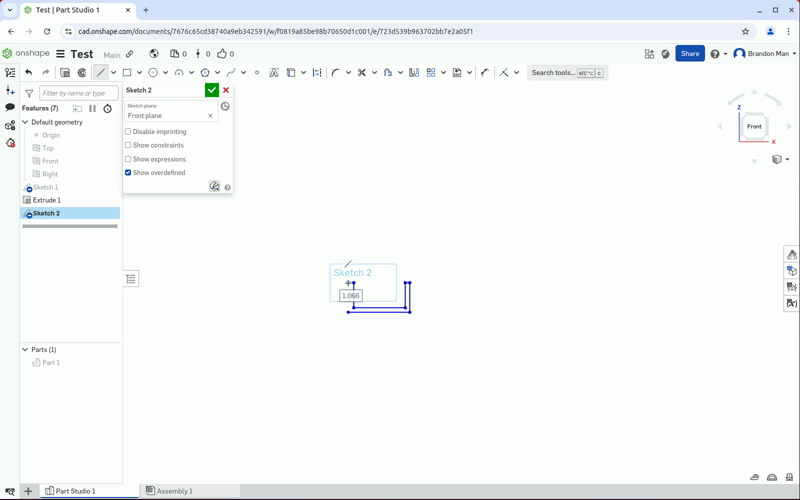
mouse_move(378, 282)
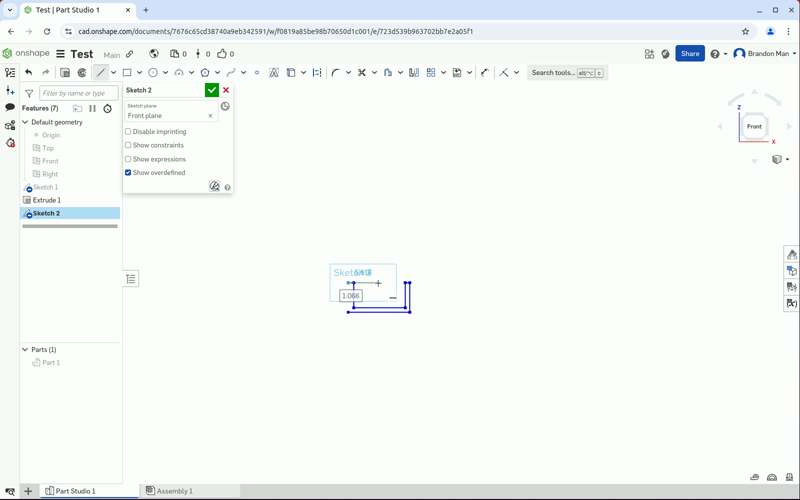
key_down(shift)
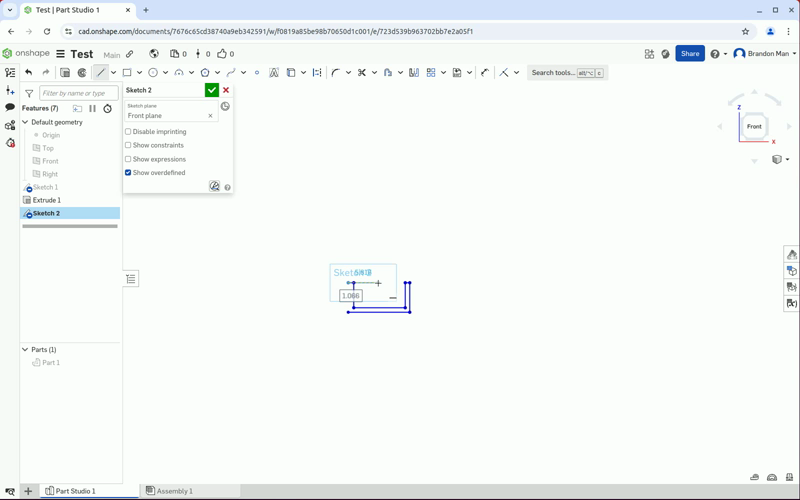
mouse_move(348, 312)
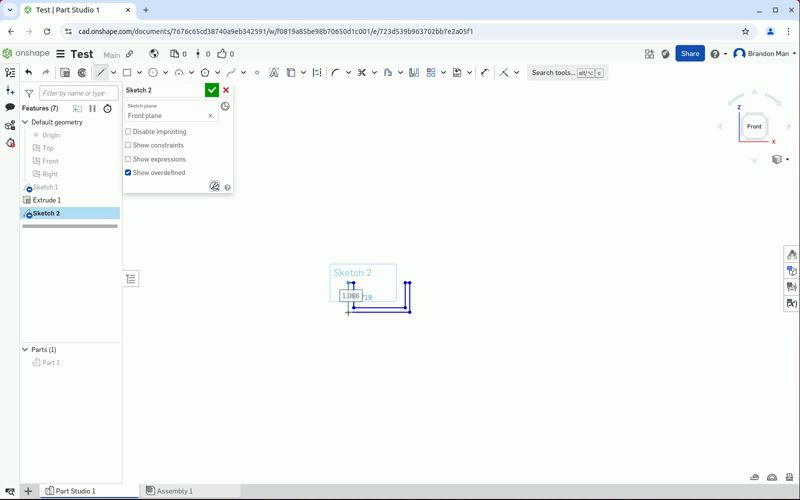
key_up(shift)
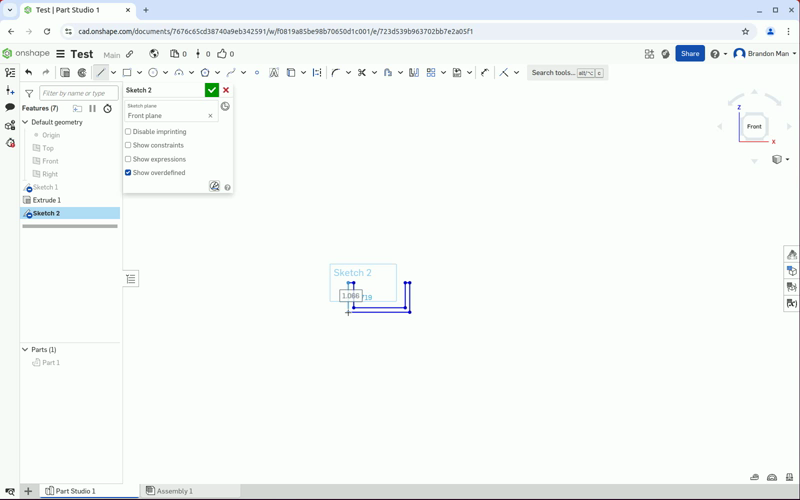
click(348, 312)
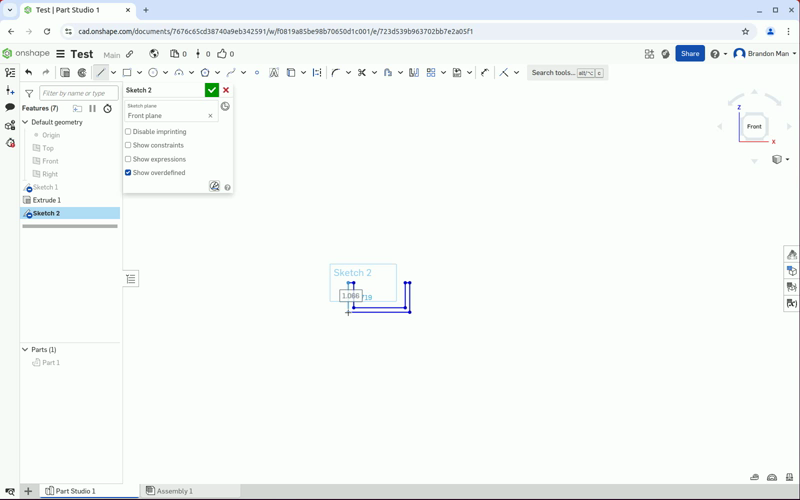
key(esc)
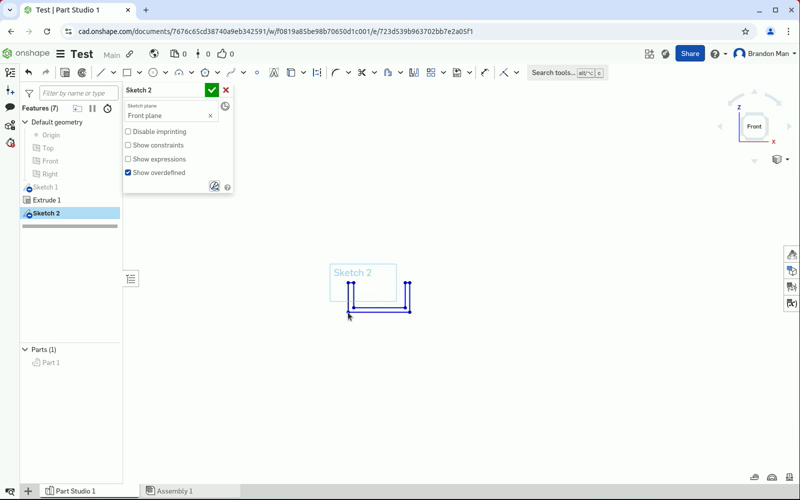
mouse_move(406, 284)
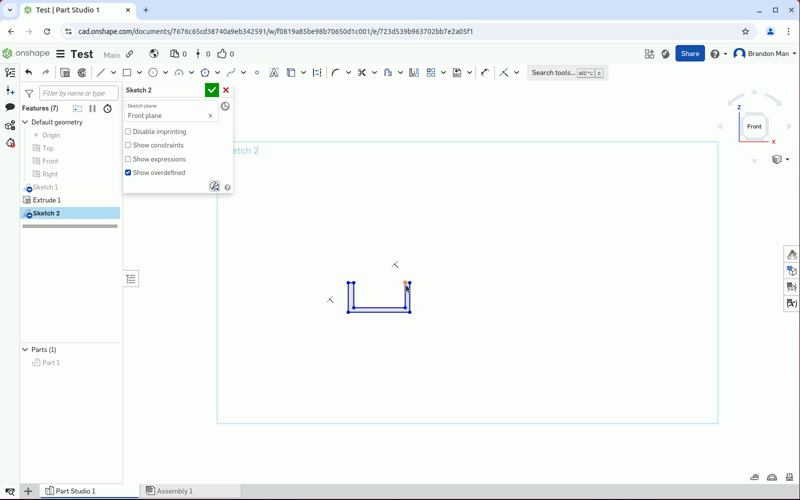
scroll(6)
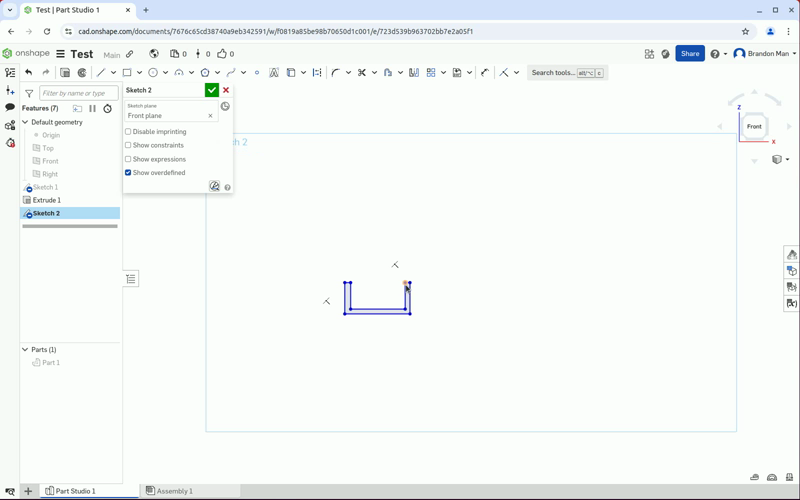
scroll(6)
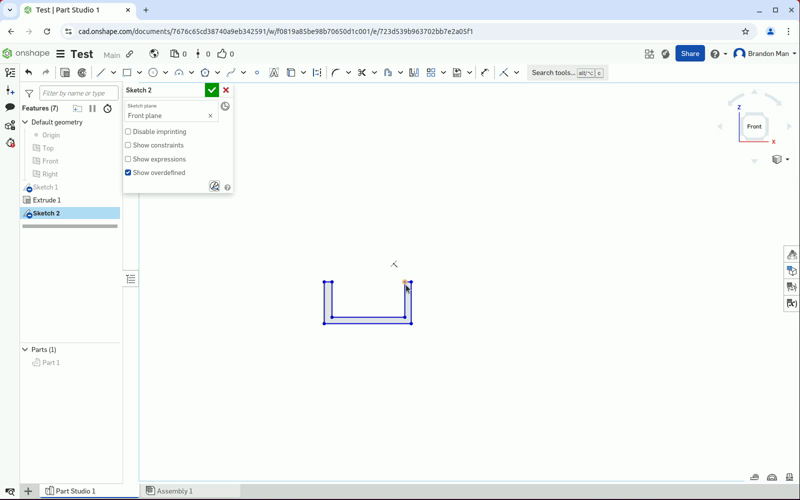
scroll(6)
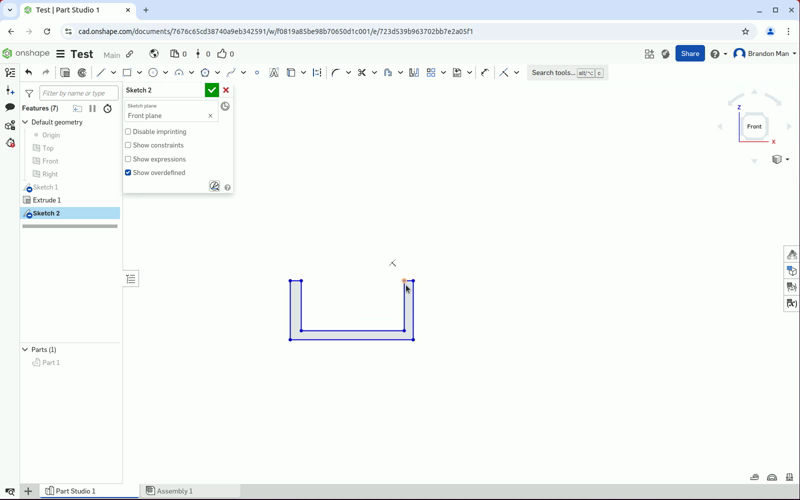
scroll(6)
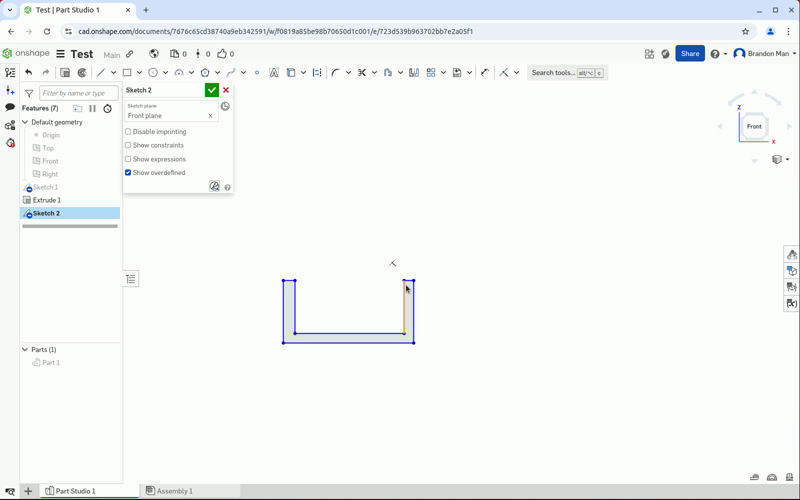
scroll(6)
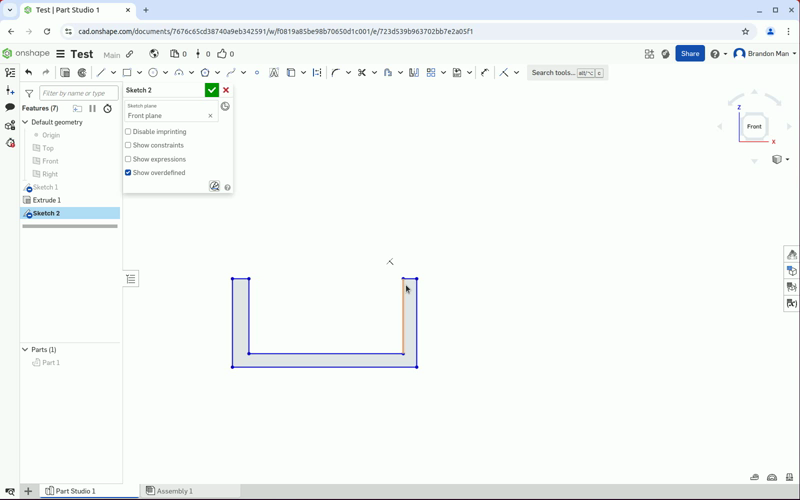
scroll(6)
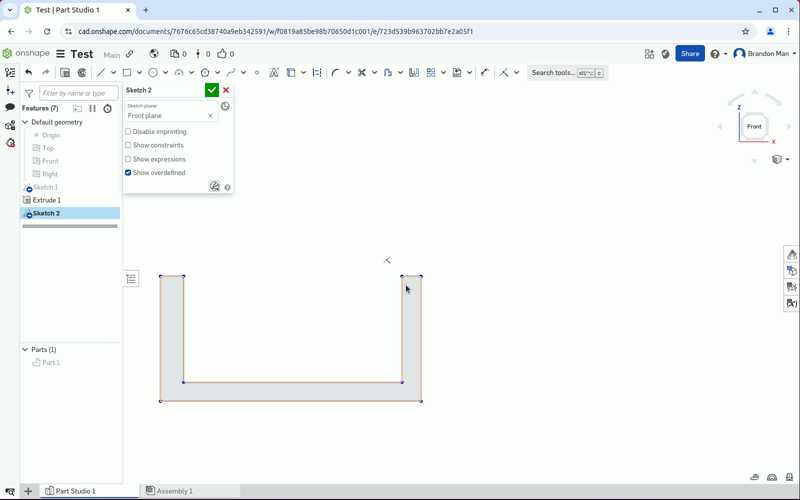
scroll(6)
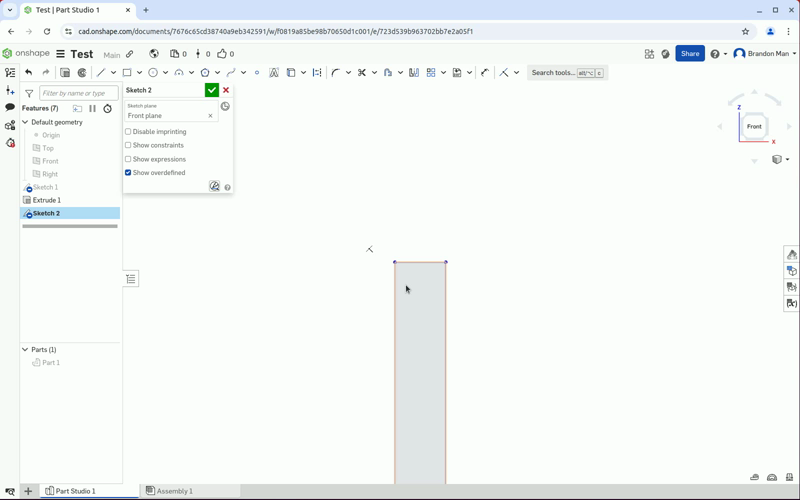
click(406, 284)
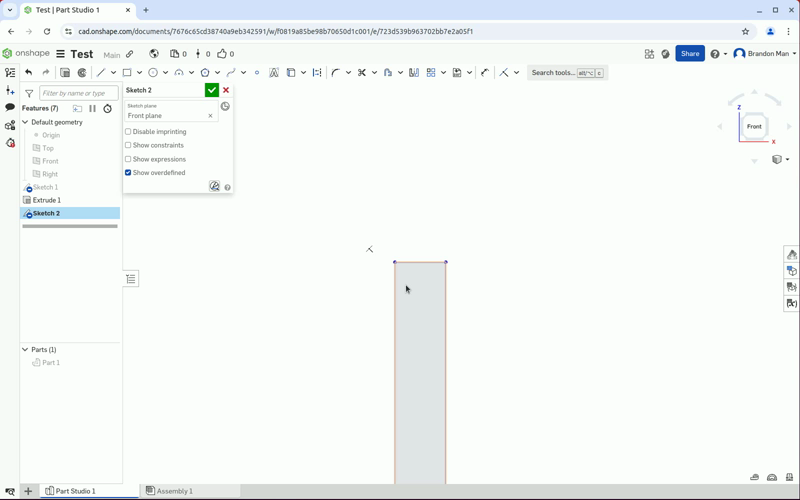
scroll(-6)
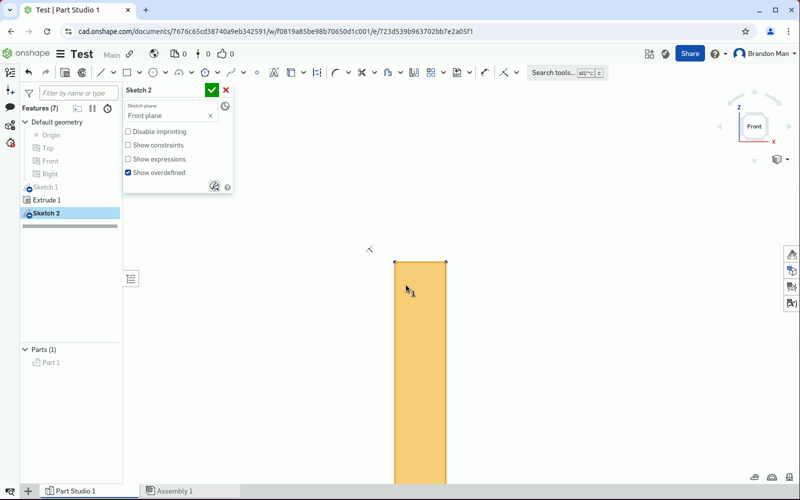
scroll(-6)
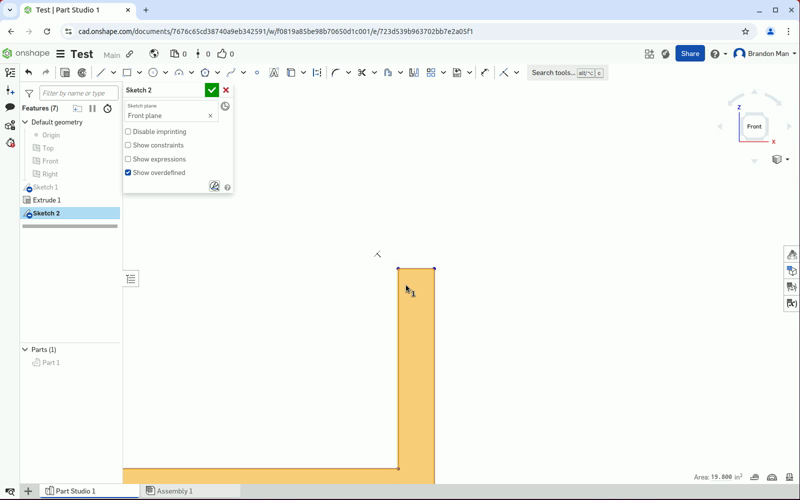
scroll(-6)
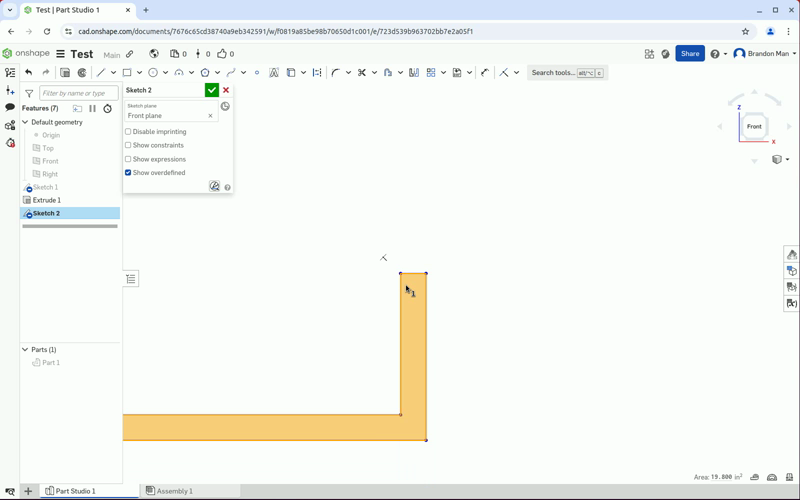
scroll(-6)
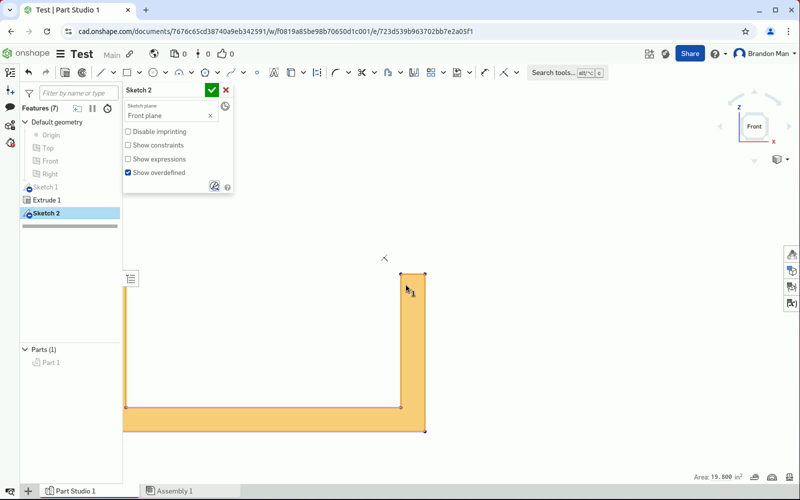
scroll(-6)
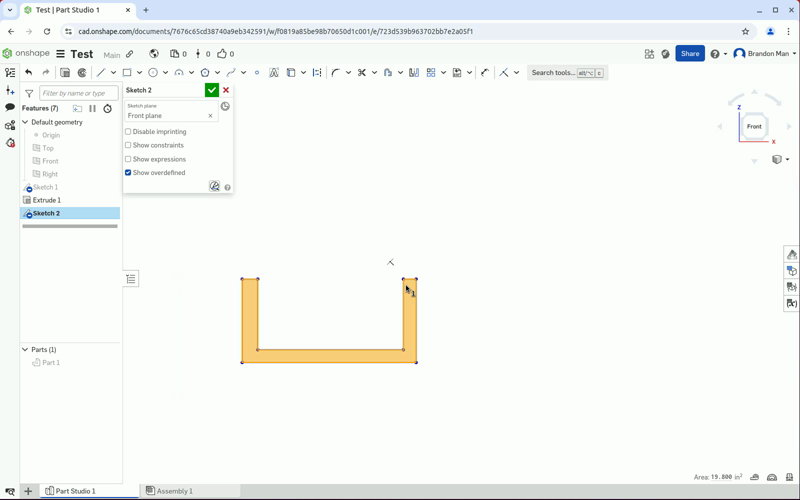
scroll(-6)
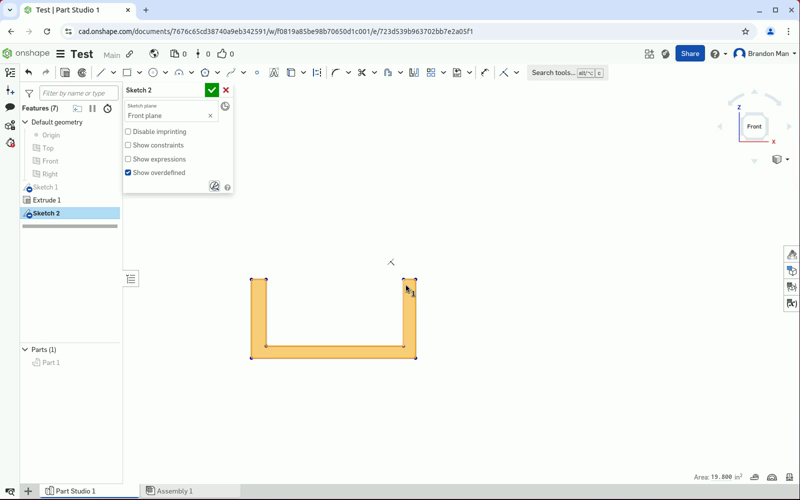
scroll(-6)
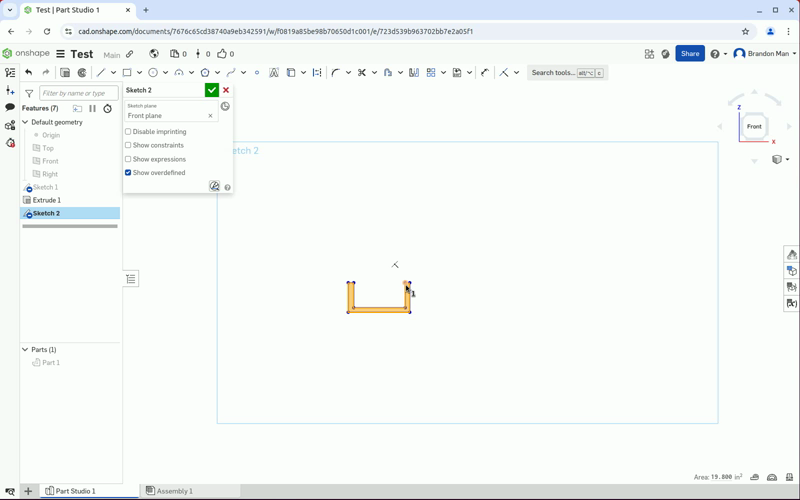
mouse_move(73, 352)
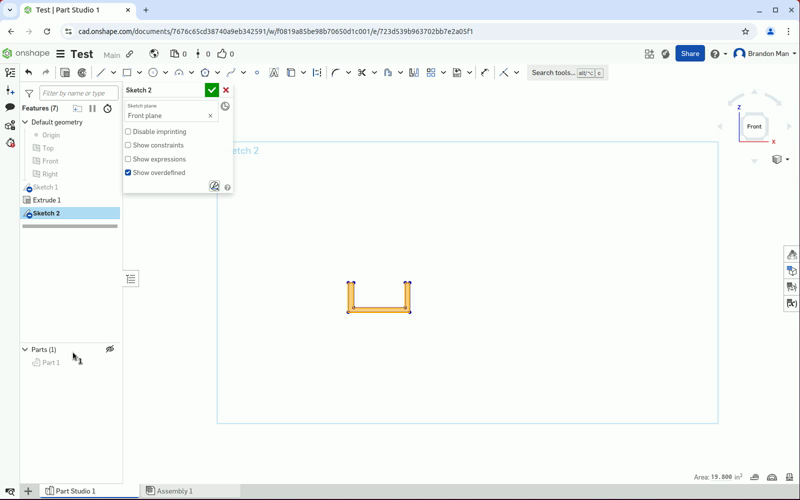
key(shift+y)
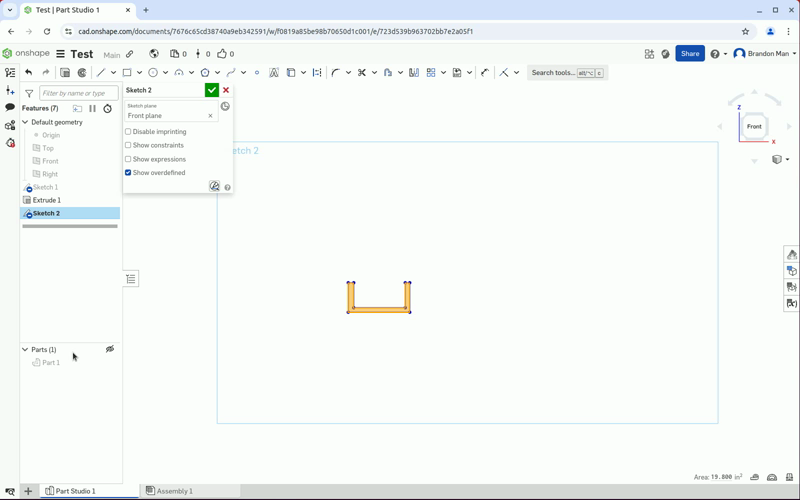
key(shift+e)
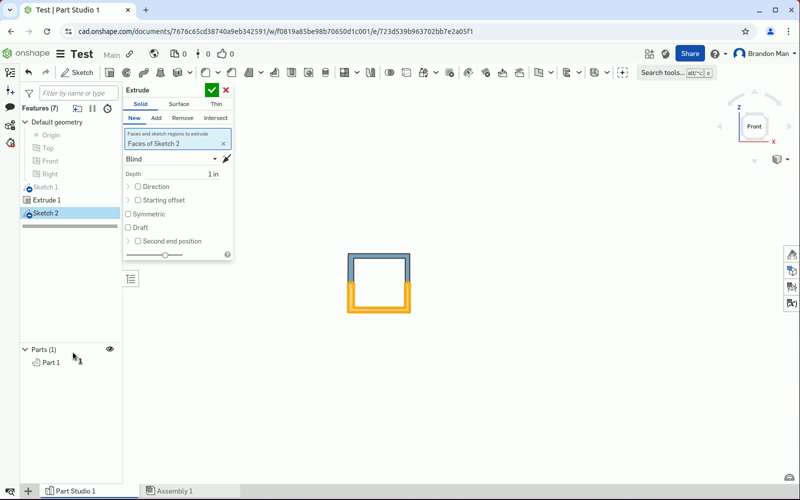
mouse_move(143, 106)
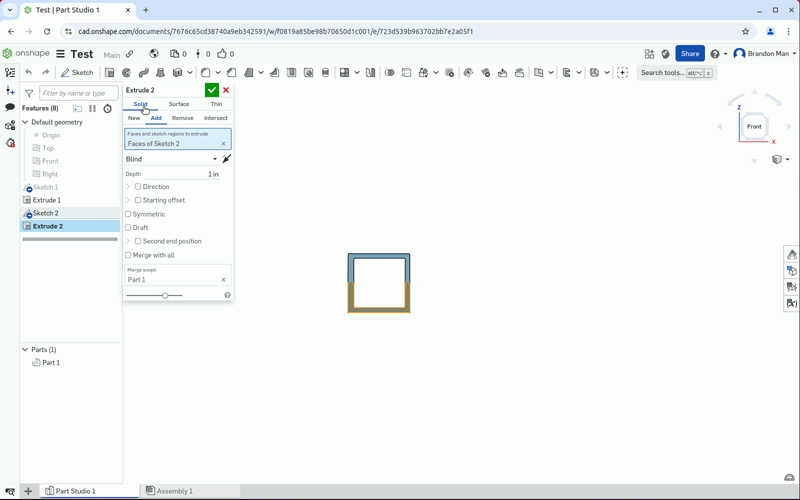
click(143, 106)
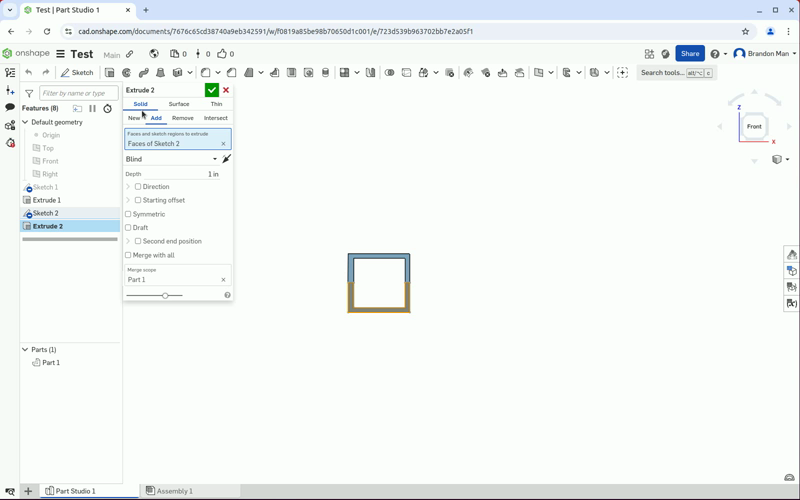
mouse_move(137, 120)
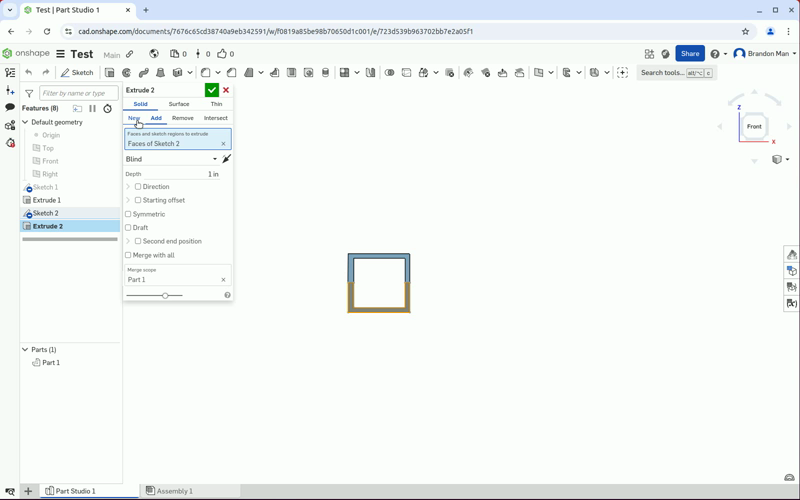
click(137, 120)
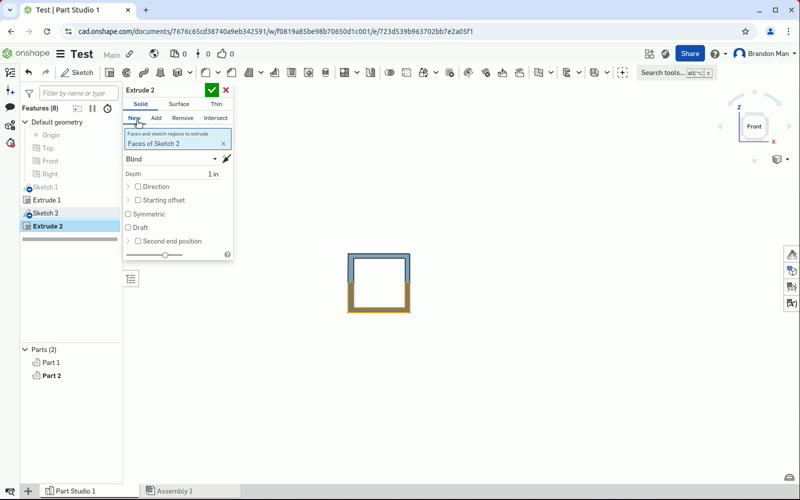
key(tab, 4)
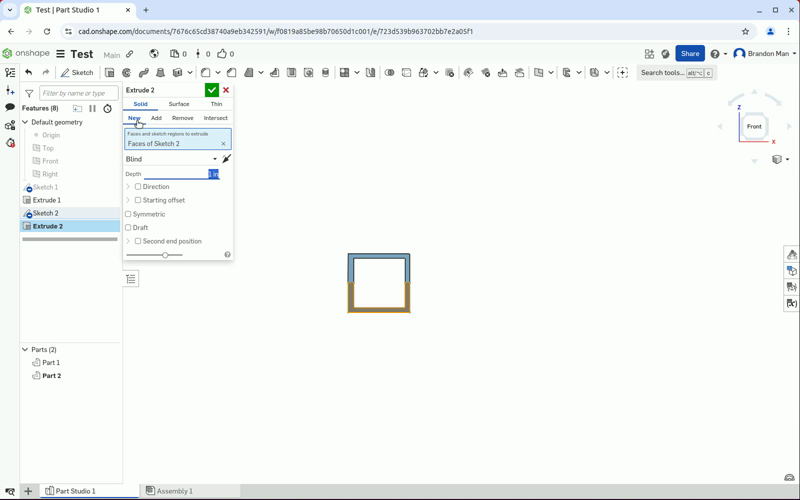
text(10.592)
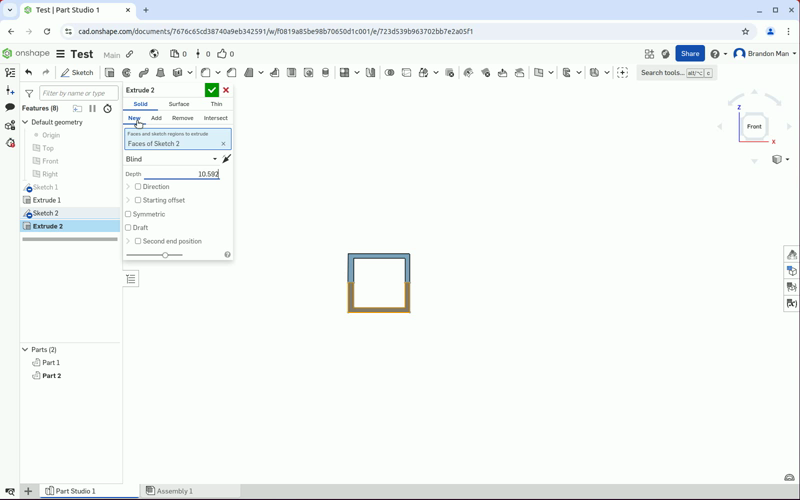
key(tab, 3)
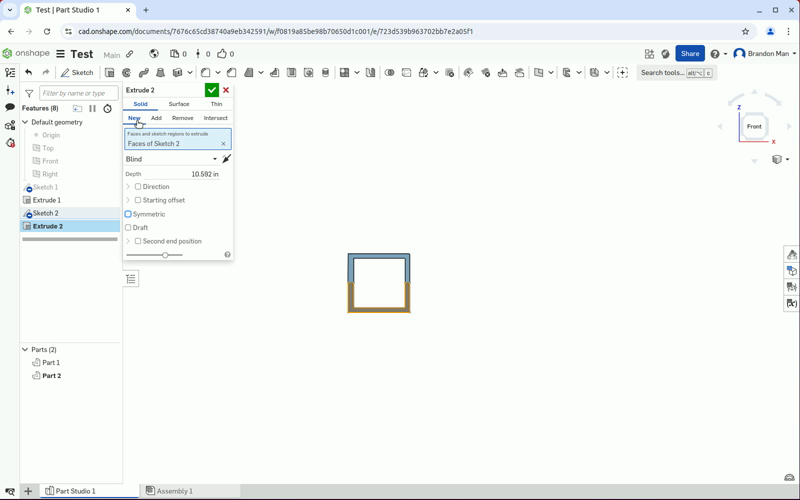
key(space)
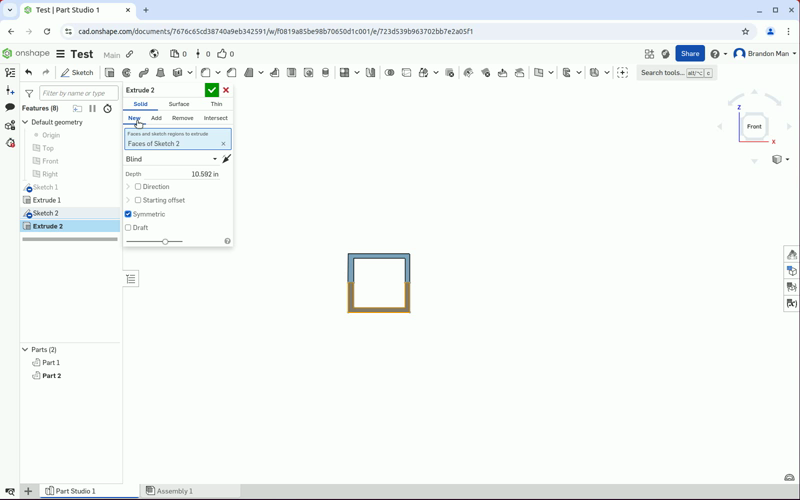
key(enter)
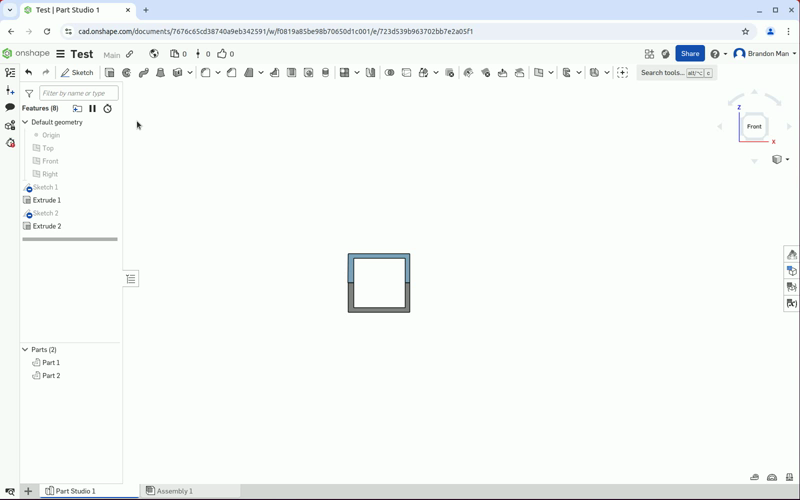
key(shift+h)
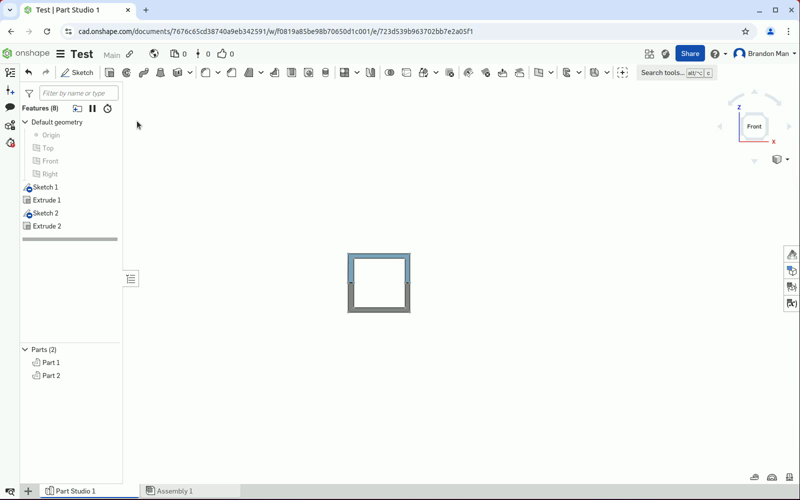
key(shift+h)
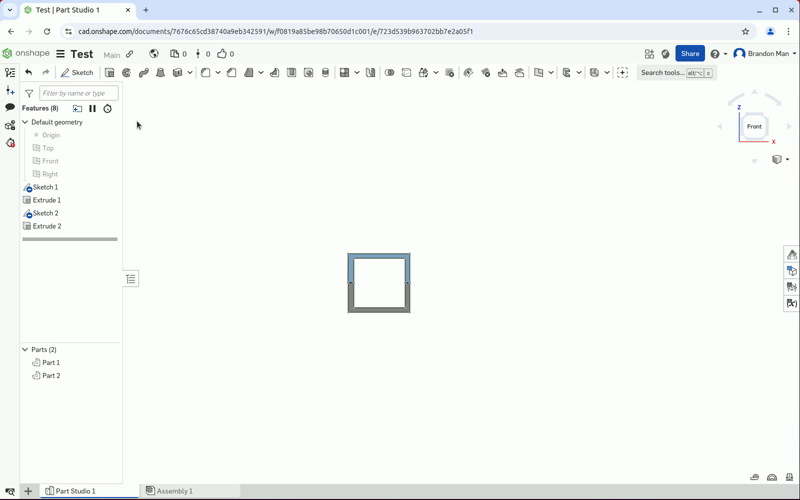
key(shift+7)
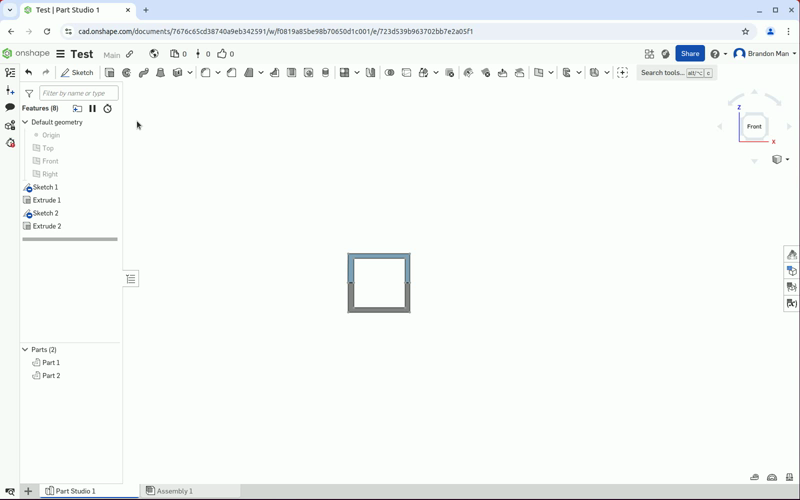
key(left, 2)
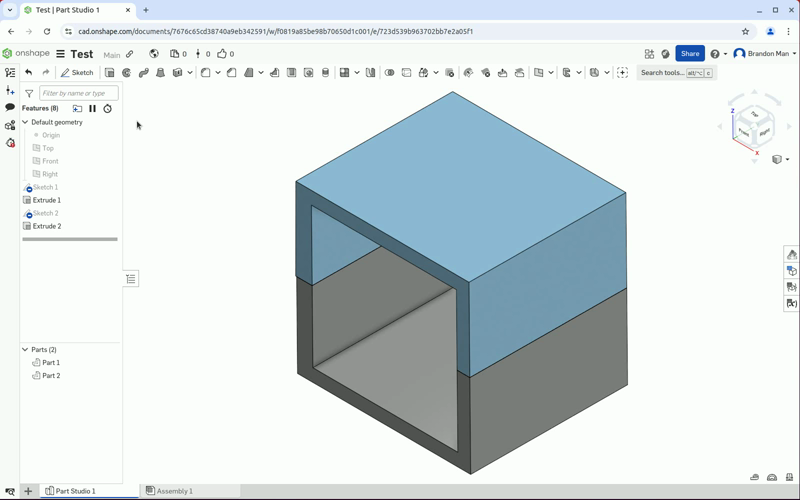
key(down, 2)
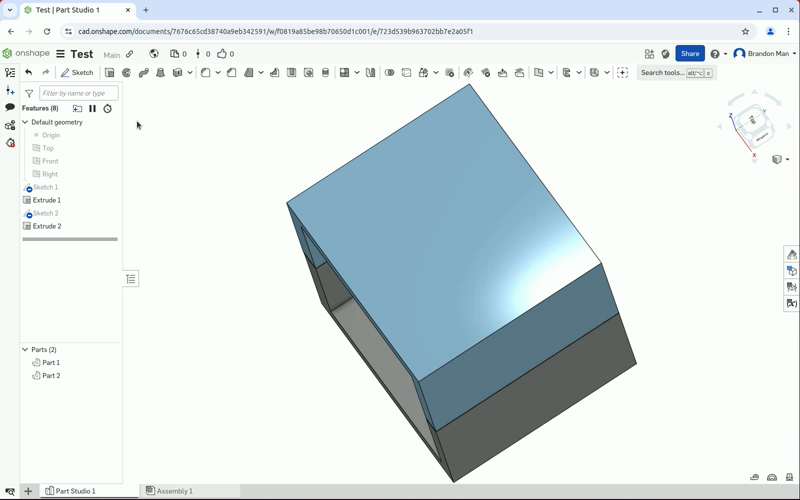
key(up, 2)
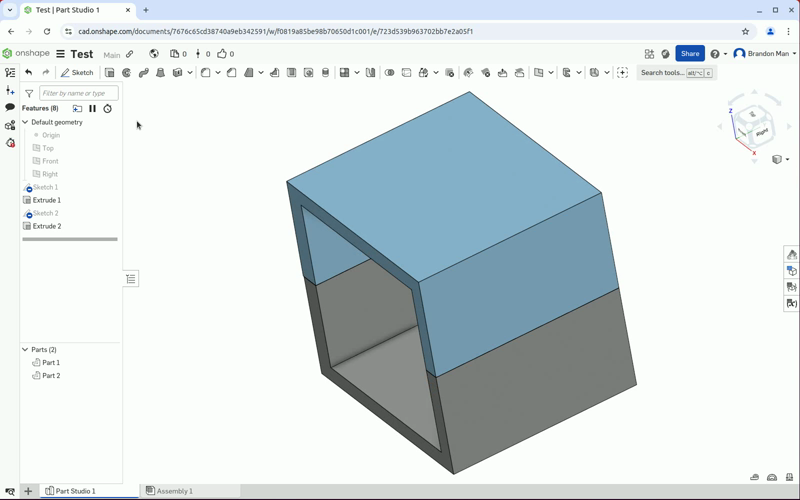
key(right, 2)
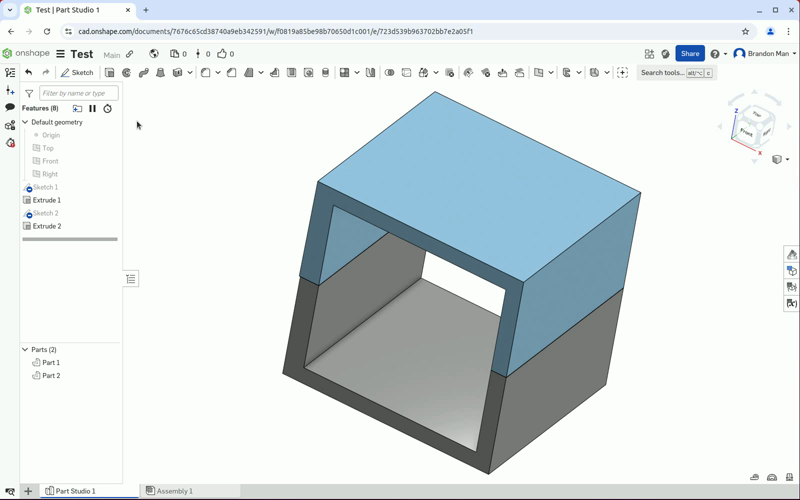
mouse_move(73, 189)
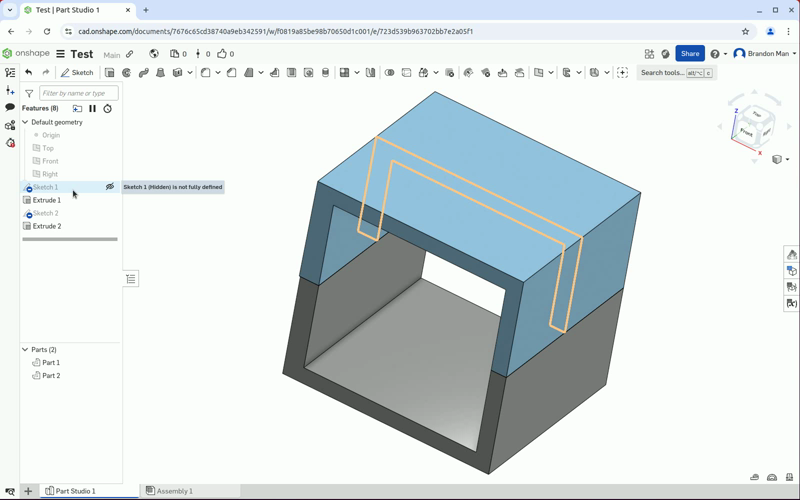
click(73, 189)